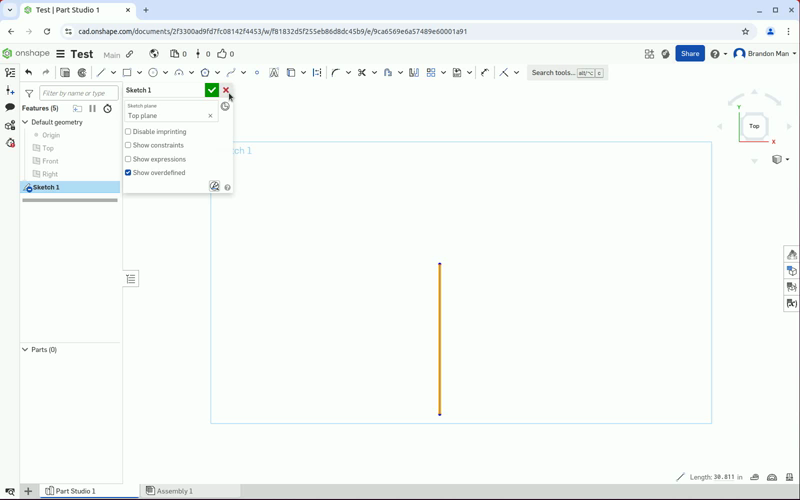
key(shift+h)
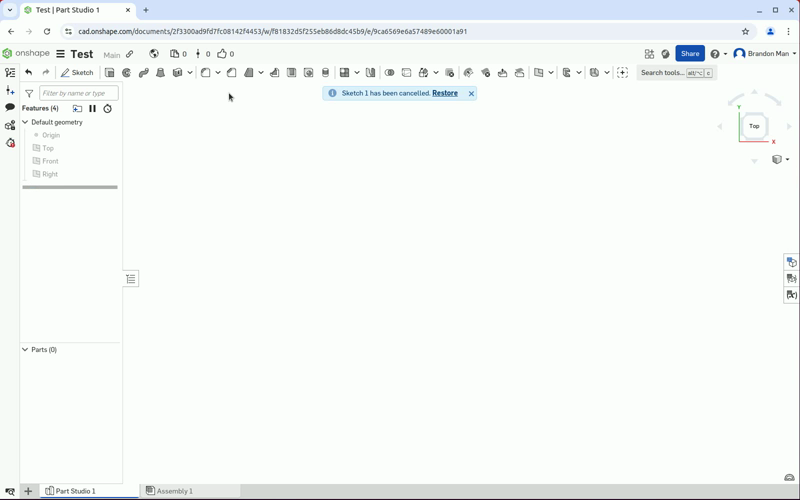
mouse_move(73, 352)
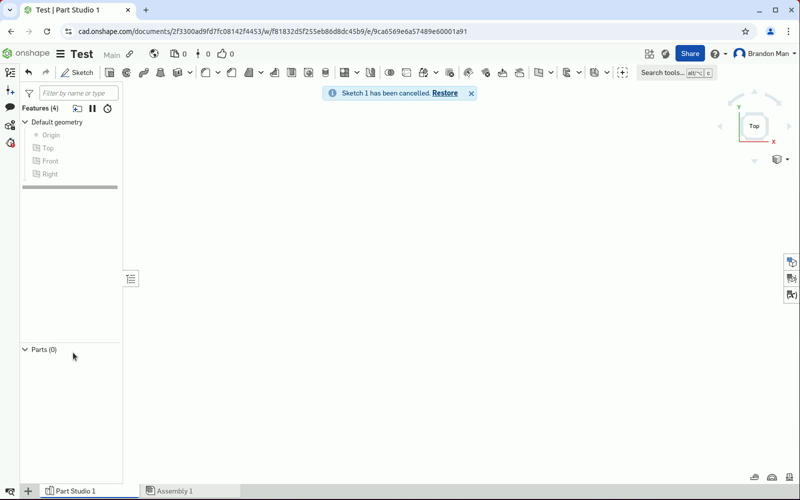
key(y)
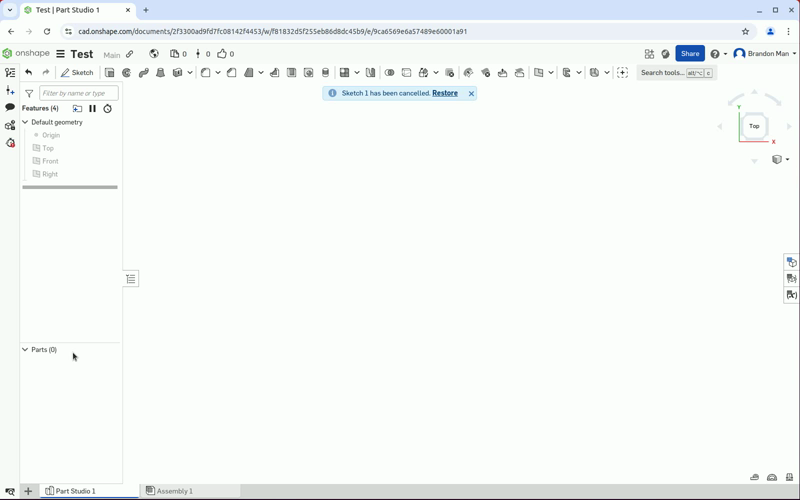
key(shift+p)
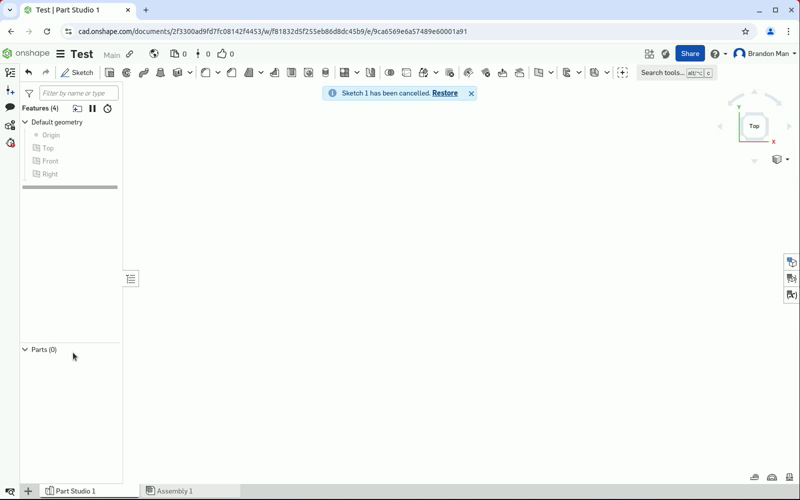
key(space)
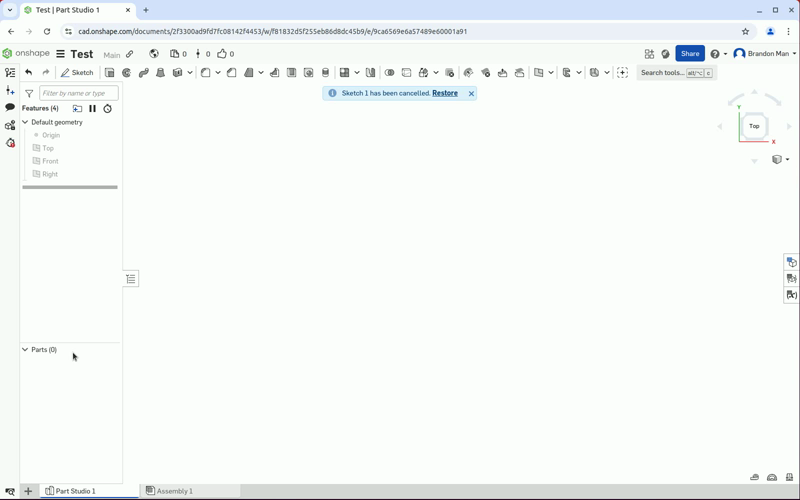
key_down(shift)
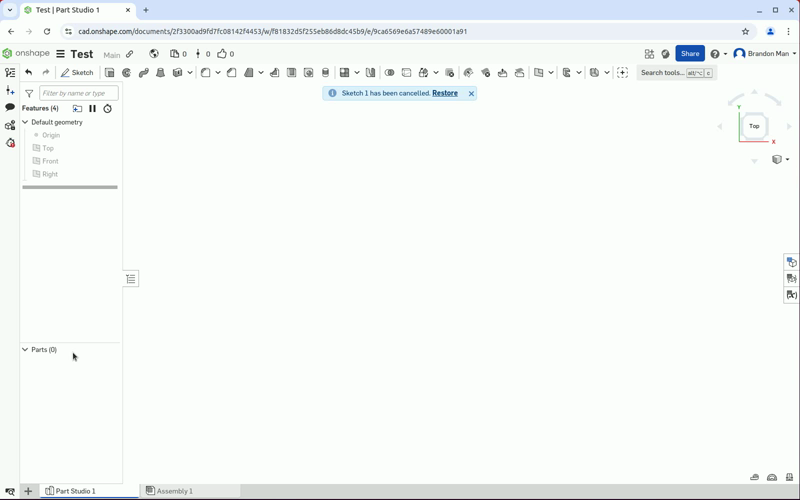
key(up)
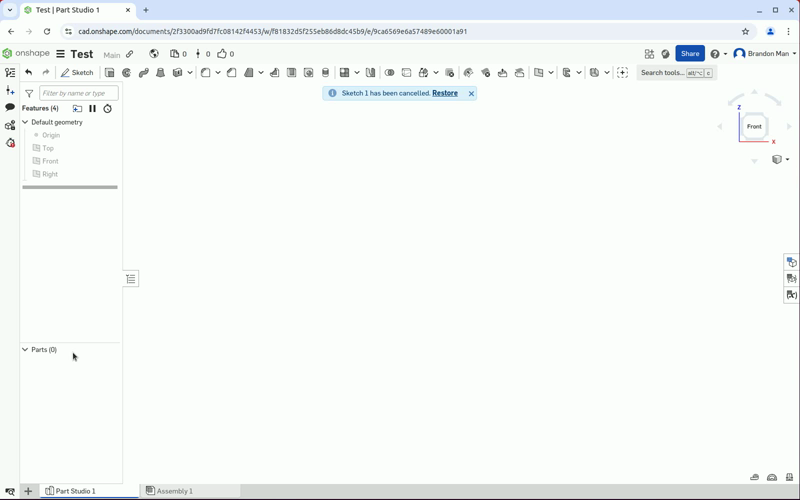
key_up(shift)
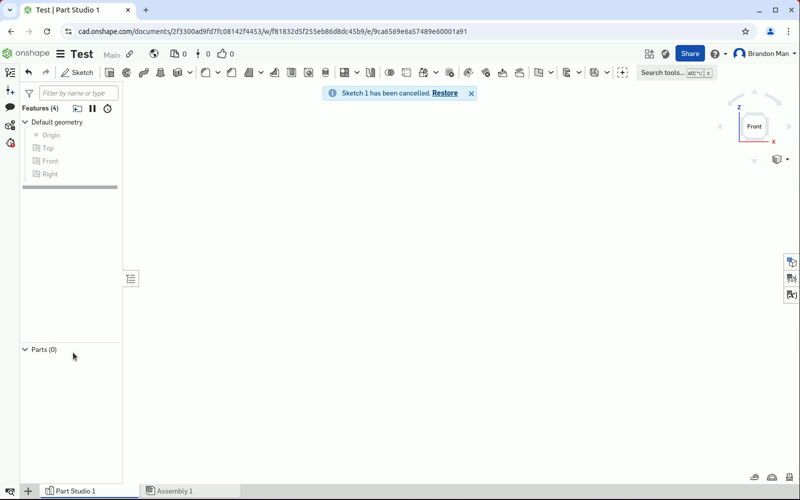
mouse_move(73, 352)
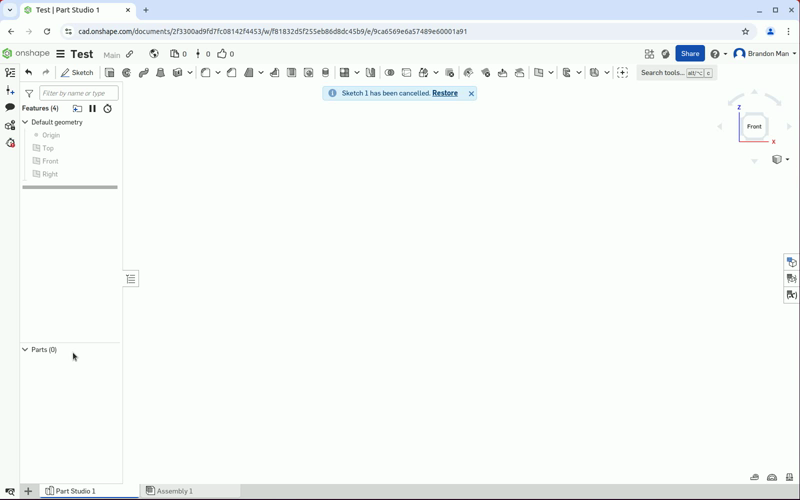
key(shift+y)
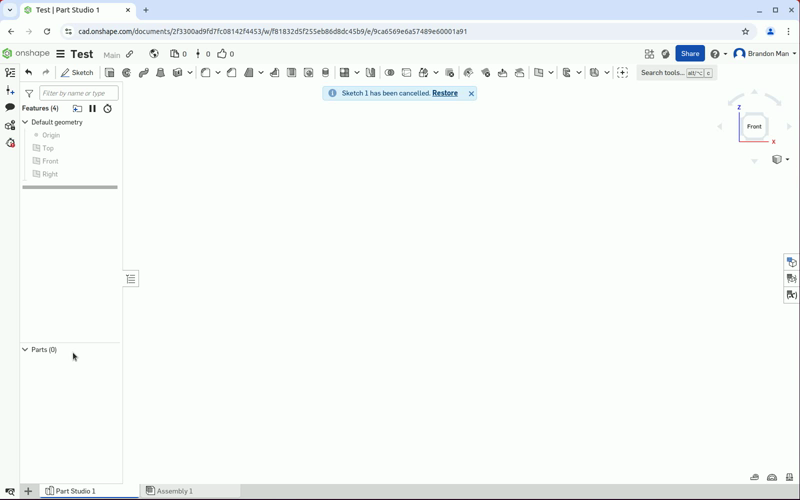
key(shift+s)
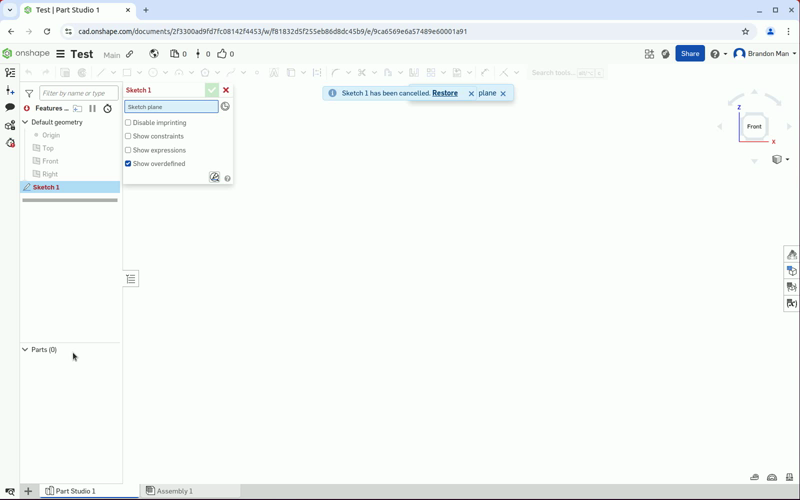
mouse_move(73, 163)
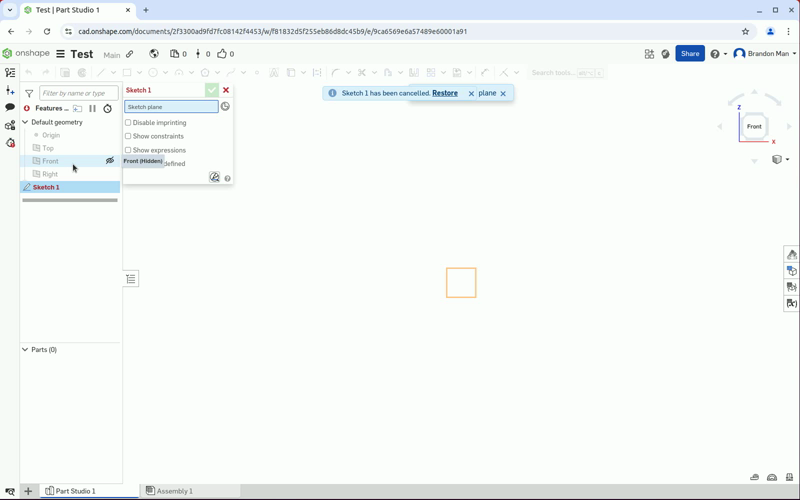
click(73, 163)
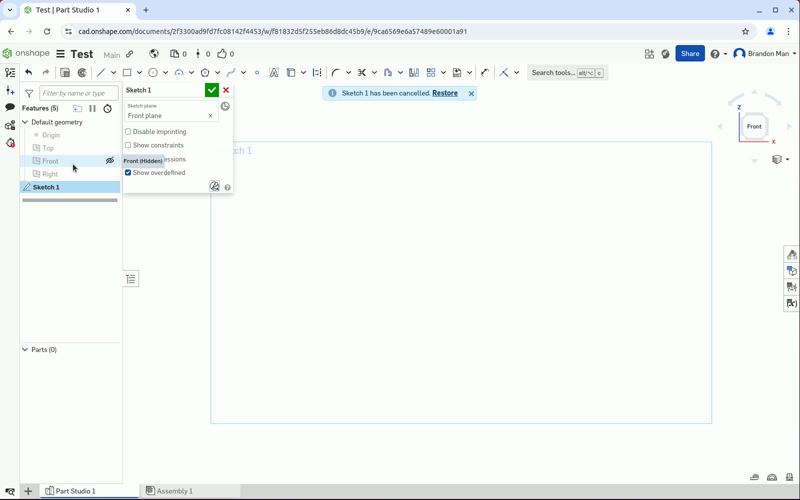
mouse_move(73, 352)
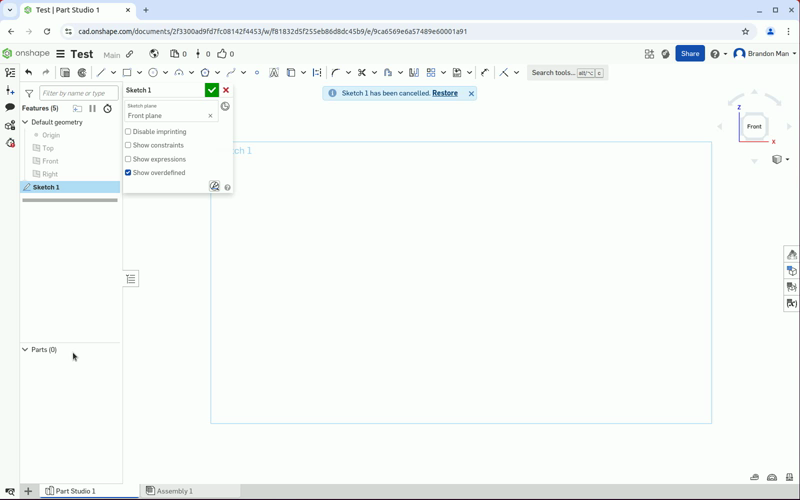
key(y)
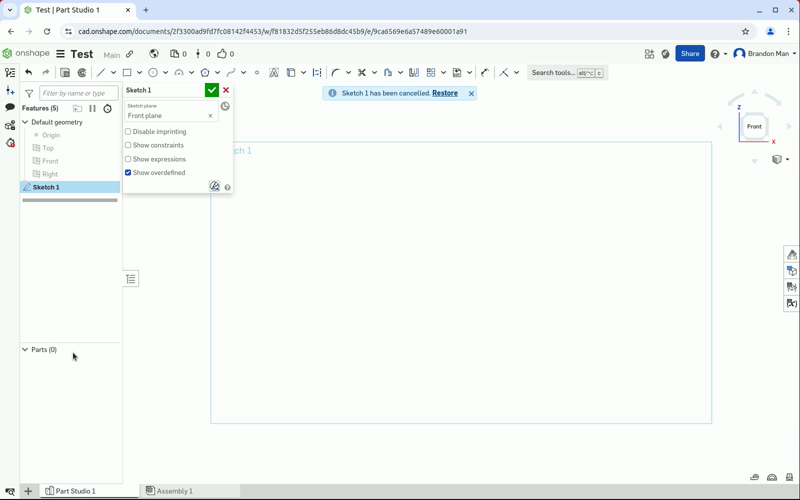
key(l)
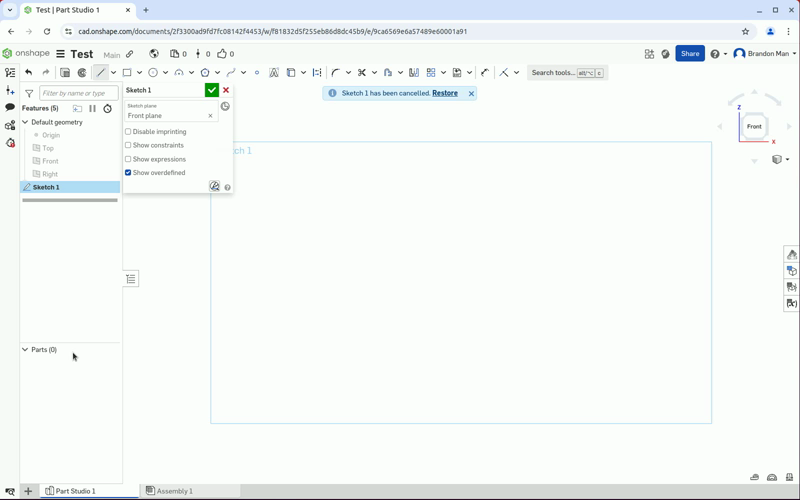
key_down(shift)
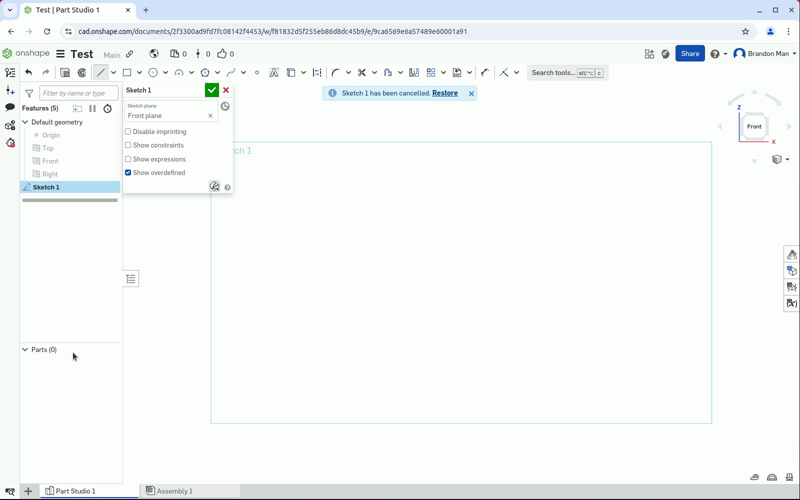
mouse_move(463, 284)
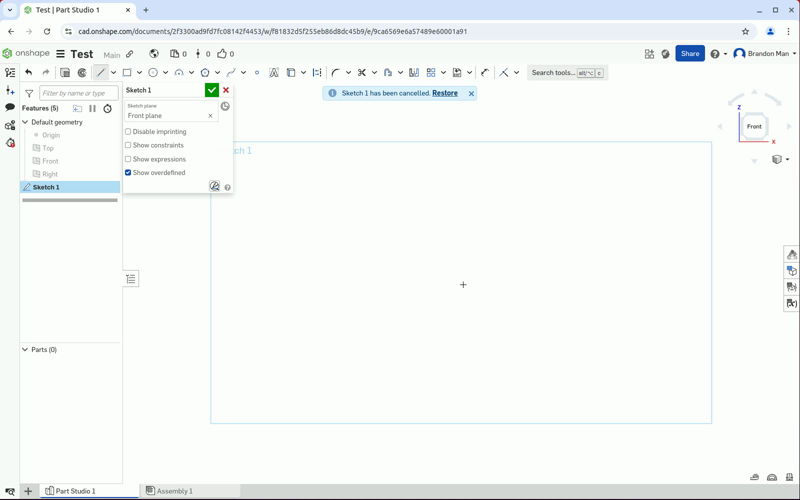
click(463, 284)
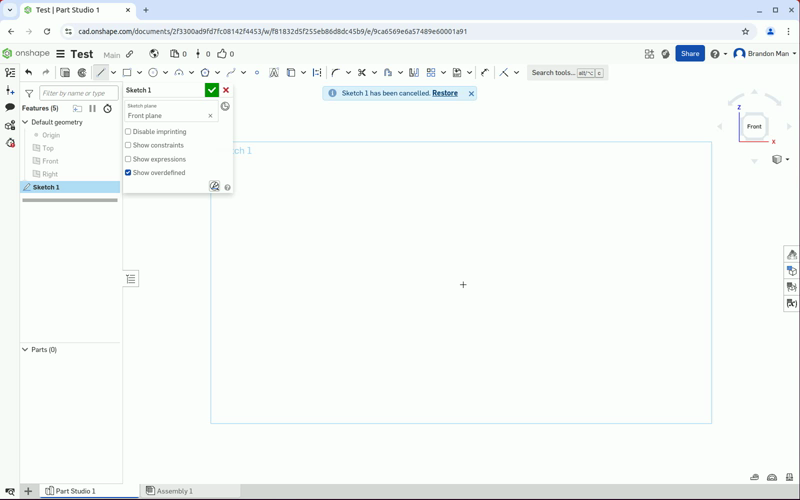
key_up(shift)
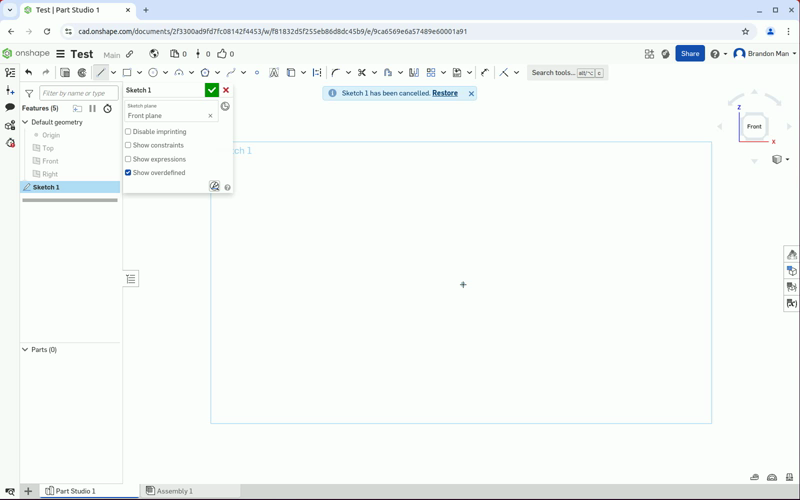
key_down(shift)
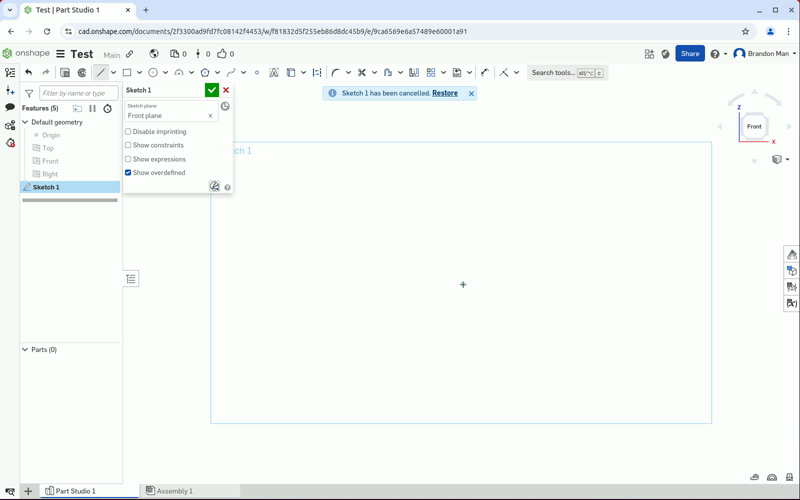
mouse_move(493, 284)
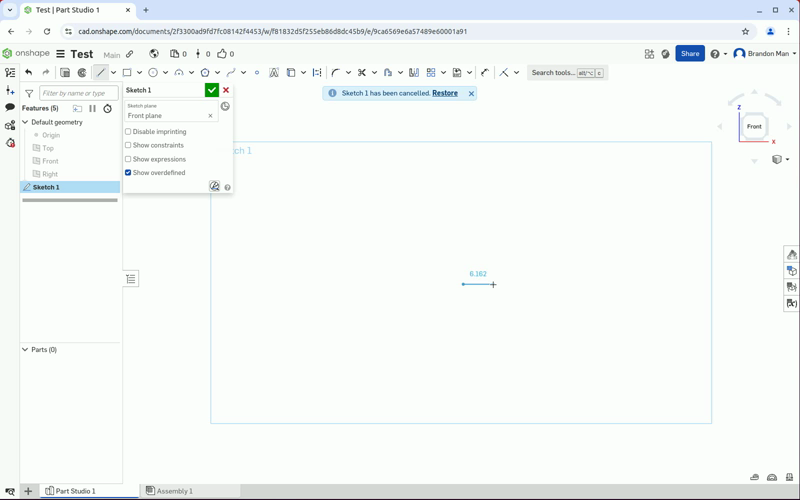
mouse_move(467, 293)
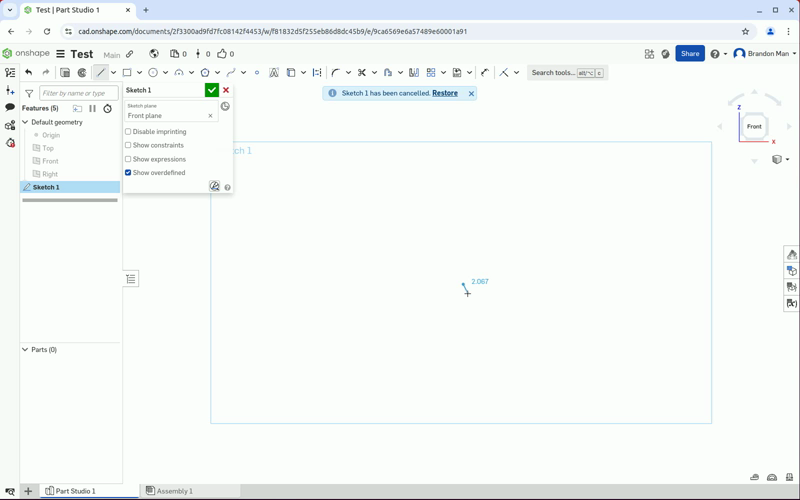
click(467, 293)
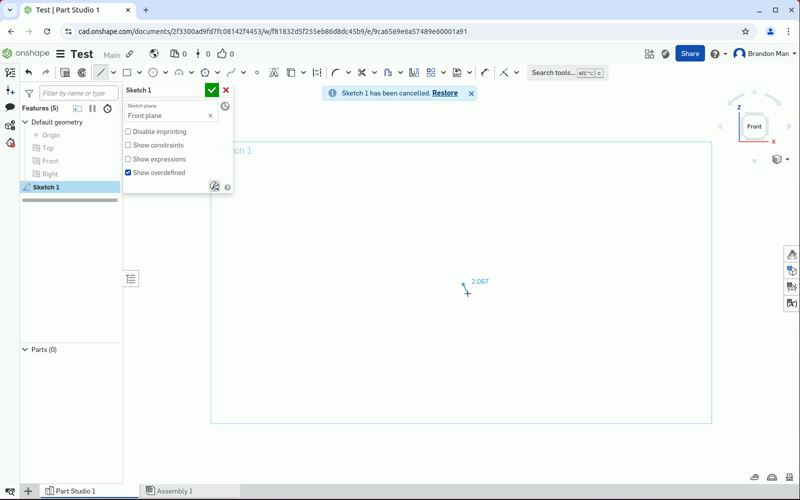
key_up(shift)
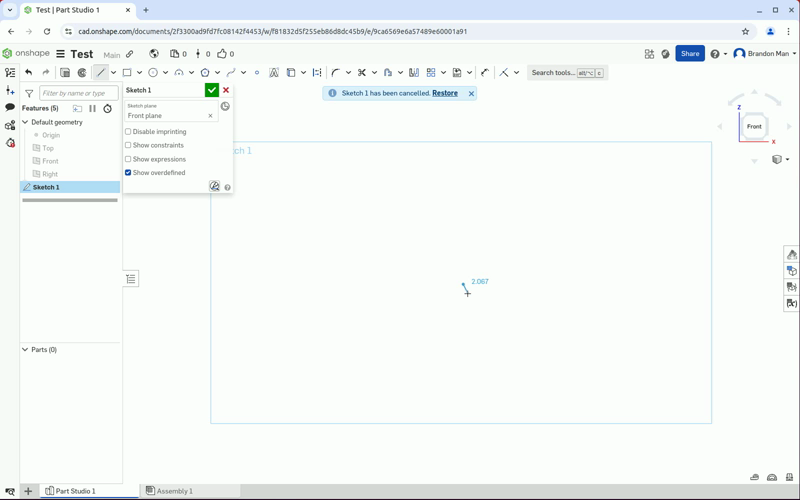
key_down(shift)
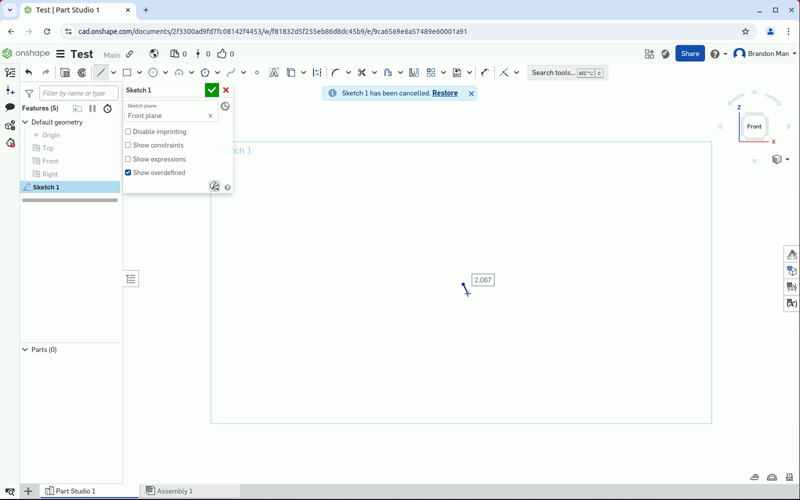
mouse_move(498, 293)
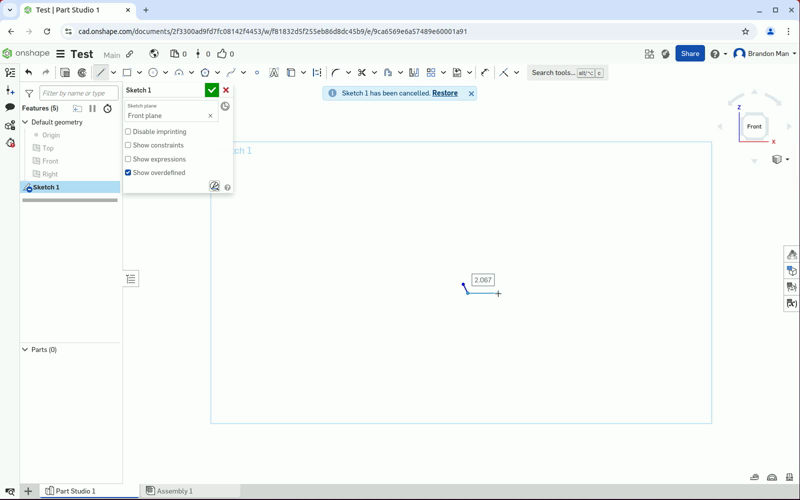
mouse_move(472, 284)
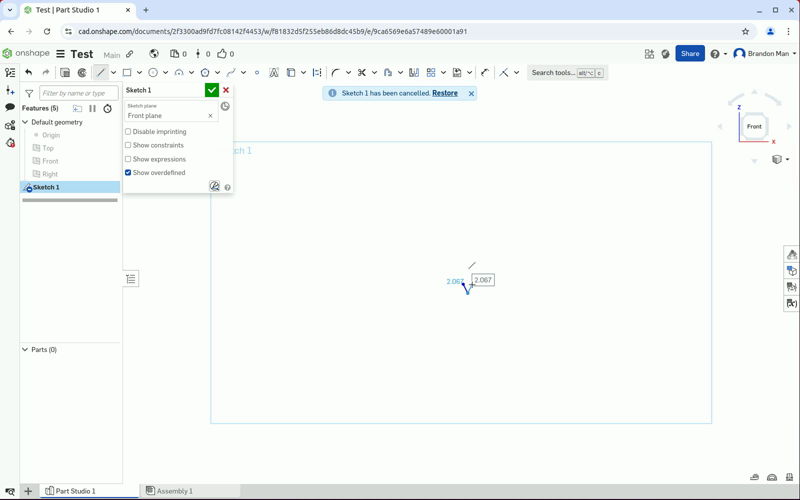
click(472, 284)
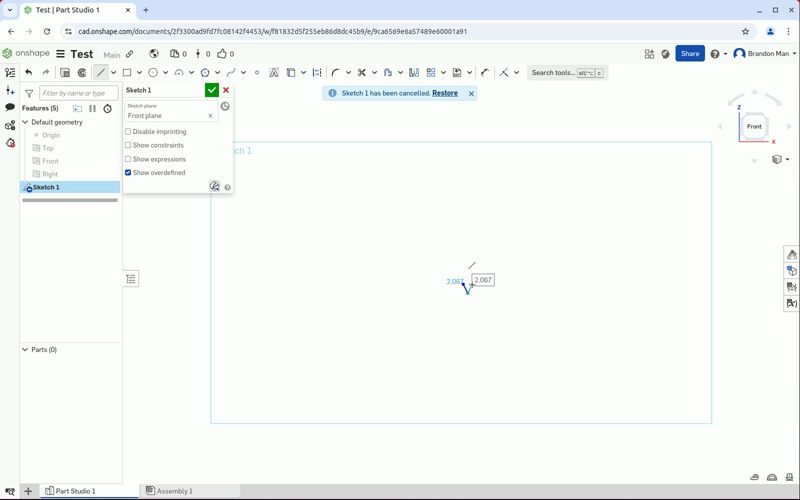
key_up(shift)
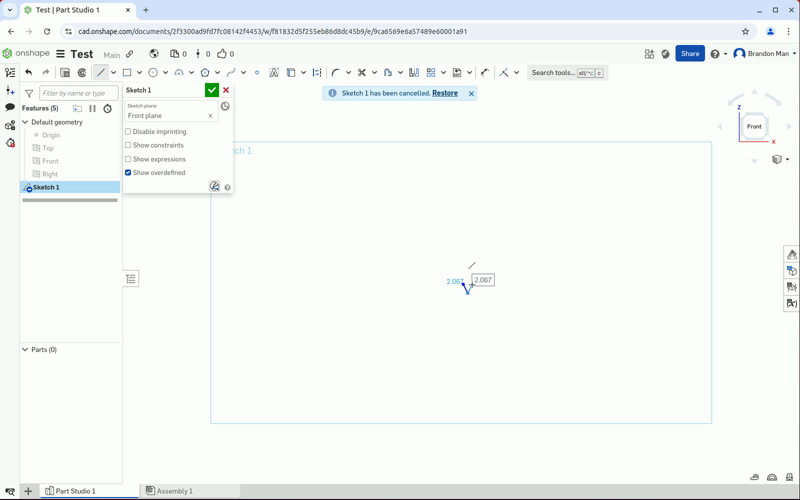
key_down(shift)
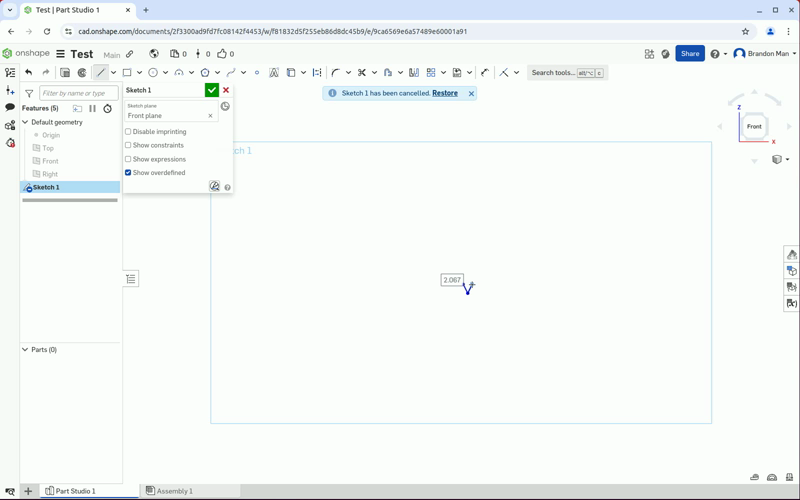
mouse_move(502, 284)
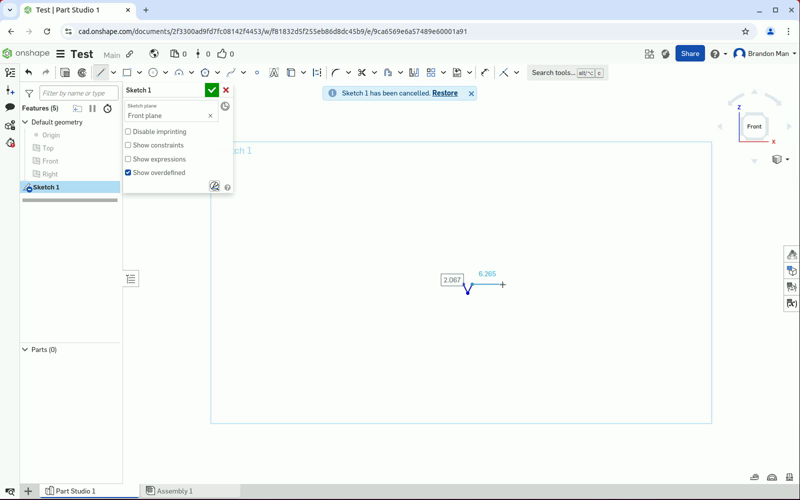
mouse_move(467, 284)
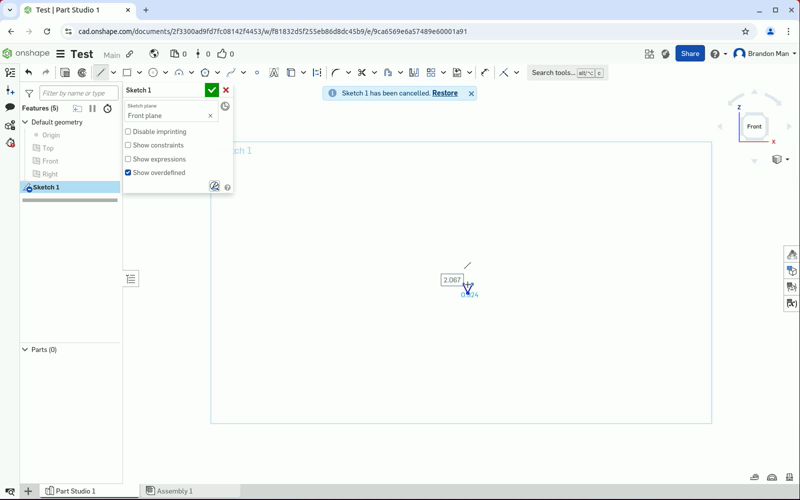
scroll(6)
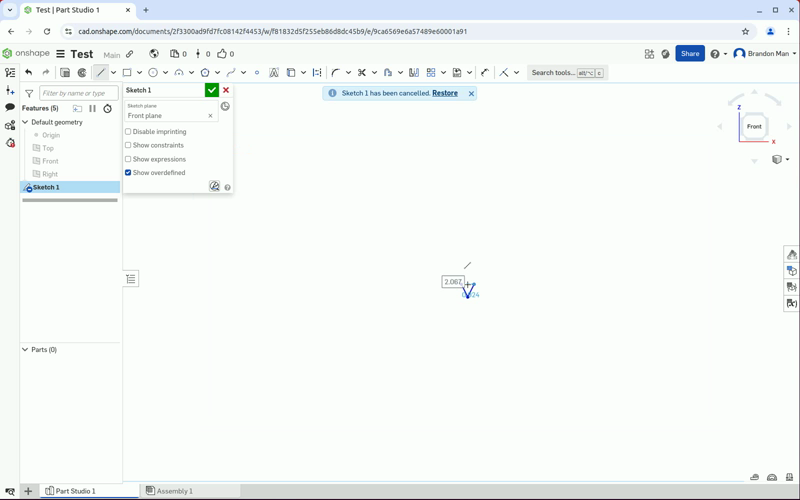
scroll(6)
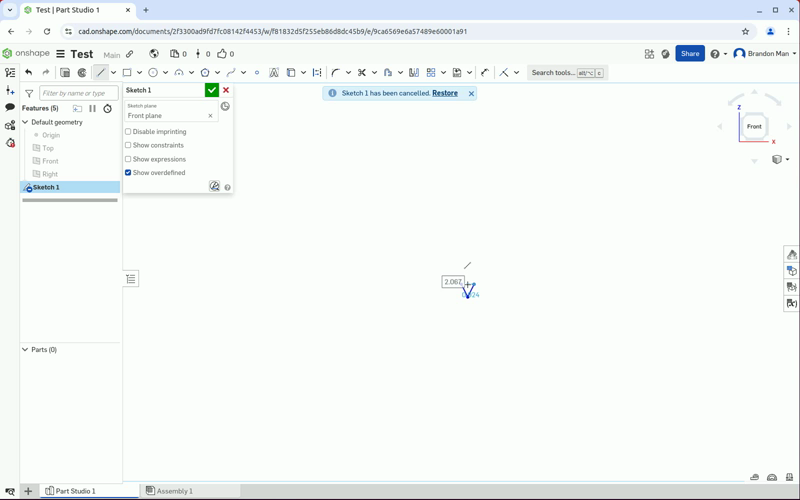
scroll(6)
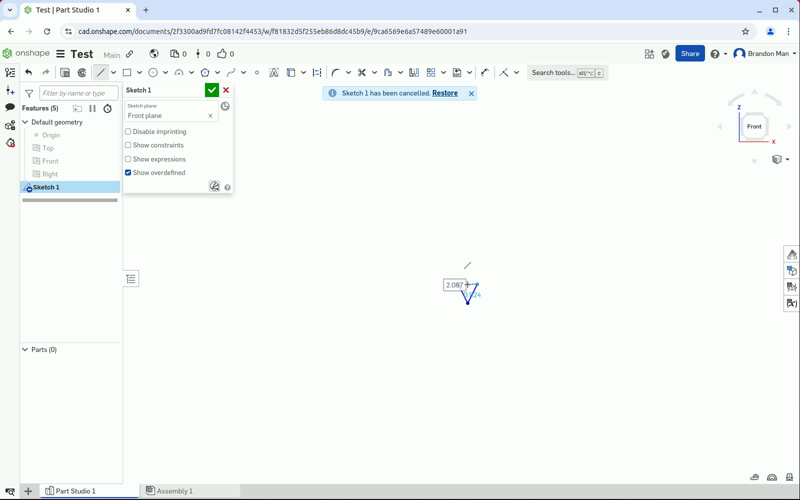
scroll(6)
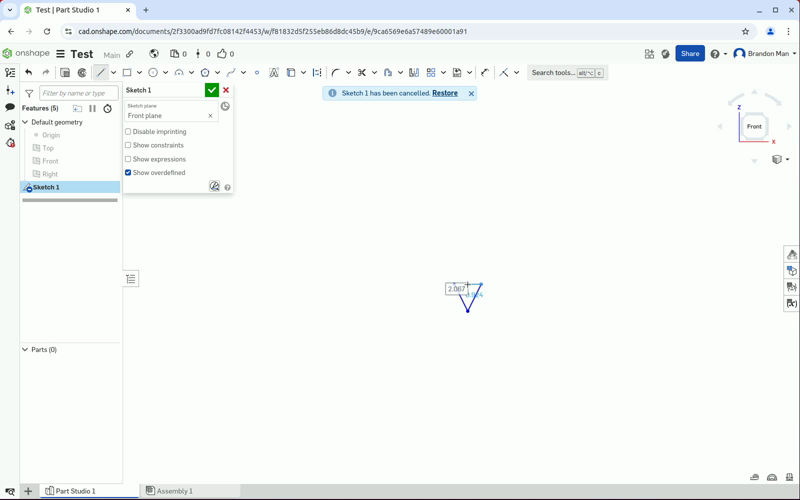
scroll(6)
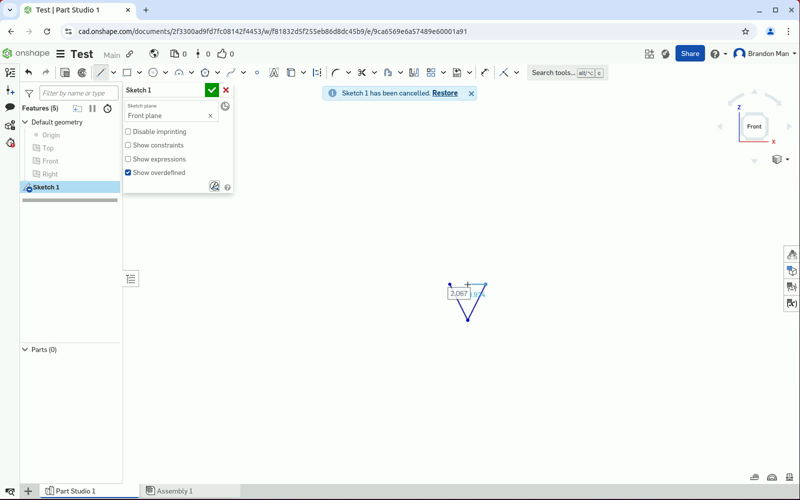
scroll(6)
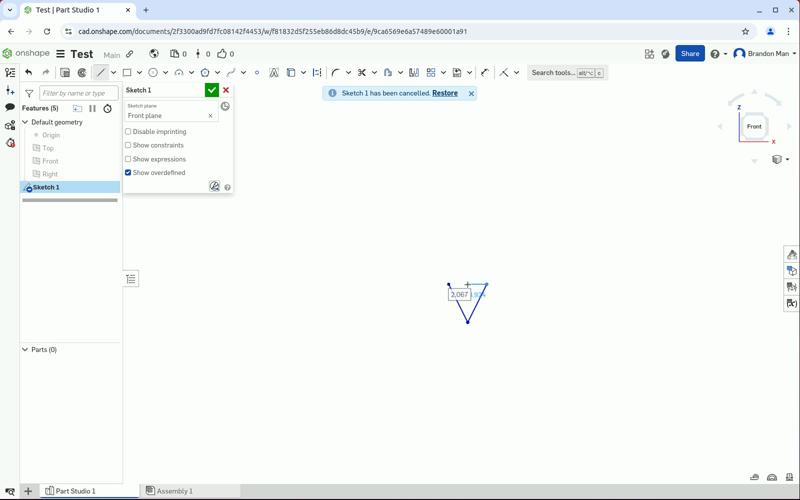
scroll(6)
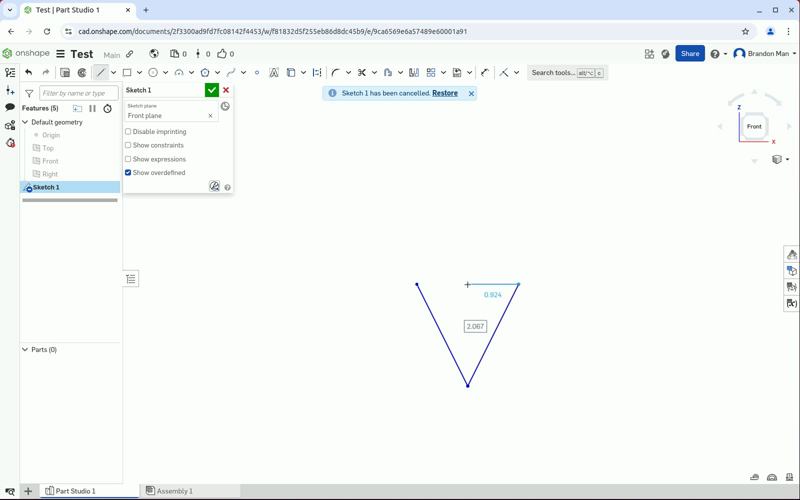
click(467, 284)
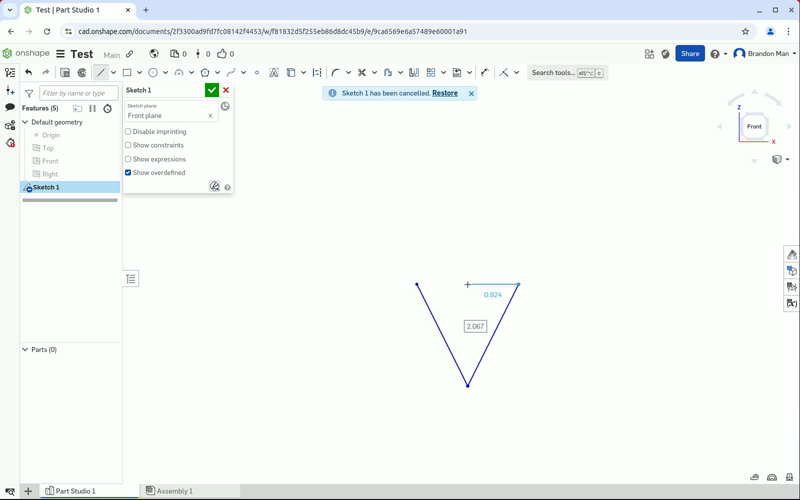
scroll(-6)
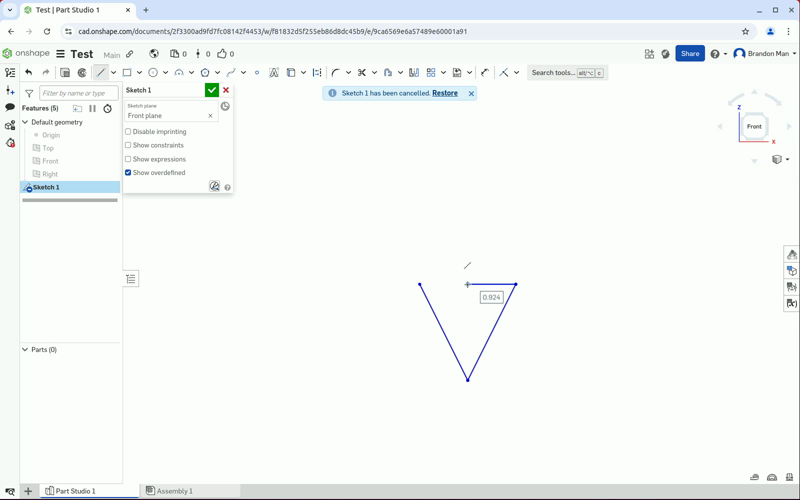
scroll(-6)
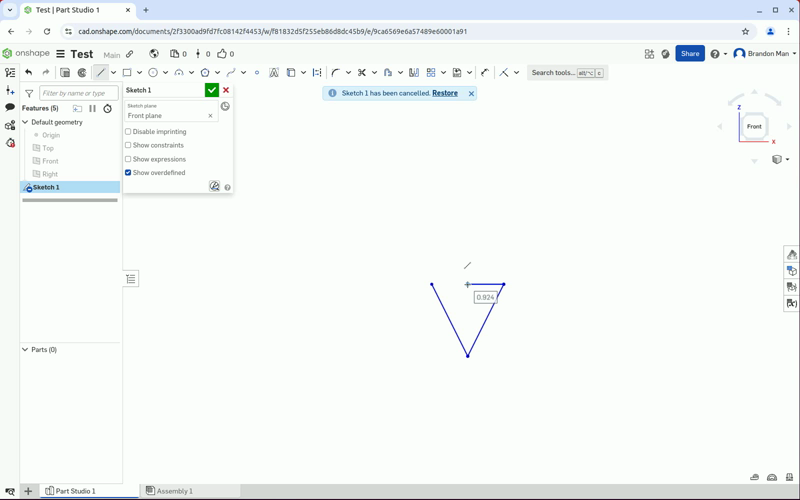
scroll(-6)
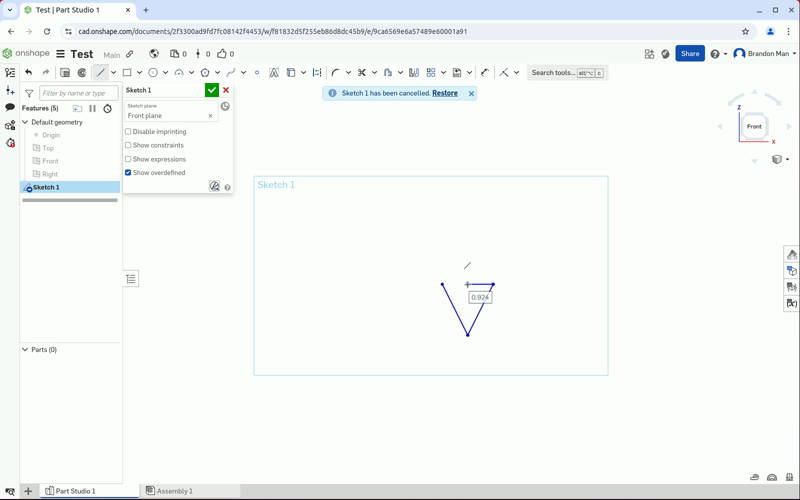
scroll(-6)
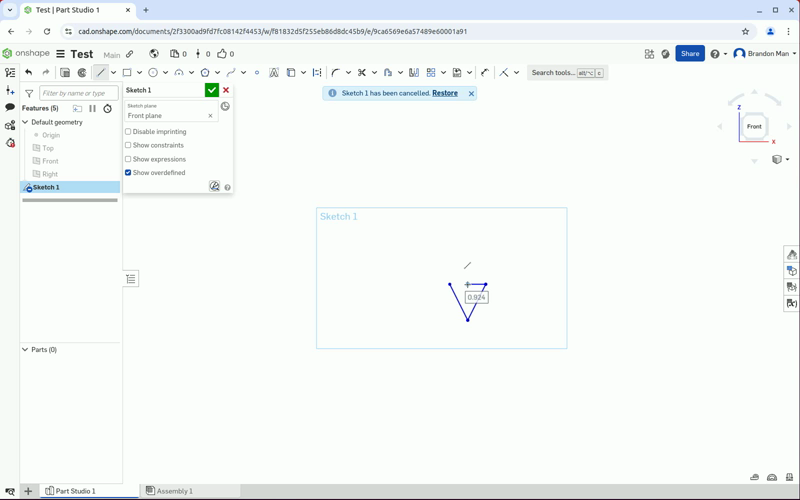
scroll(-6)
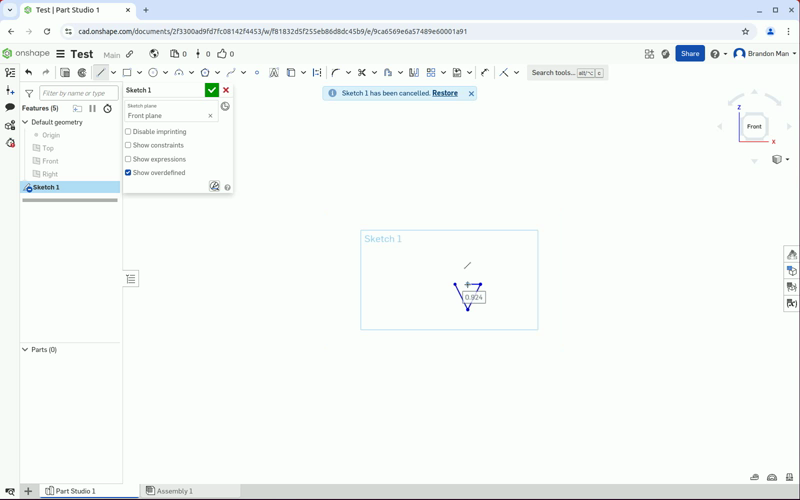
scroll(-6)
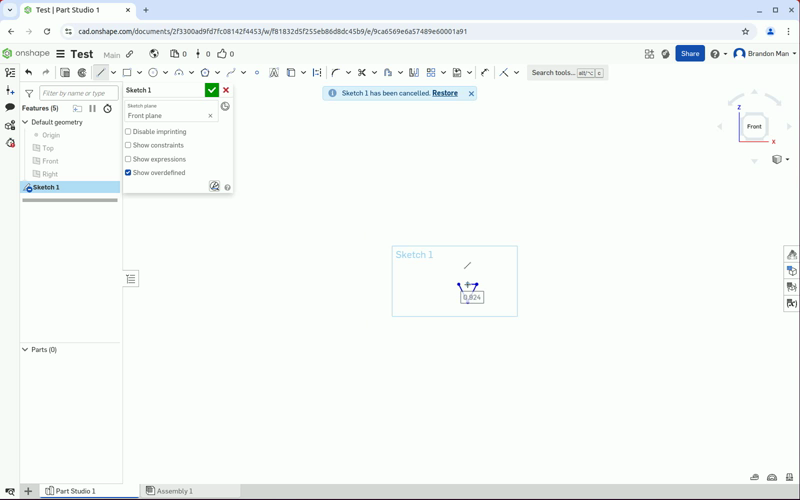
scroll(-6)
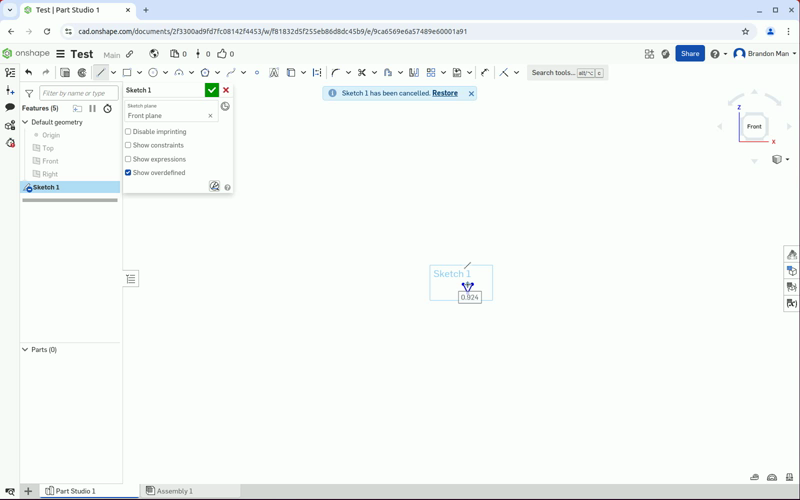
key_up(shift)
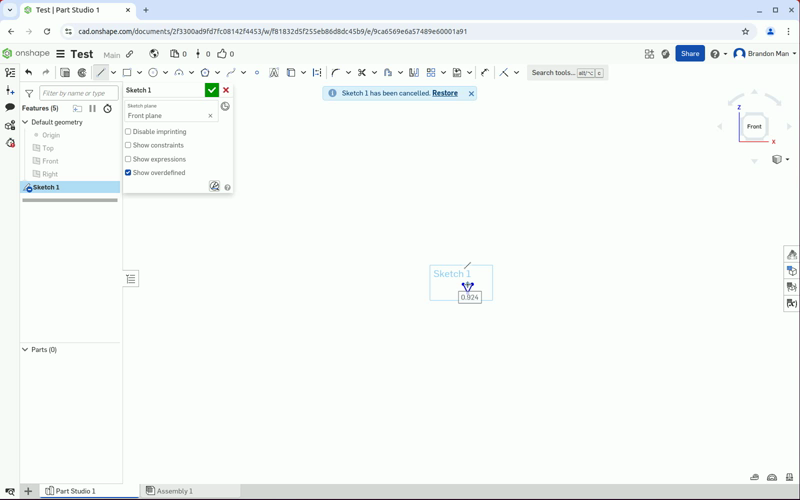
mouse_move(498, 284)
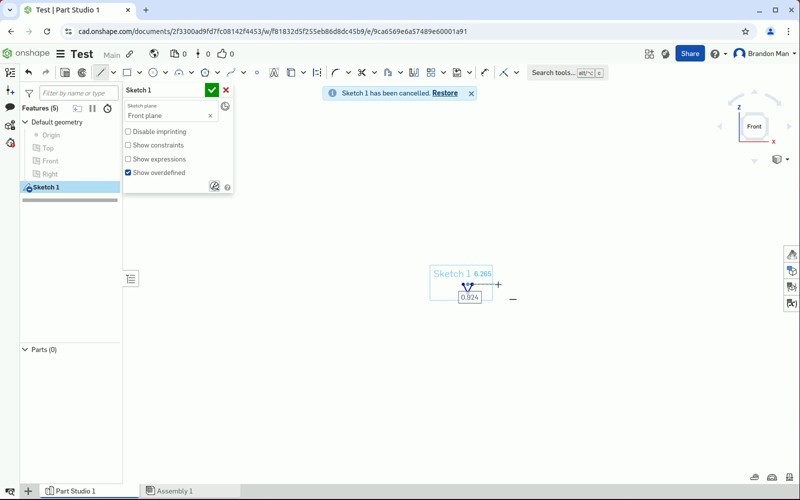
key_down(shift)
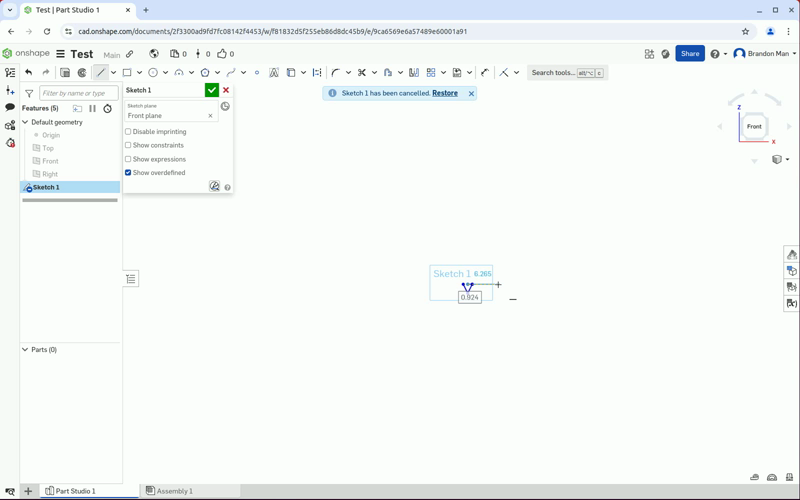
mouse_move(463, 284)
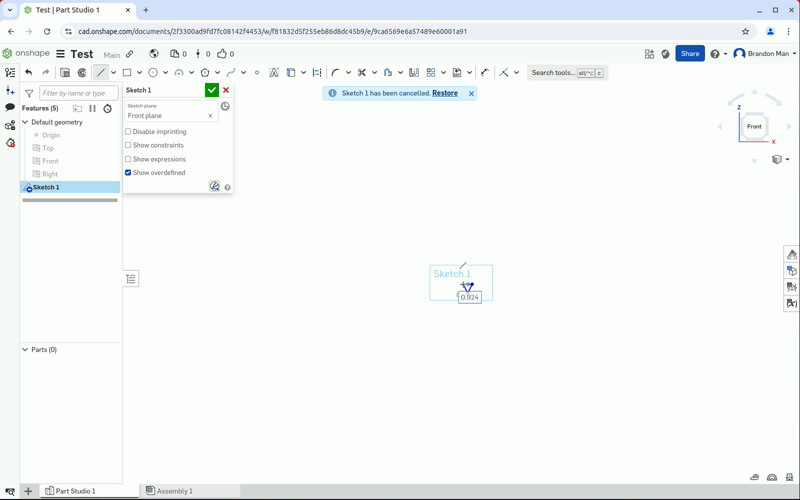
scroll(6)
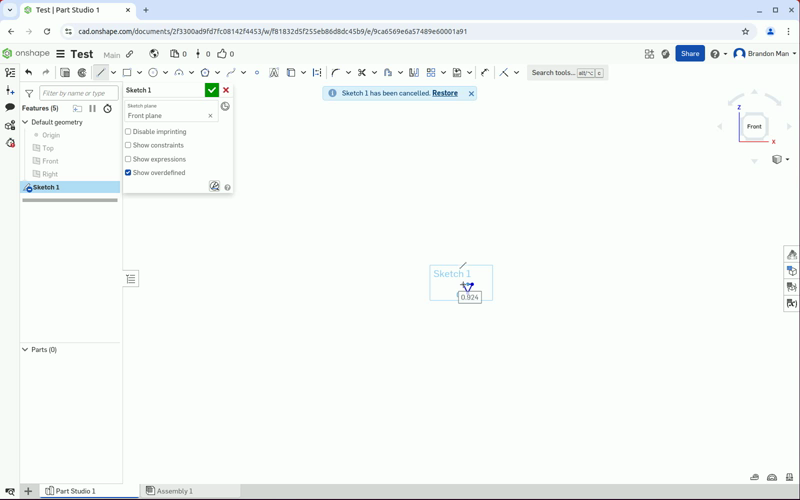
scroll(6)
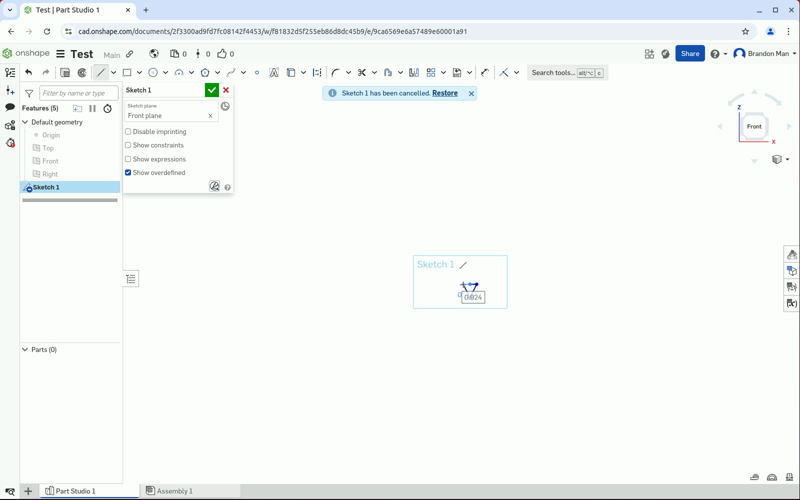
scroll(6)
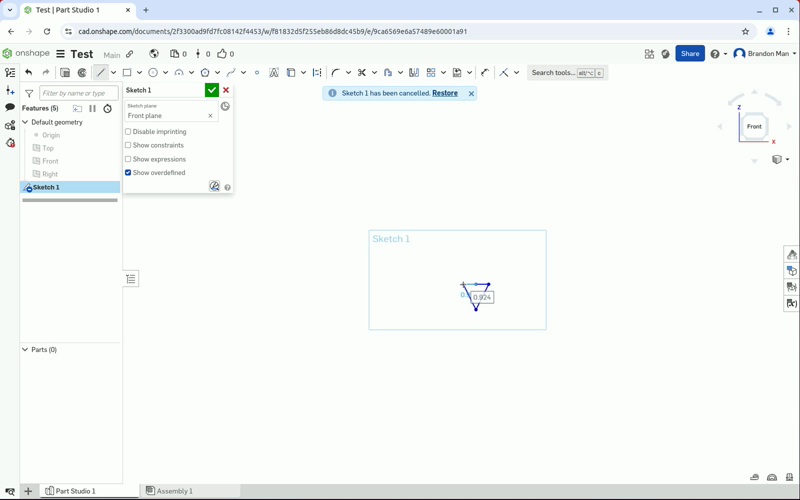
scroll(6)
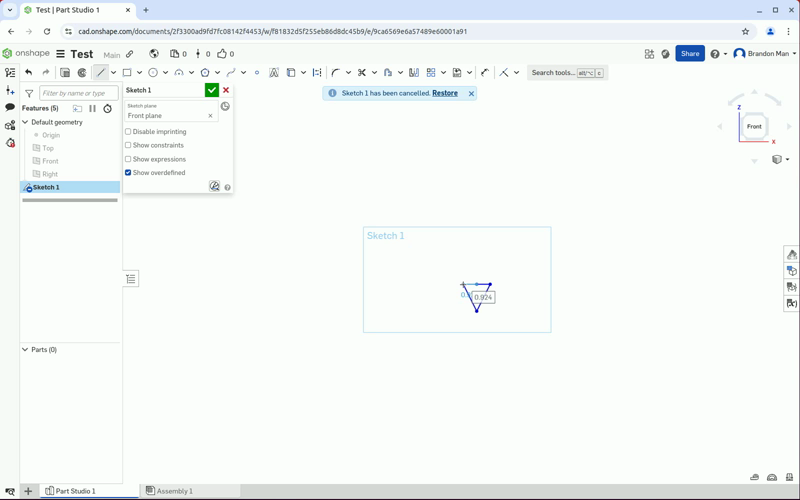
scroll(6)
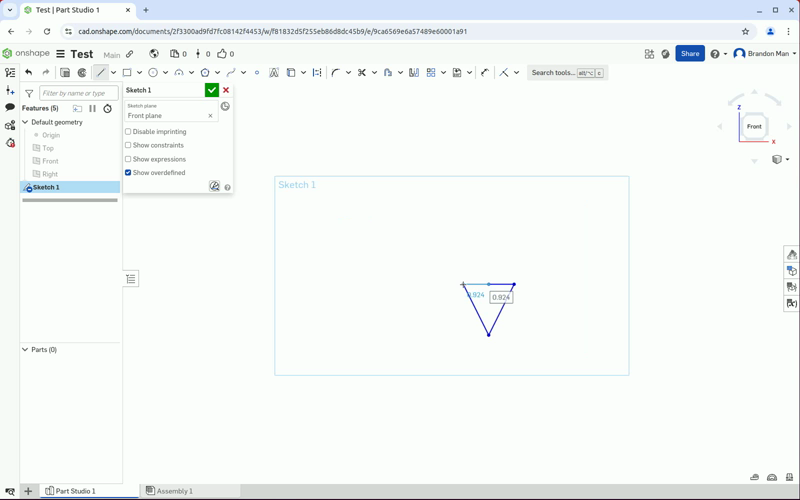
scroll(6)
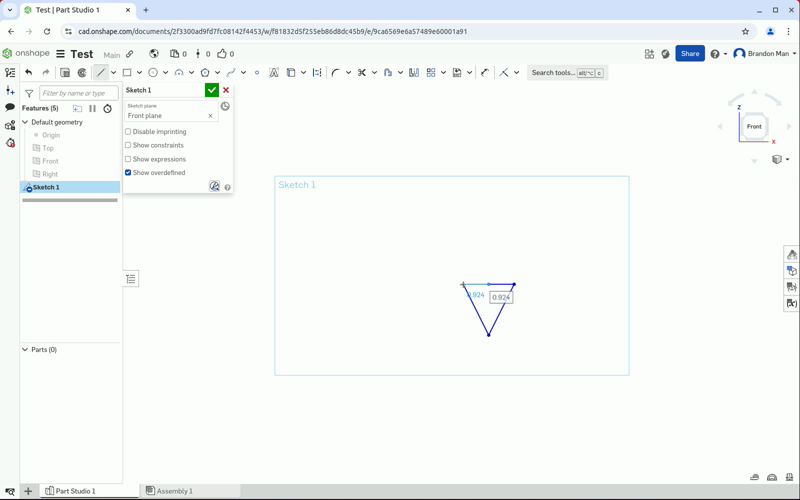
scroll(6)
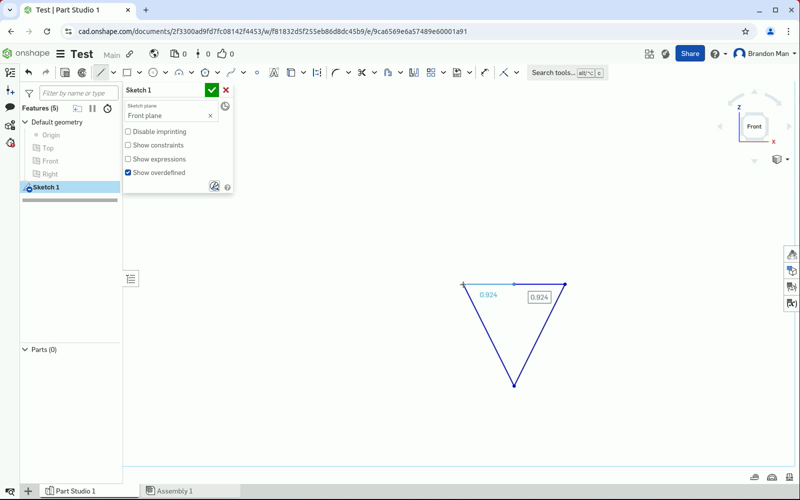
key_up(shift)
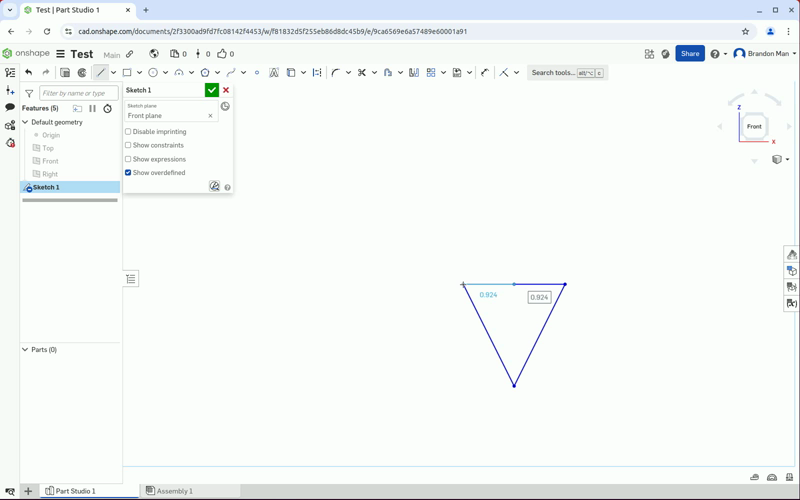
click(463, 284)
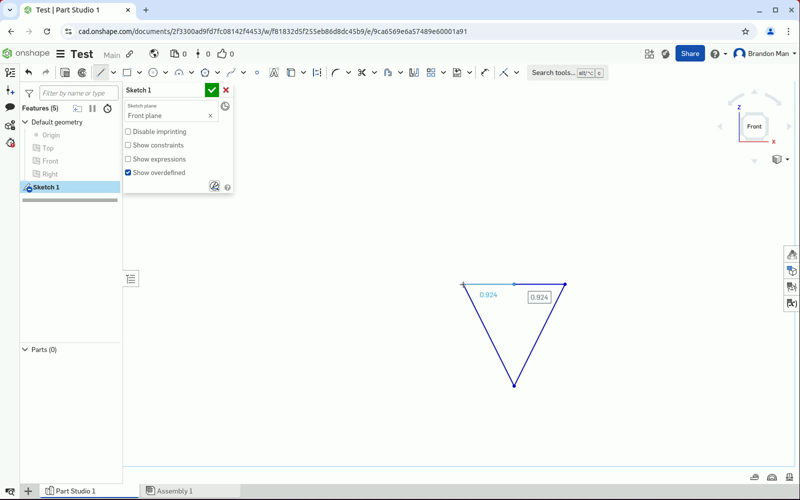
scroll(-6)
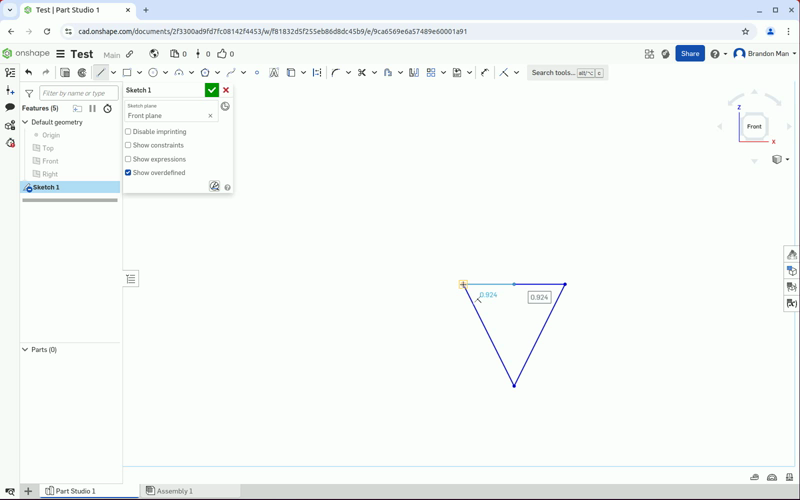
scroll(-6)
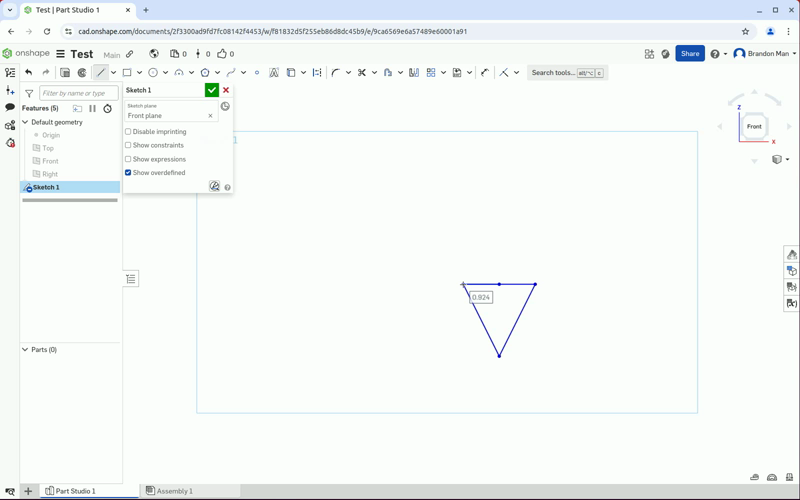
scroll(-6)
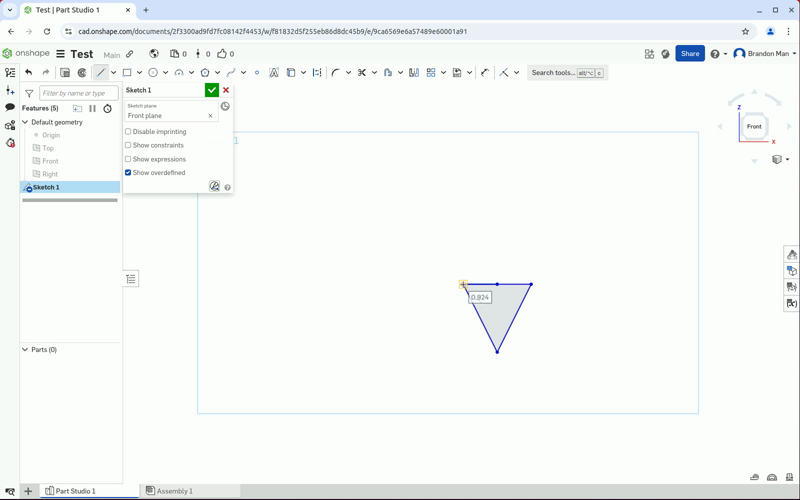
scroll(-6)
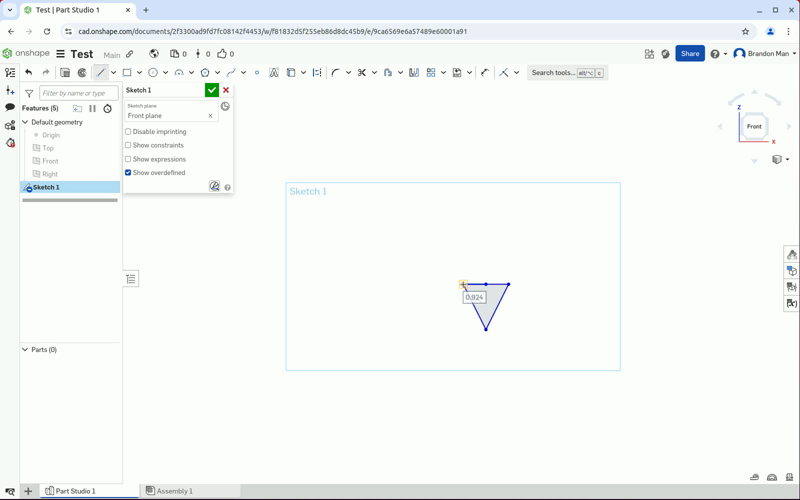
scroll(-6)
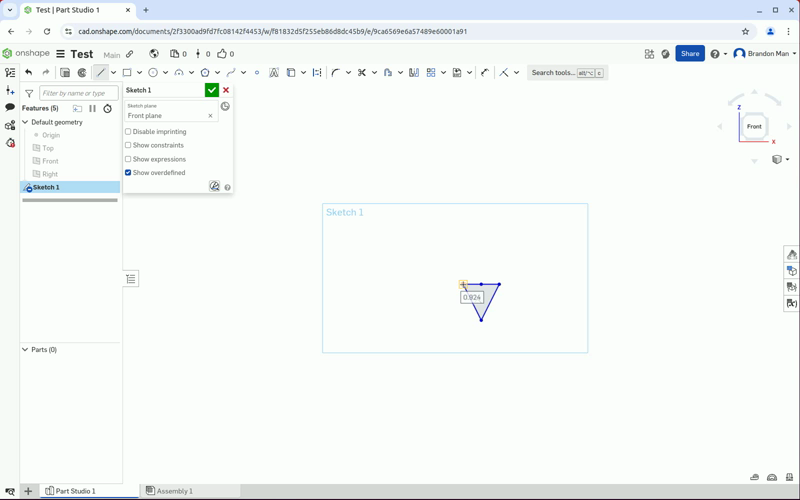
scroll(-6)
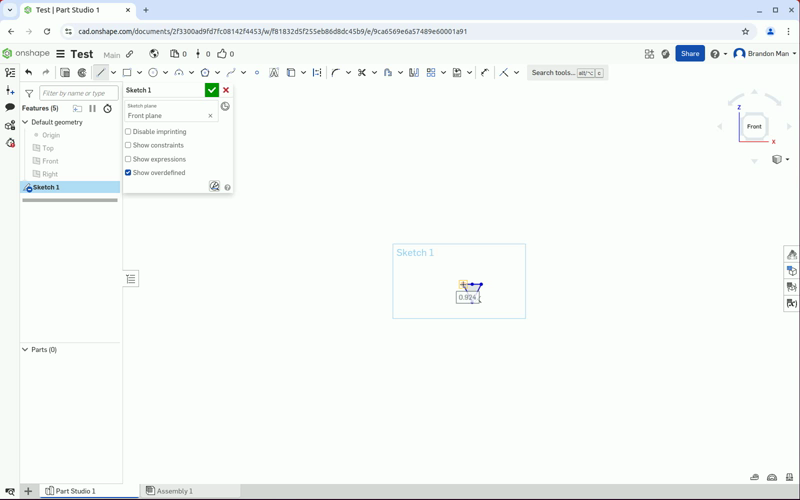
scroll(-6)
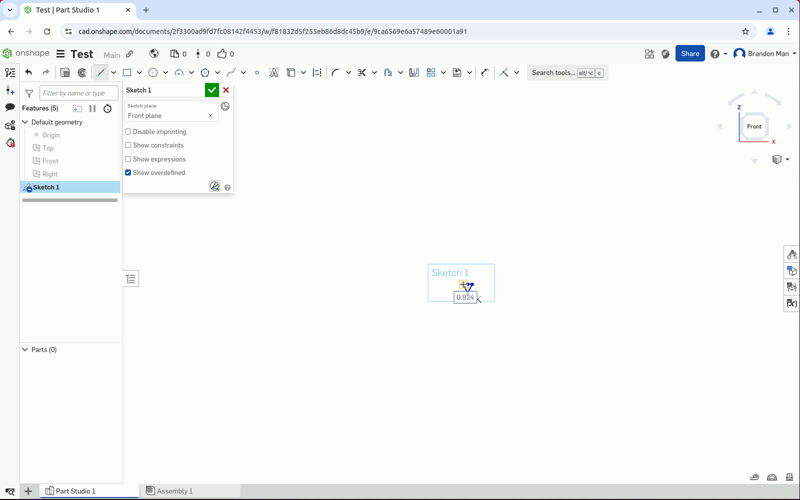
key(esc)
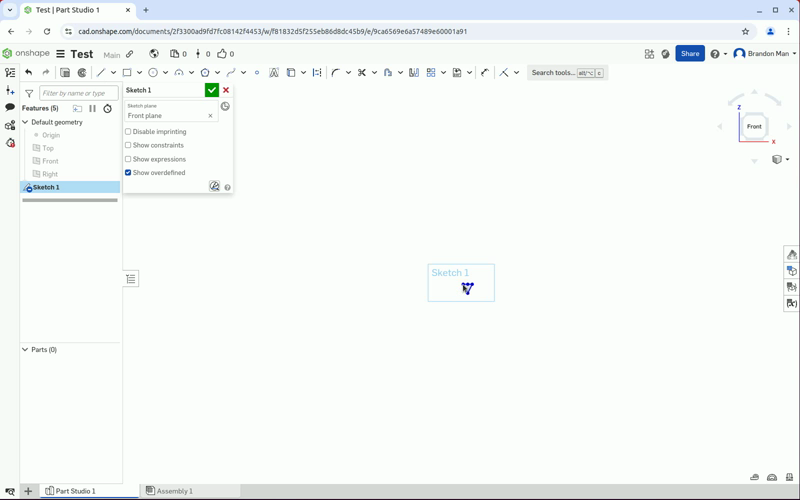
mouse_move(469, 286)
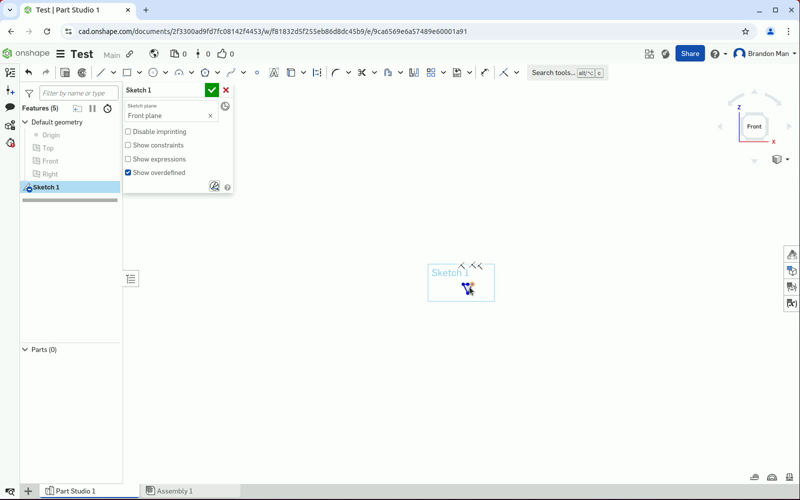
scroll(6)
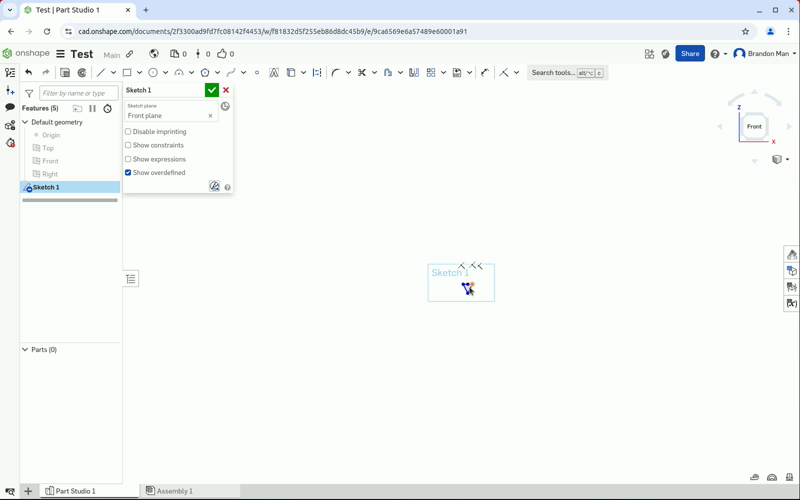
scroll(6)
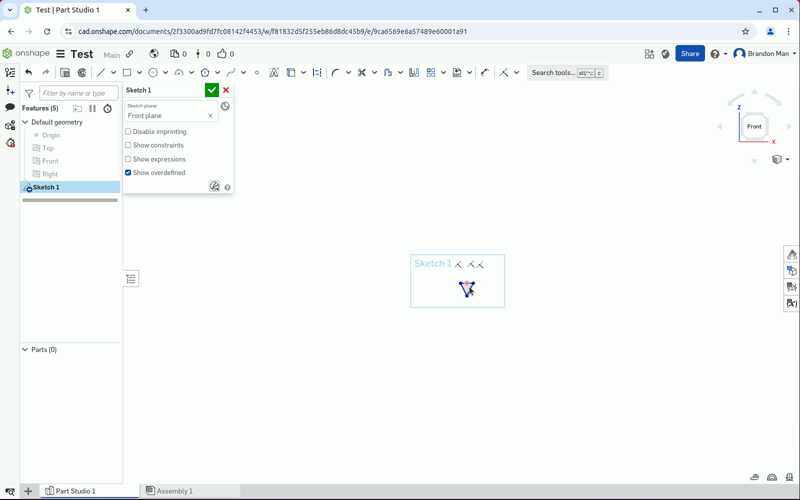
scroll(6)
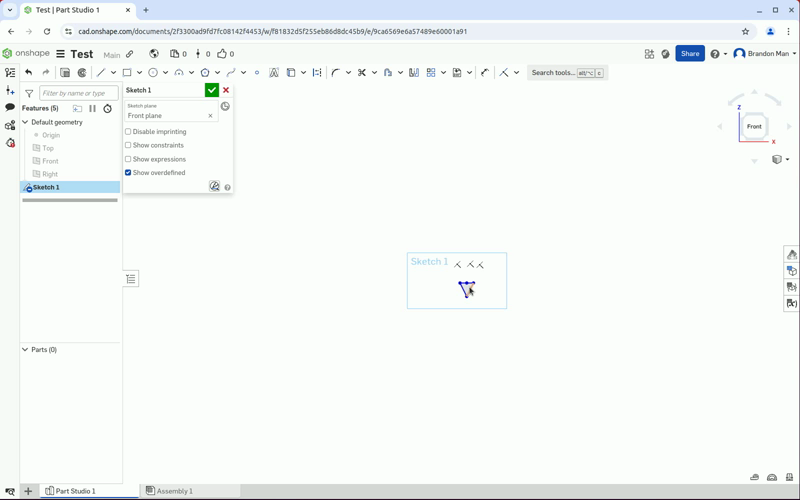
scroll(6)
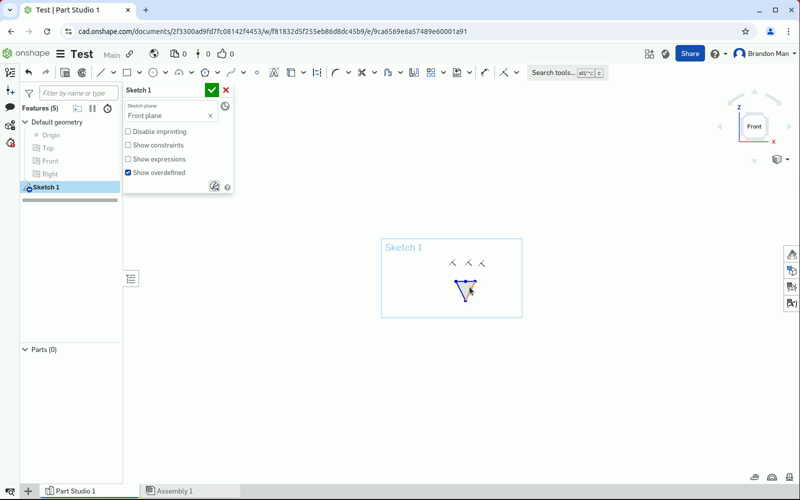
scroll(6)
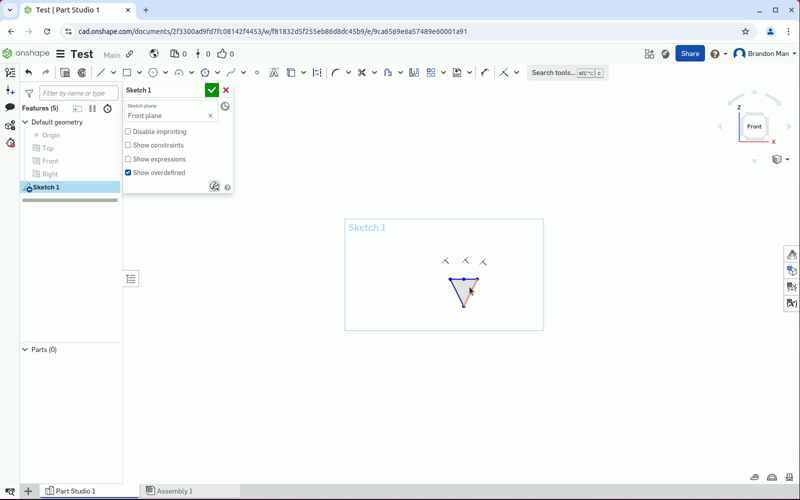
scroll(6)
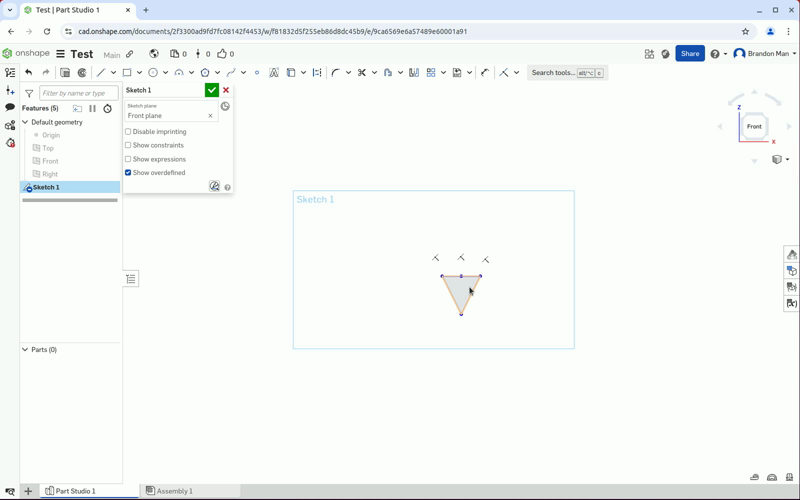
scroll(6)
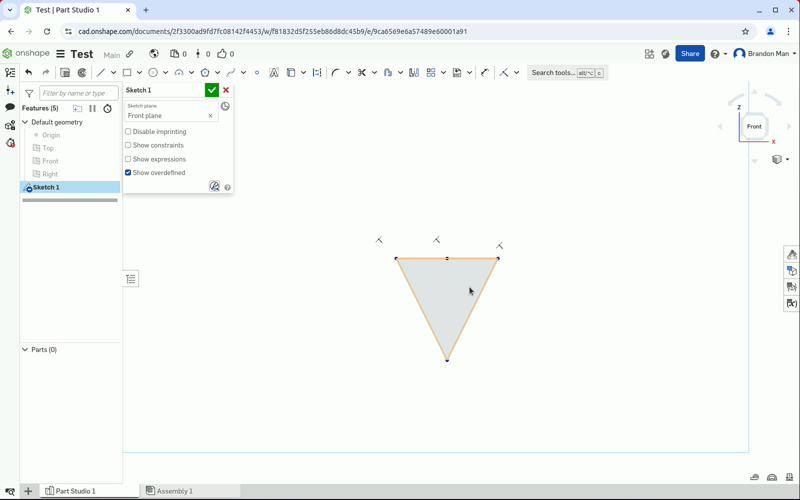
click(469, 286)
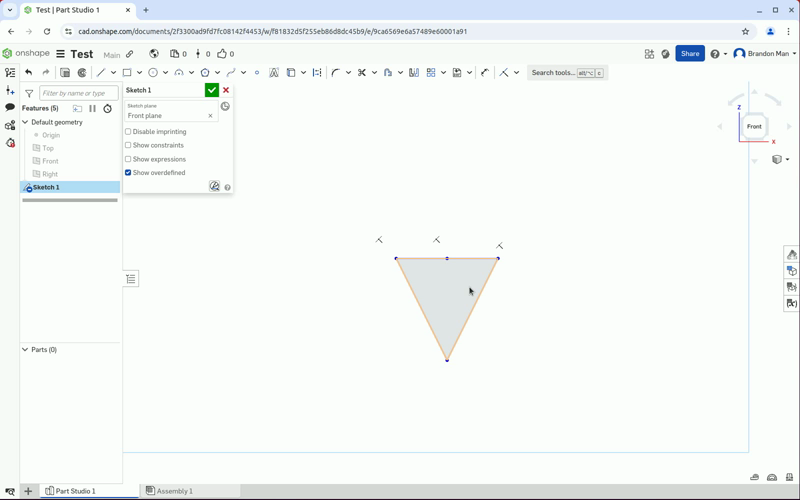
scroll(-6)
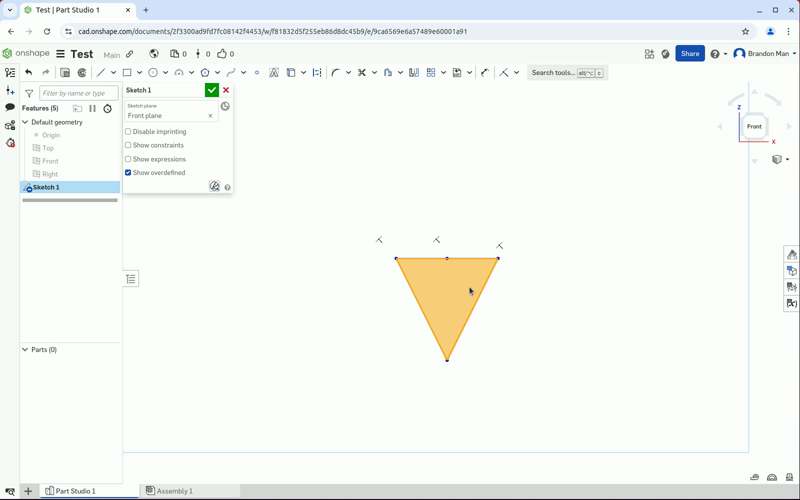
scroll(-6)
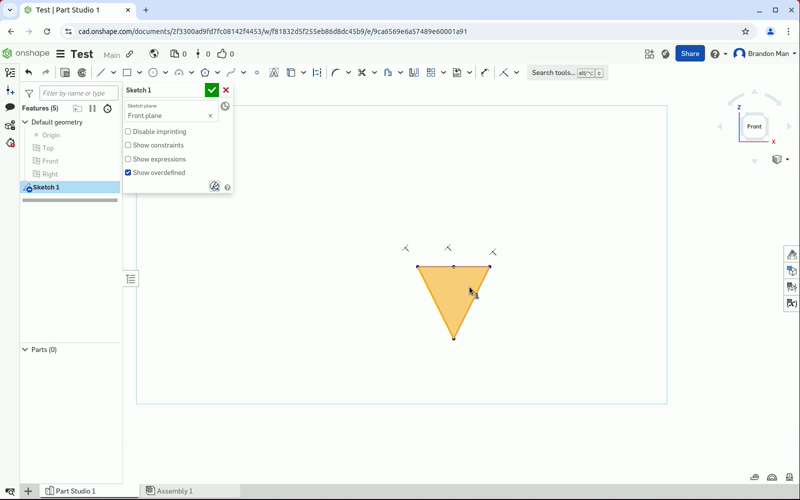
scroll(-6)
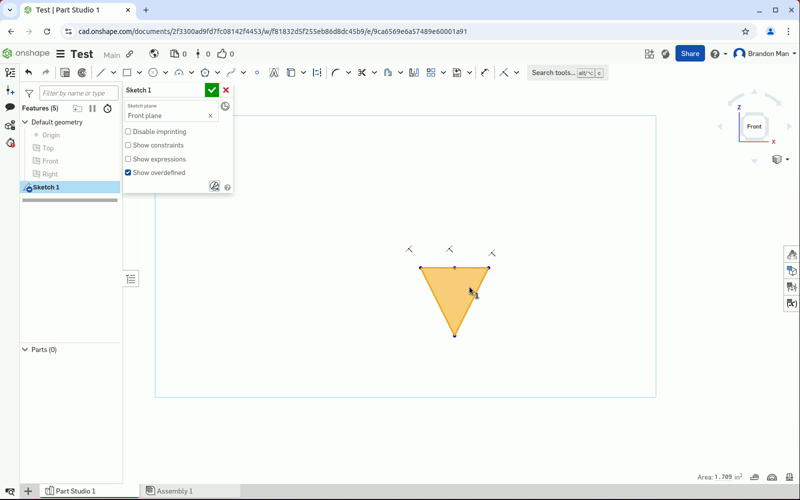
scroll(-6)
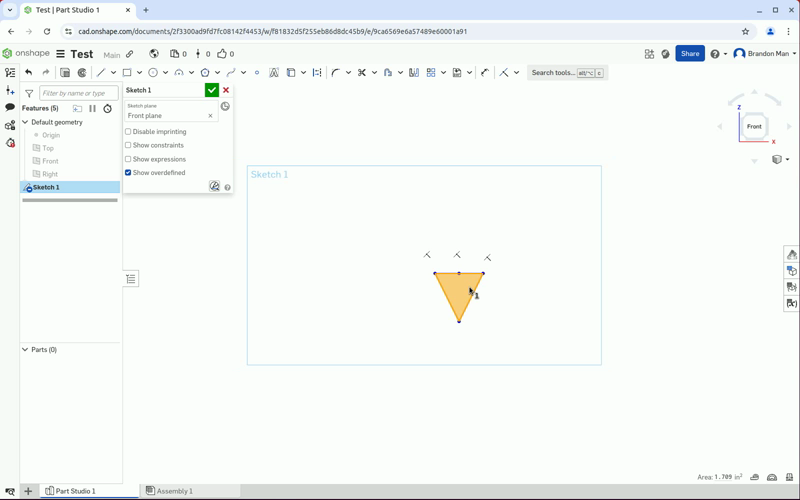
scroll(-6)
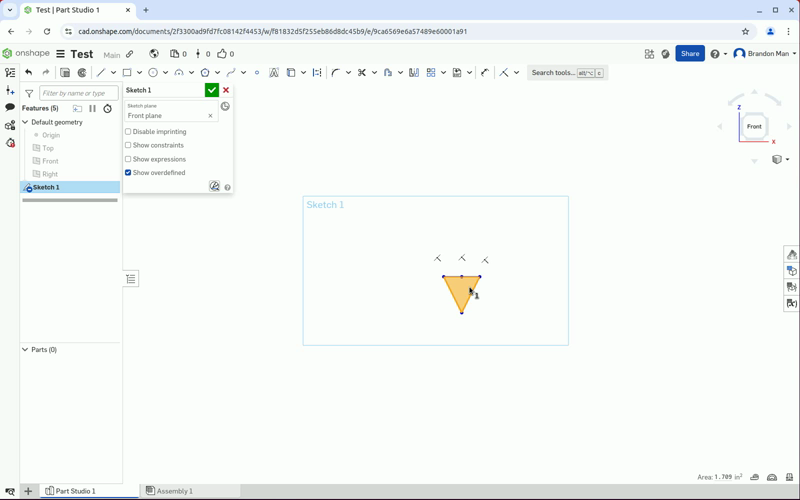
scroll(-6)
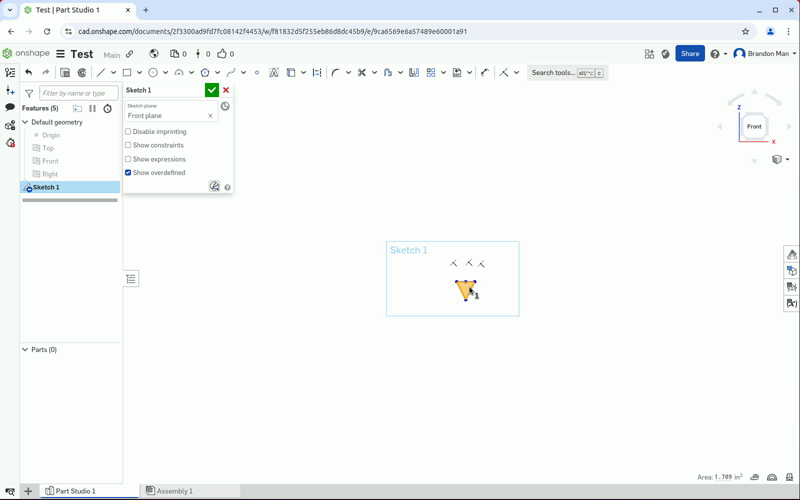
scroll(-6)
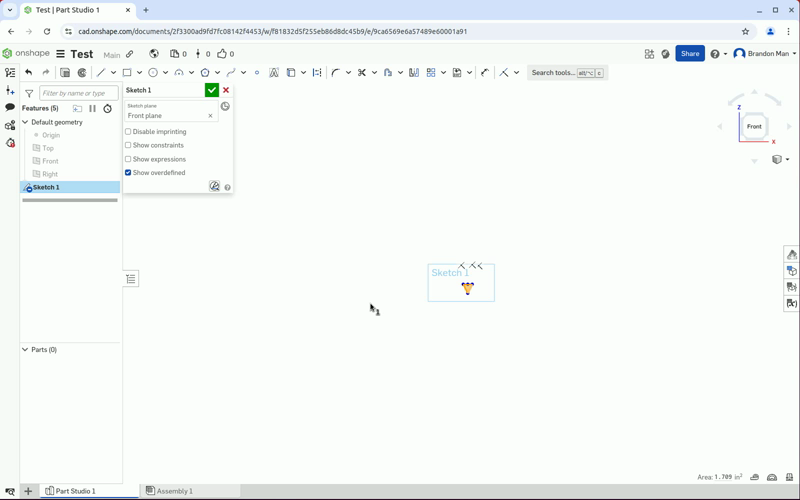
mouse_move(73, 352)
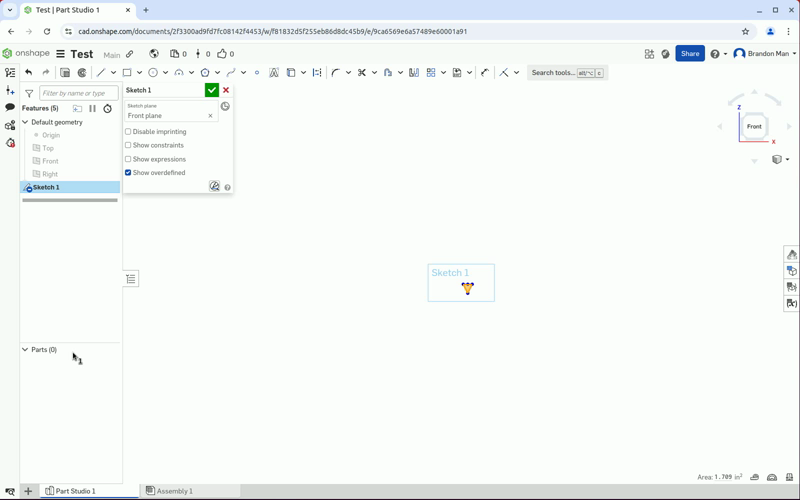
key(shift+y)
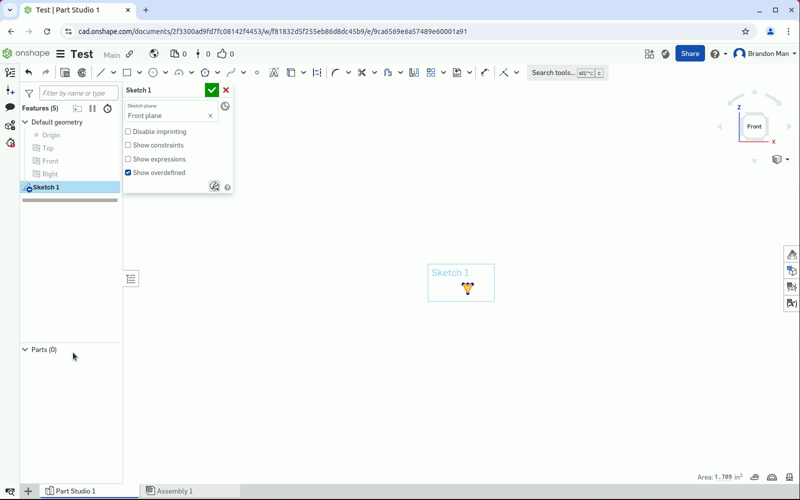
key(shift+e)
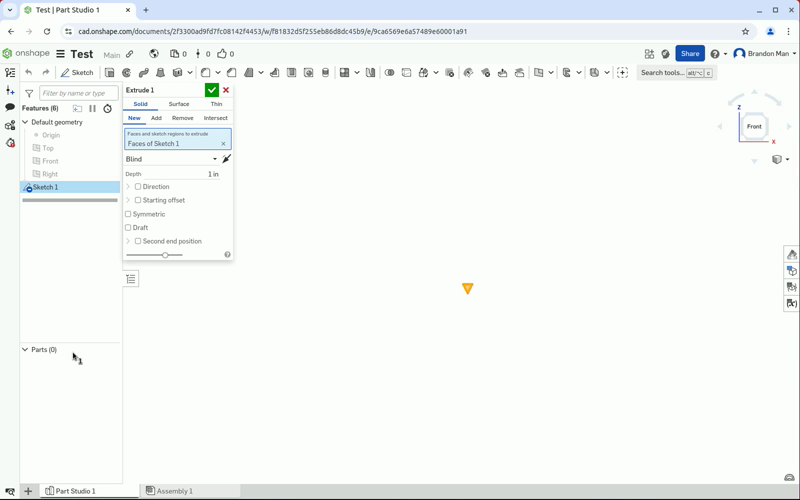
mouse_move(143, 106)
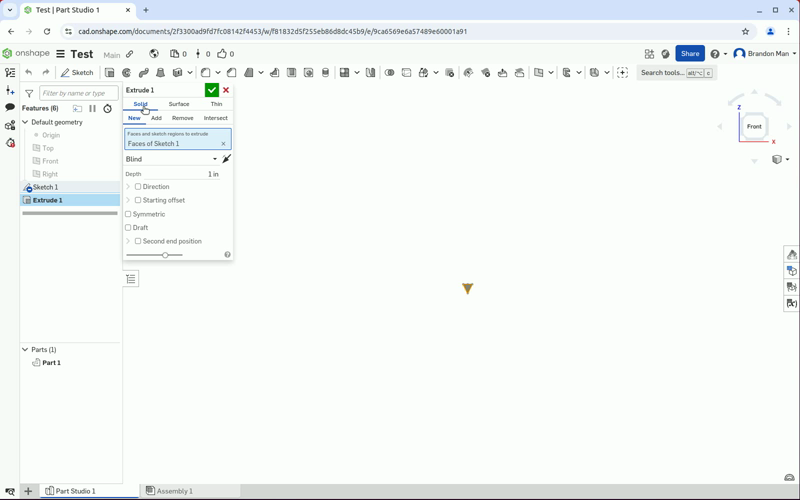
click(143, 106)
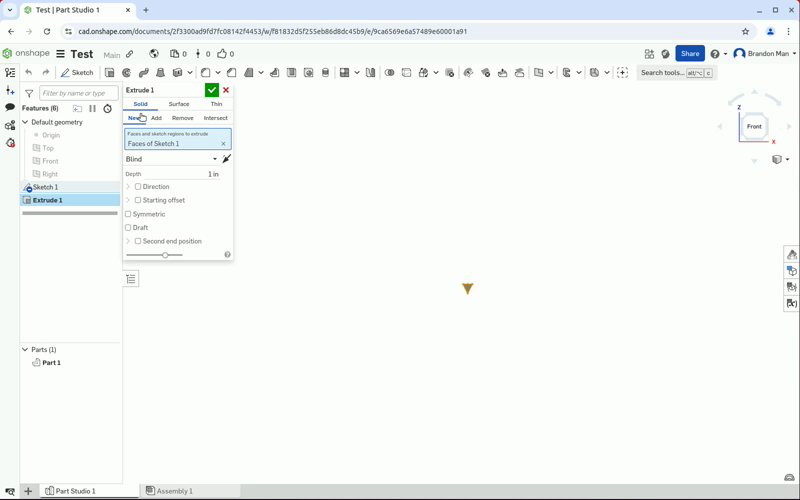
mouse_move(137, 120)
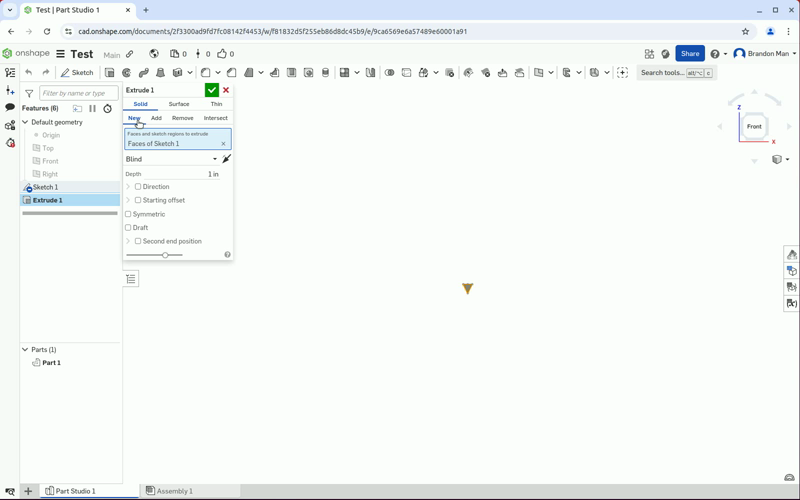
click(137, 120)
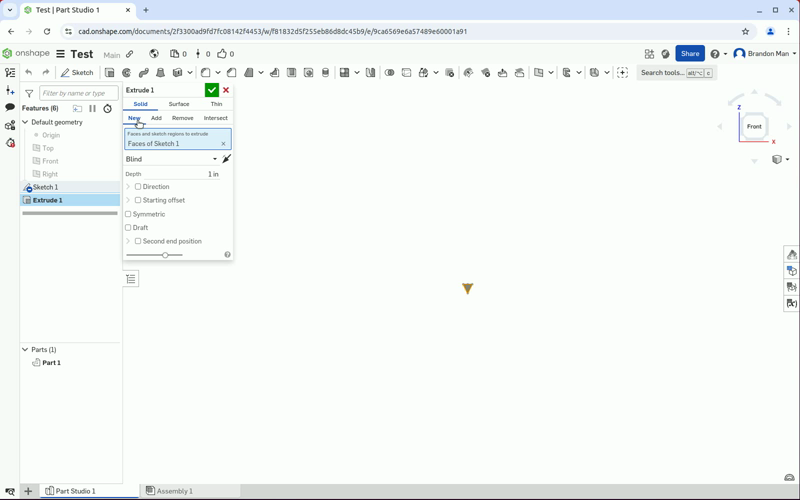
key(tab, 4)
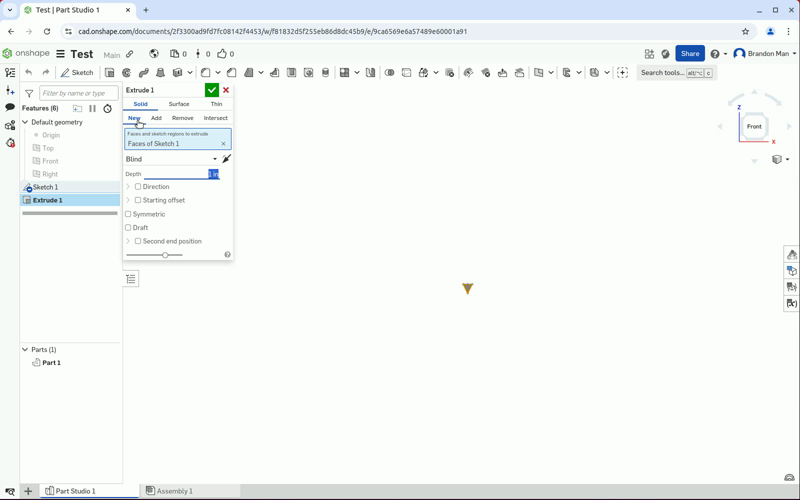
text(0.241)
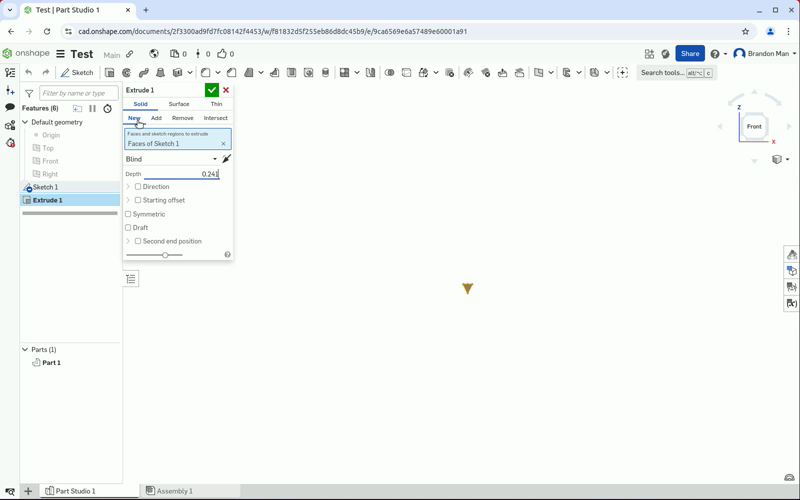
key(enter)
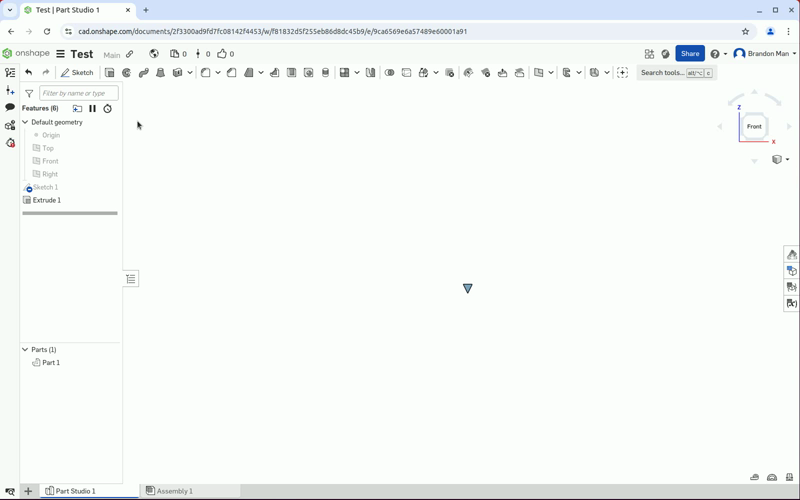
key(shift+h)
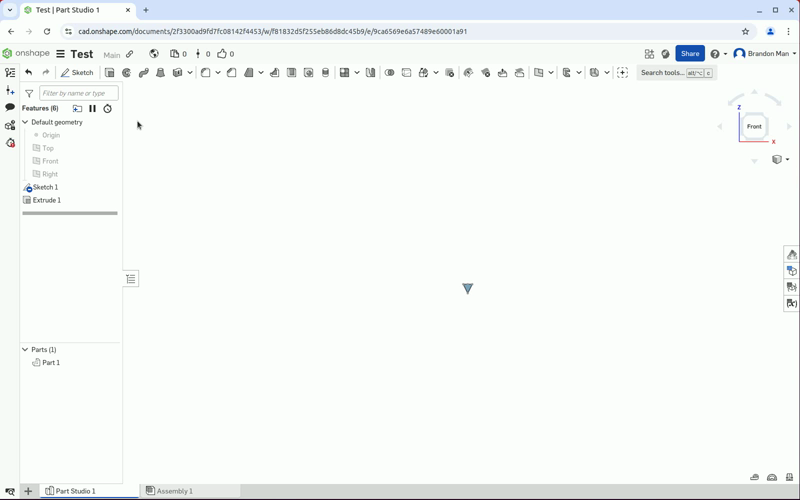
key(shift+h)
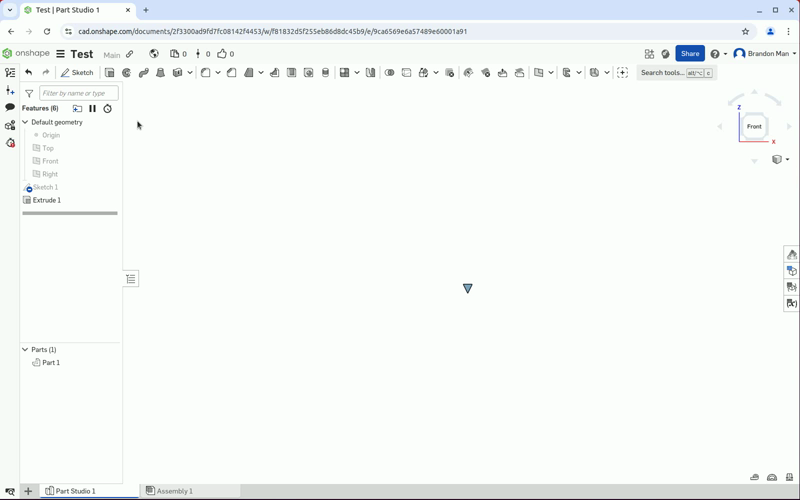
mouse_move(73, 189)
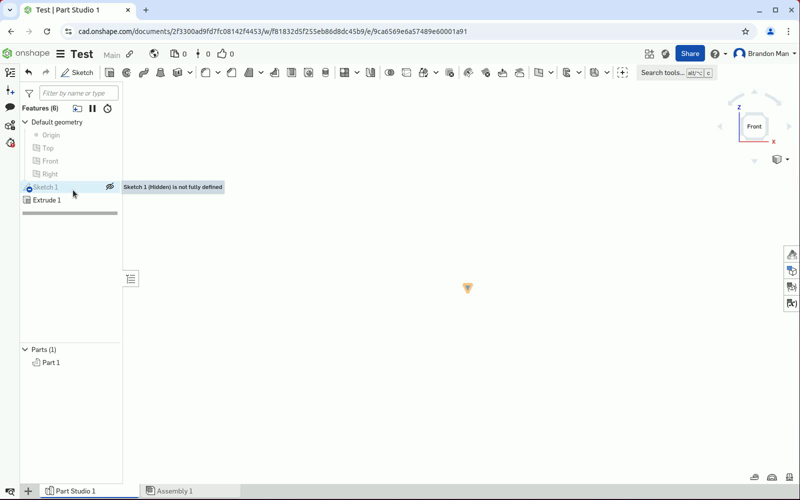
click(73, 189)
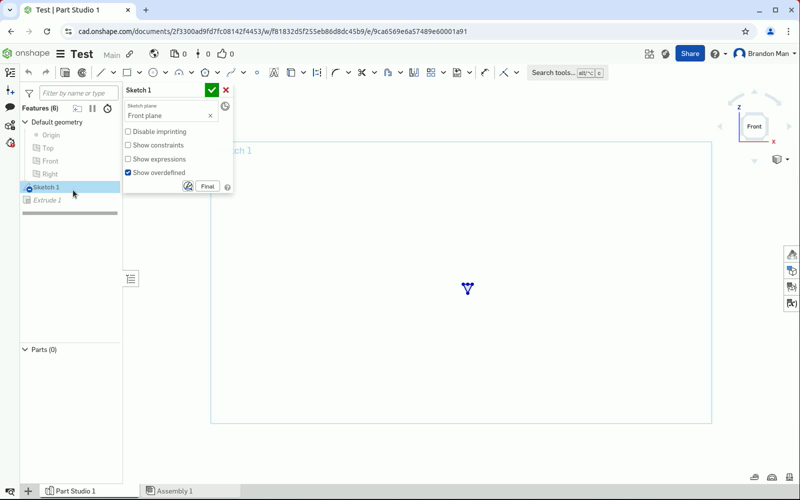
mouse_move(229, 92)
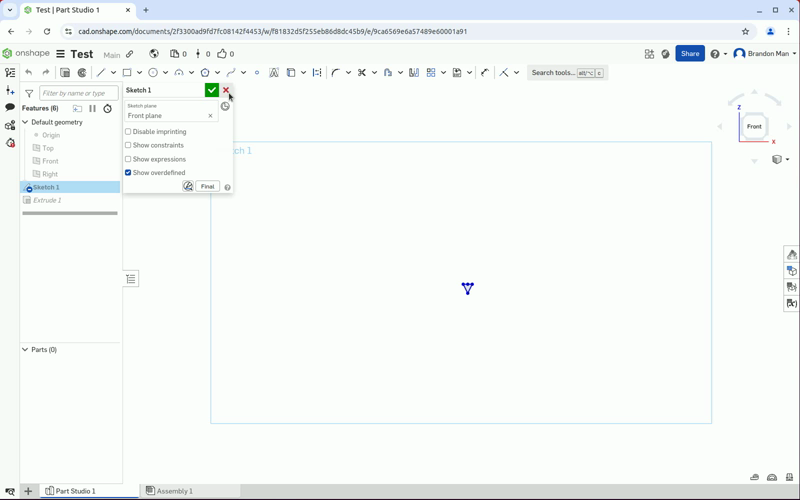
click(229, 92)
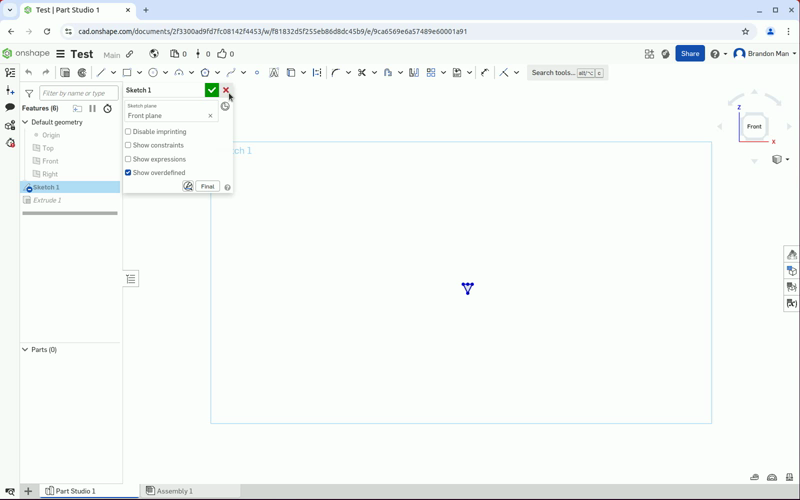
key(shift+s)
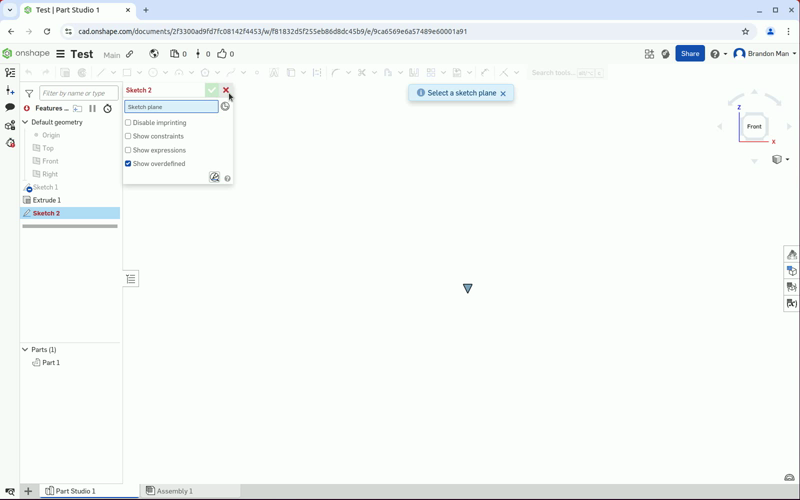
mouse_move(73, 163)
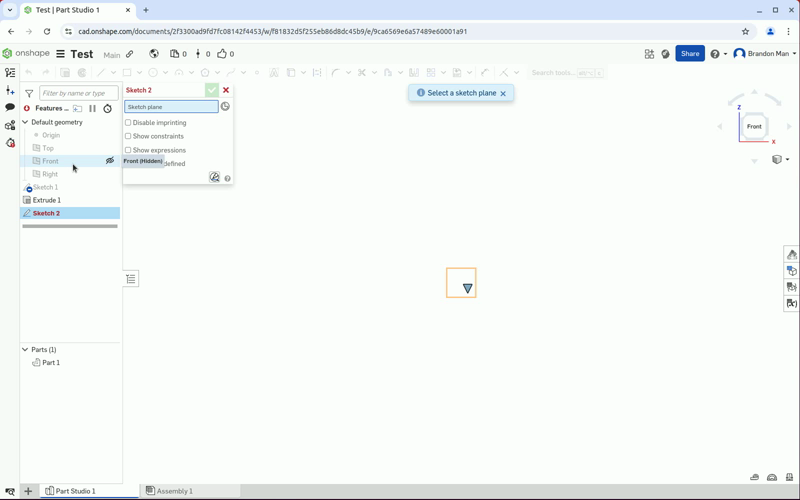
click(73, 163)
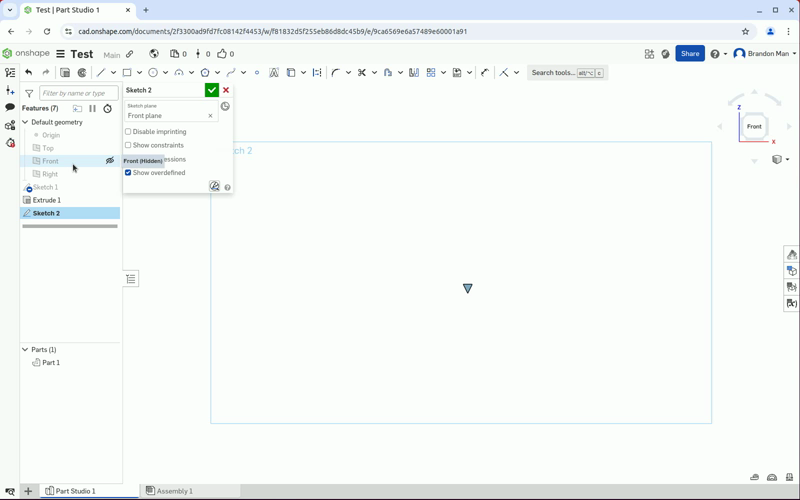
mouse_move(73, 352)
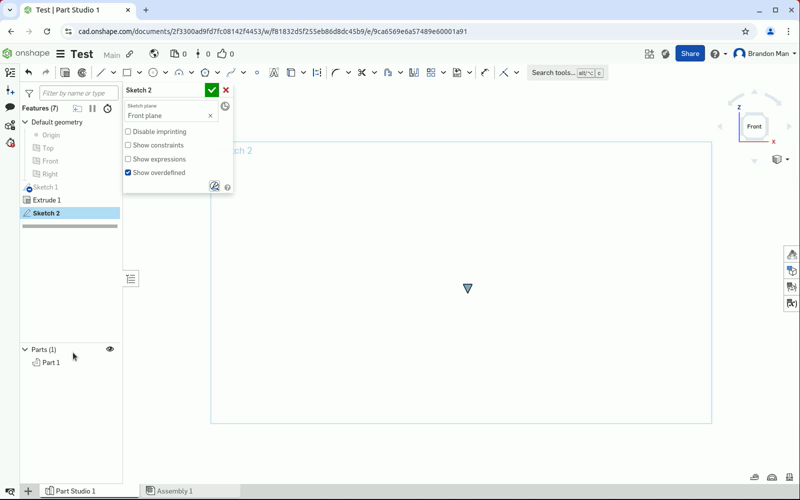
key(y)
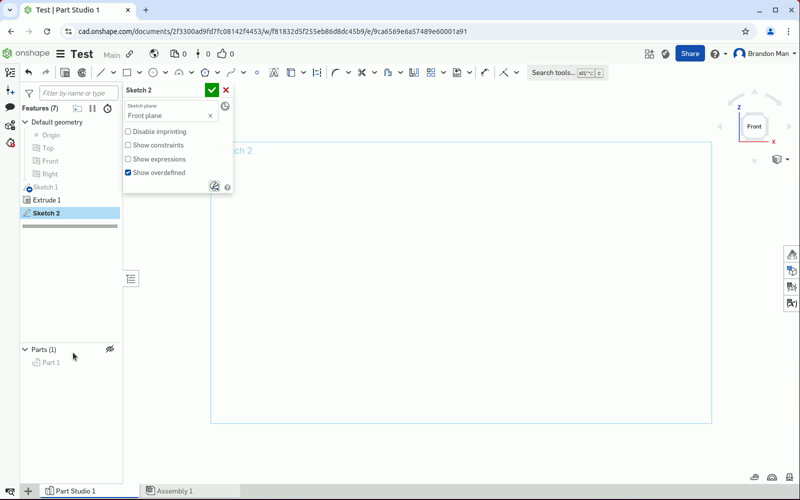
key(l)
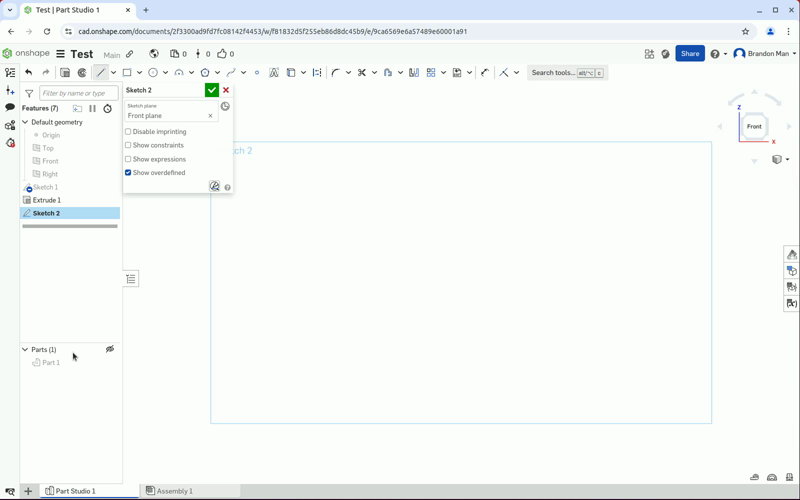
key_down(shift)
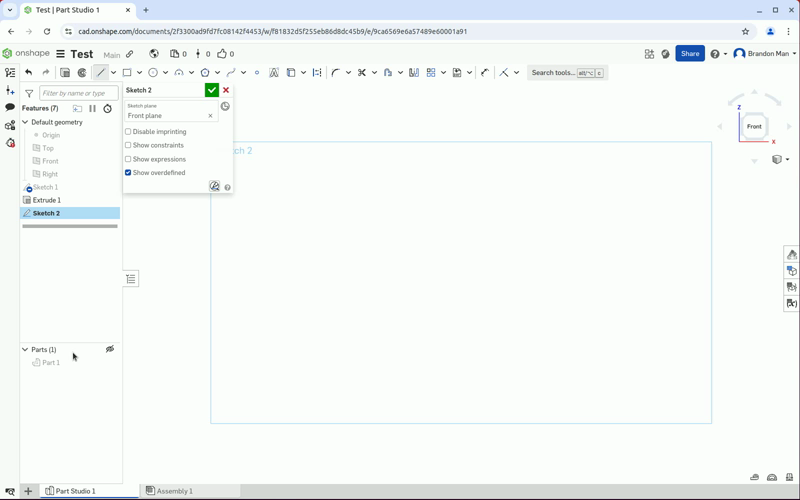
mouse_move(460, 282)
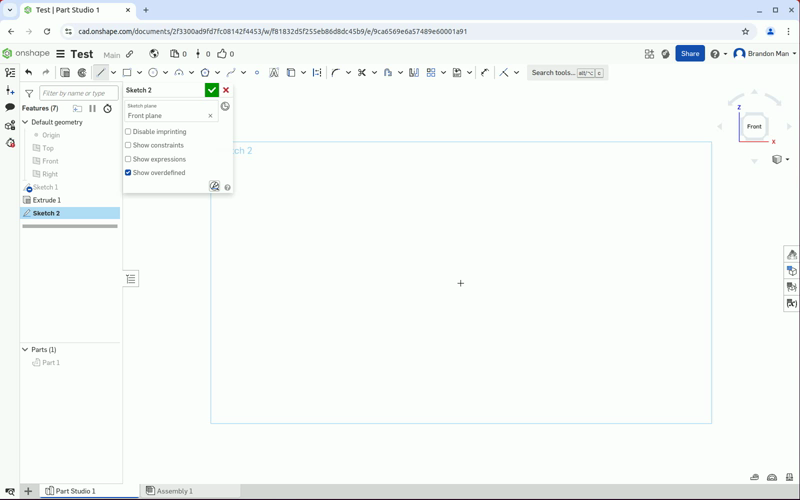
click(460, 282)
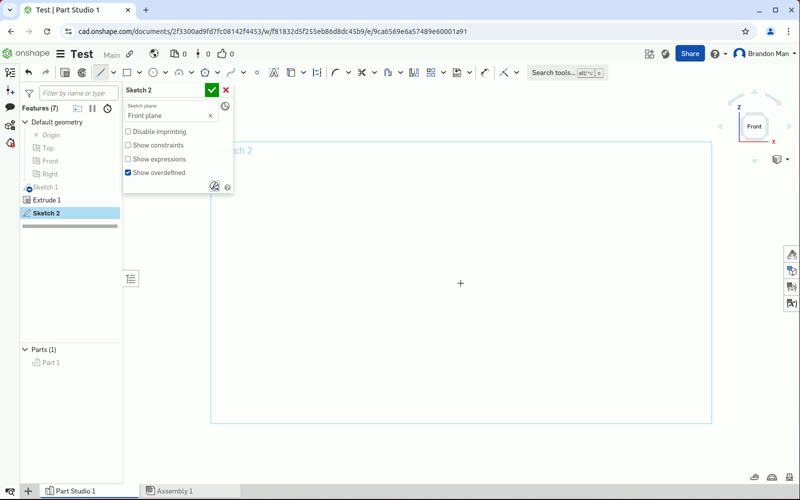
key_up(shift)
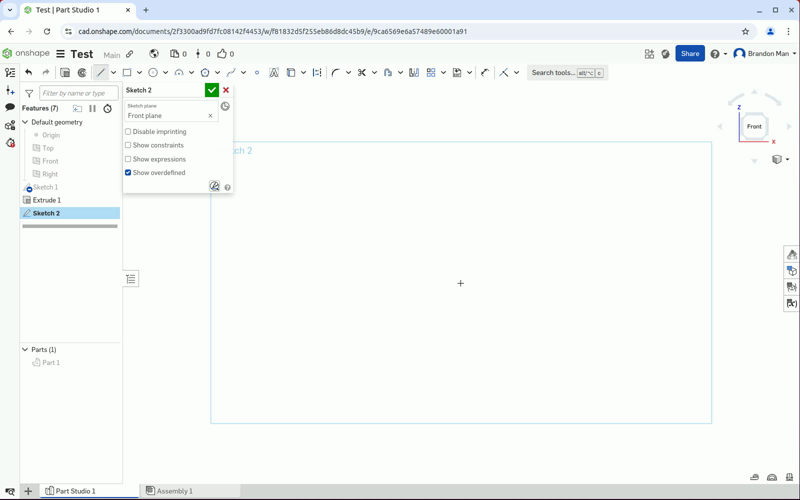
key_down(shift)
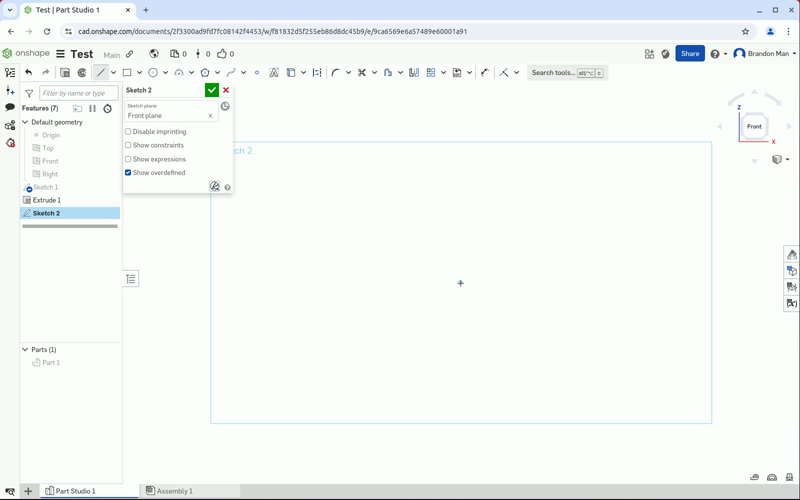
mouse_move(490, 282)
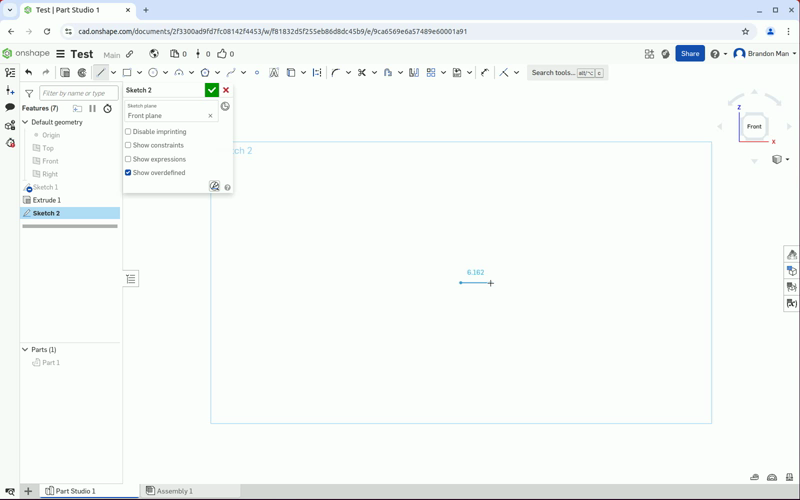
mouse_move(467, 296)
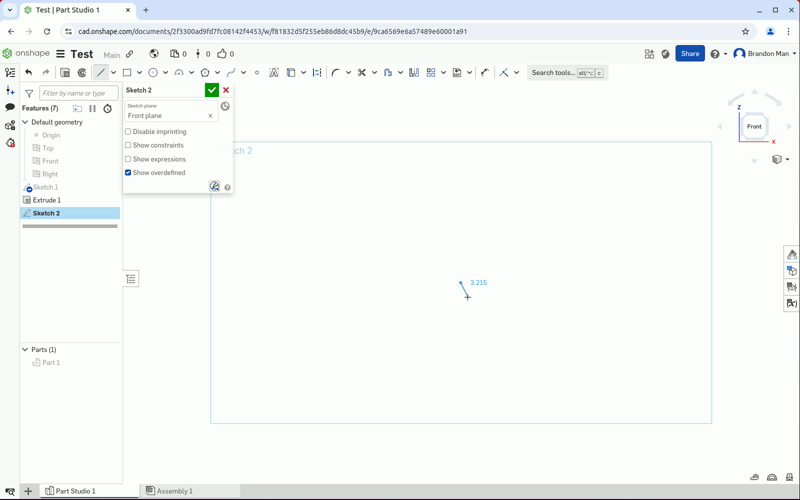
click(467, 296)
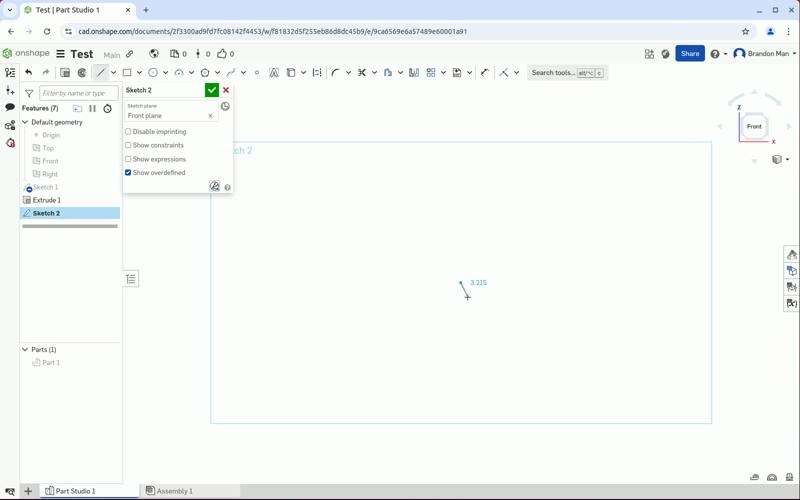
key_up(shift)
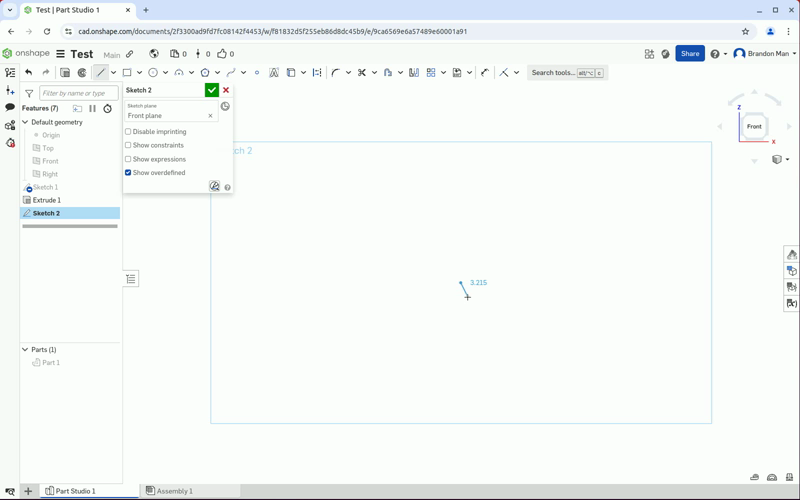
key_down(shift)
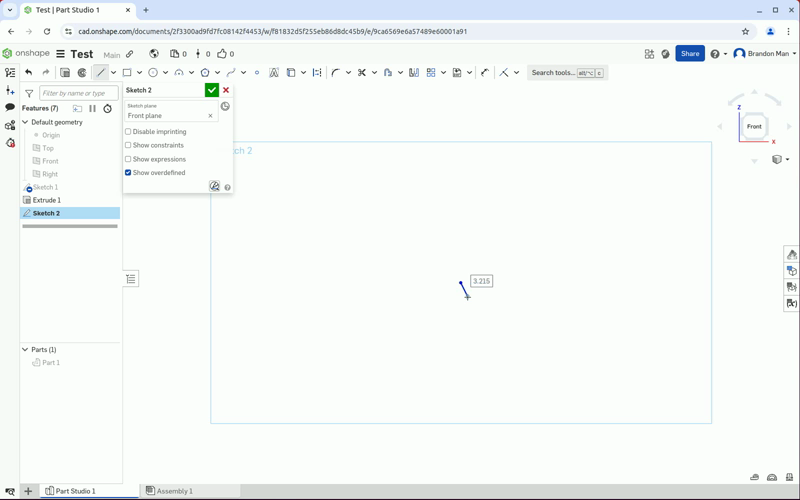
mouse_move(497, 296)
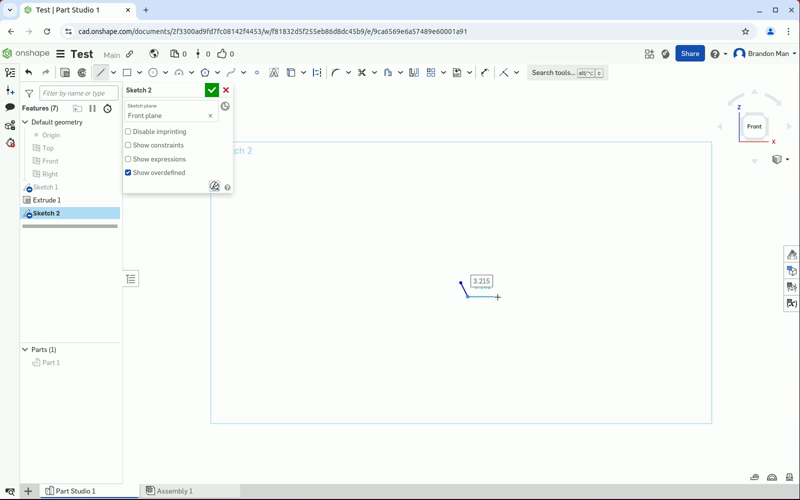
mouse_move(474, 282)
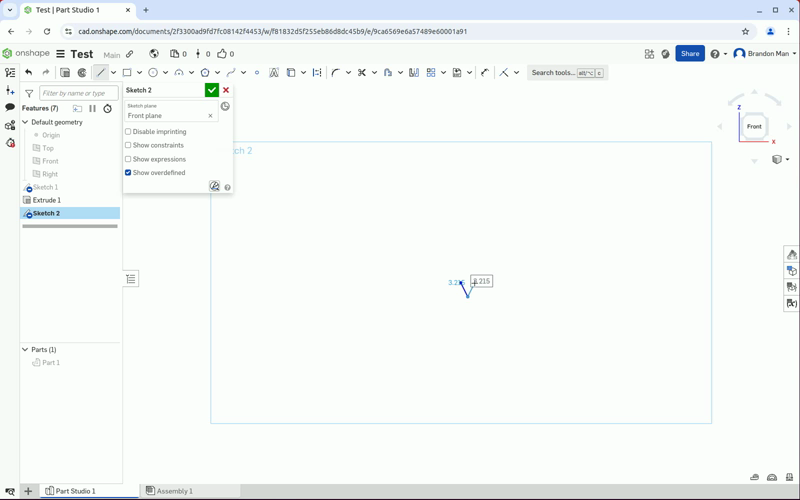
click(474, 282)
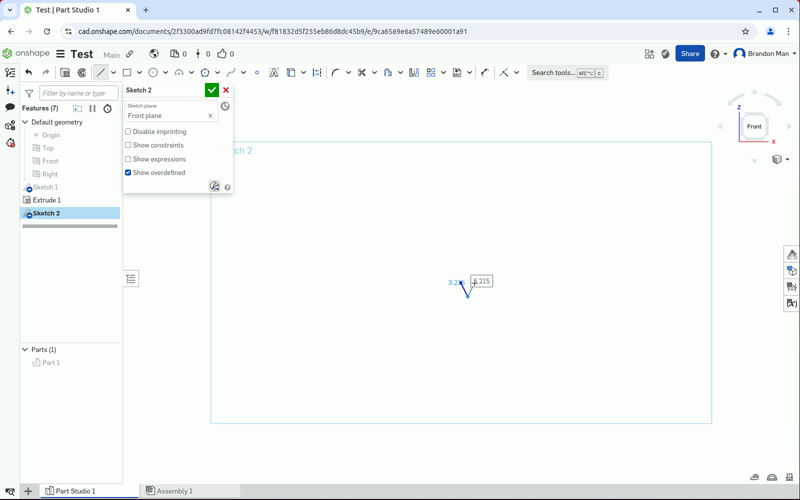
key_up(shift)
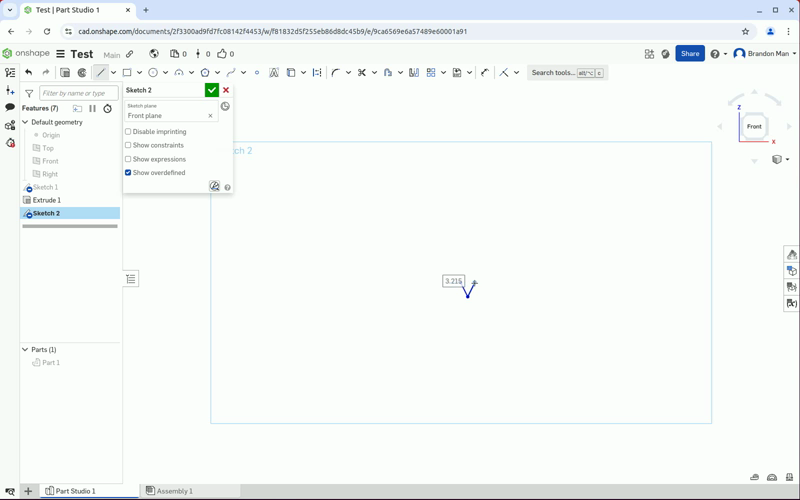
key_down(shift)
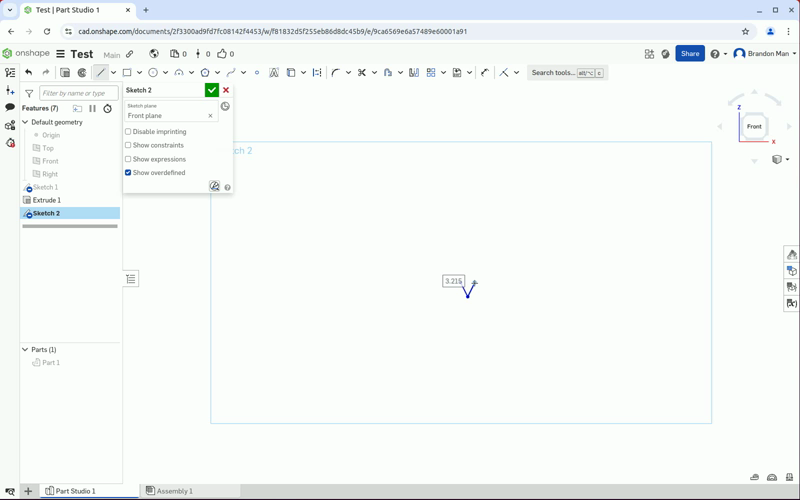
mouse_move(504, 282)
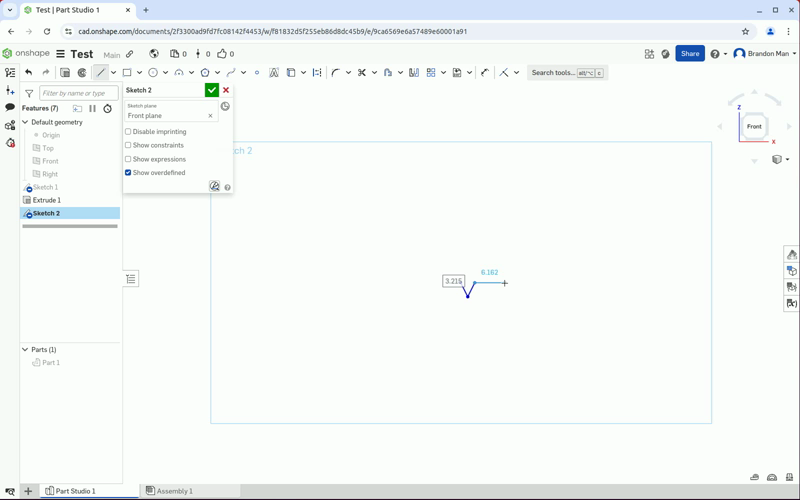
mouse_move(467, 282)
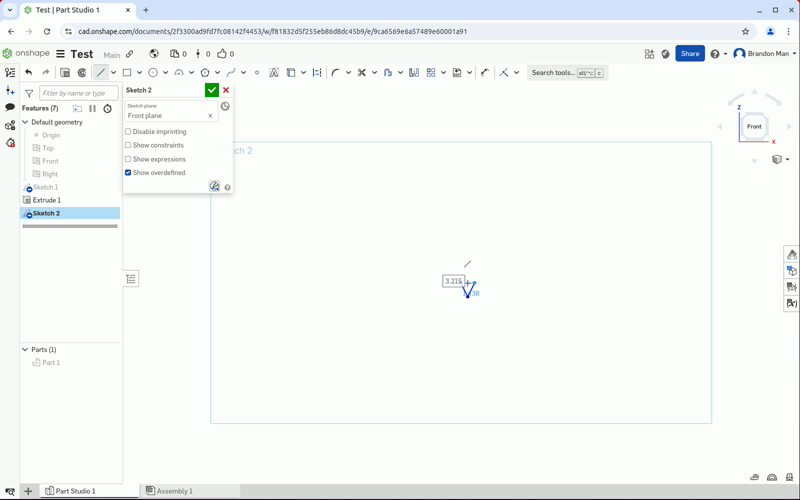
scroll(6)
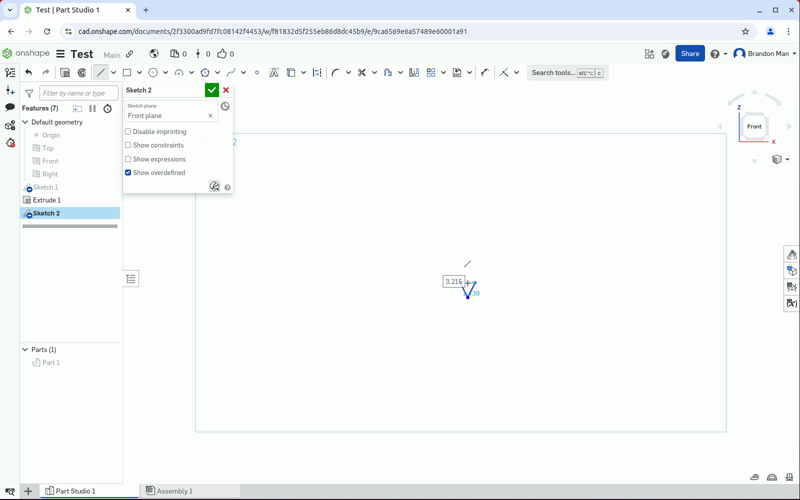
scroll(6)
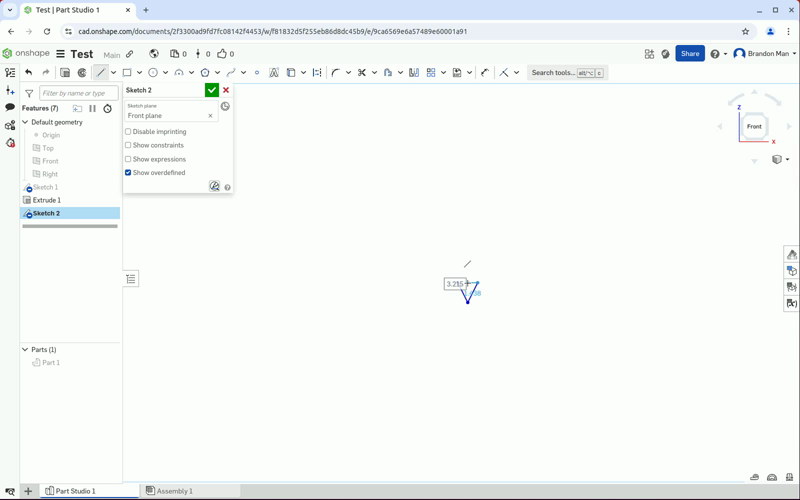
scroll(6)
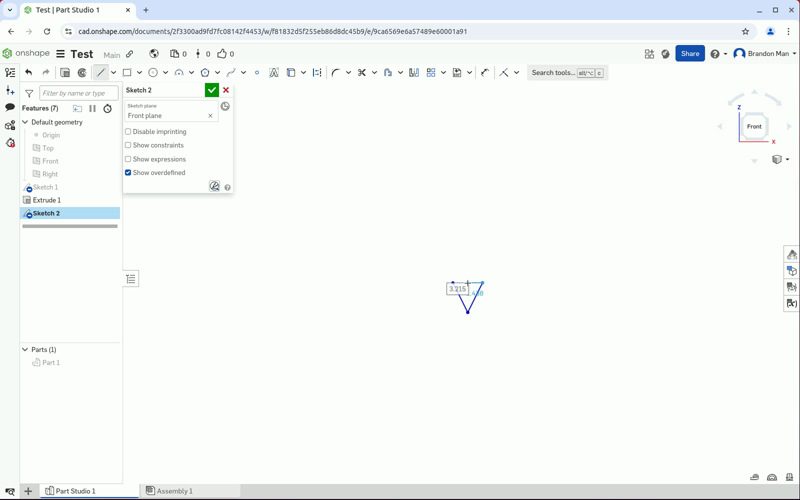
scroll(6)
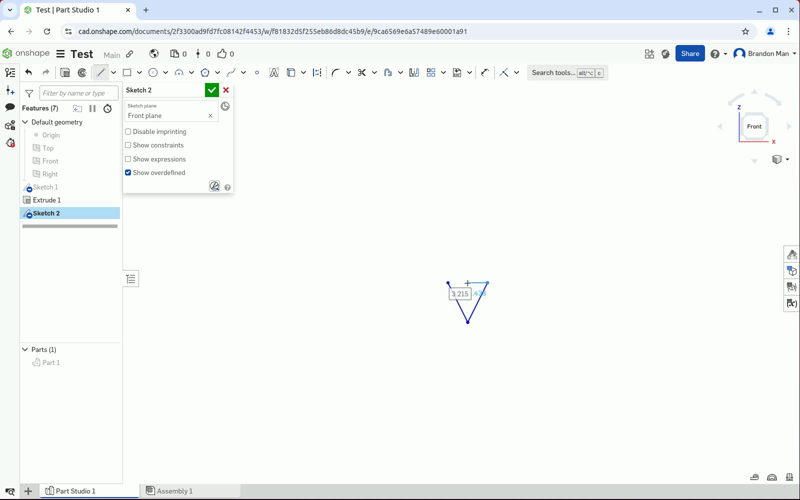
scroll(6)
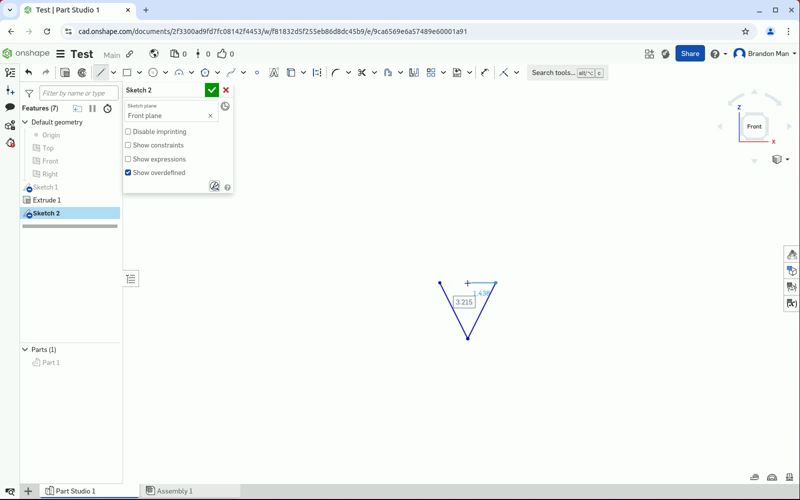
scroll(6)
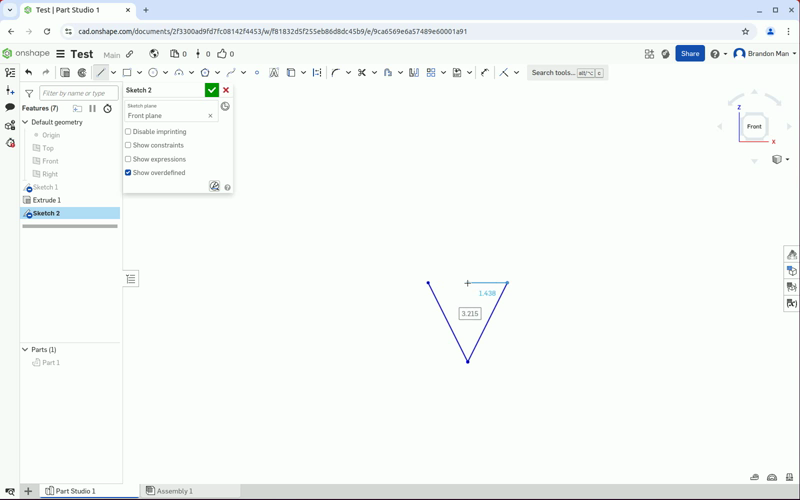
scroll(6)
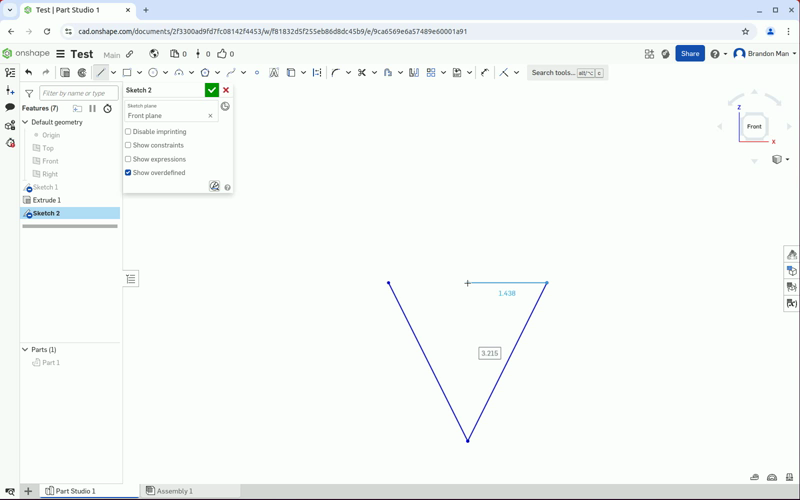
click(467, 282)
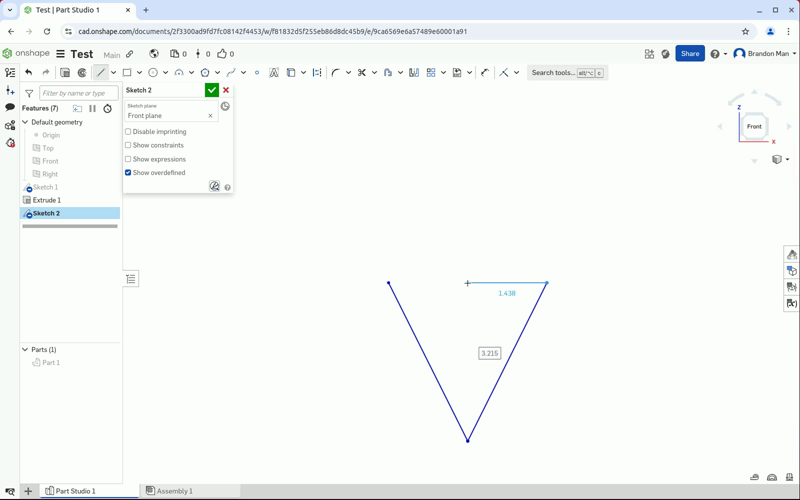
scroll(-6)
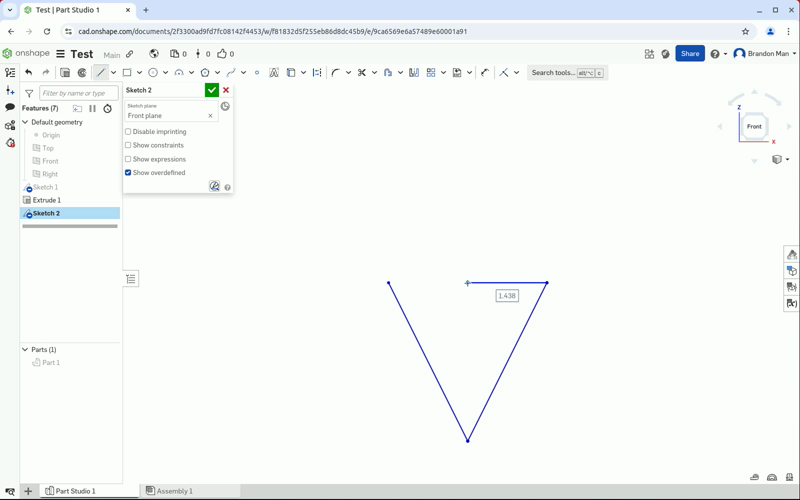
scroll(-6)
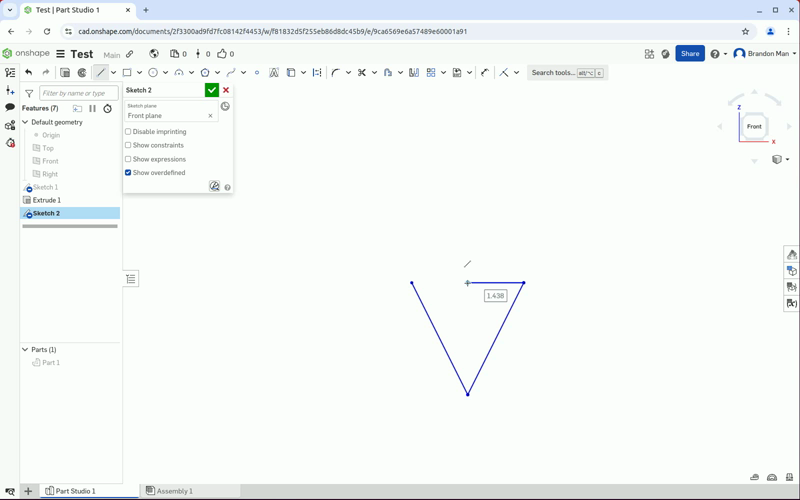
scroll(-6)
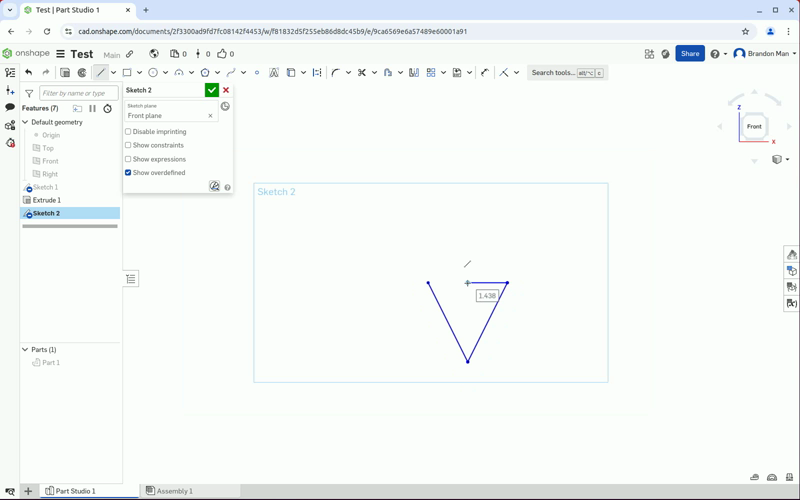
scroll(-6)
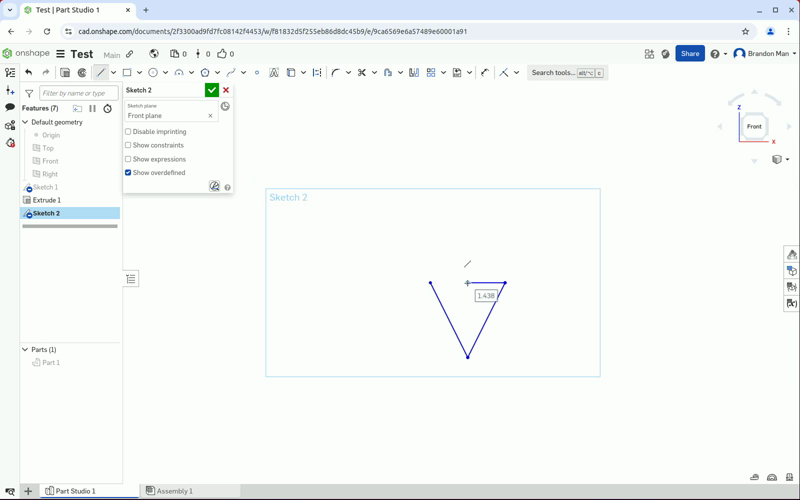
scroll(-6)
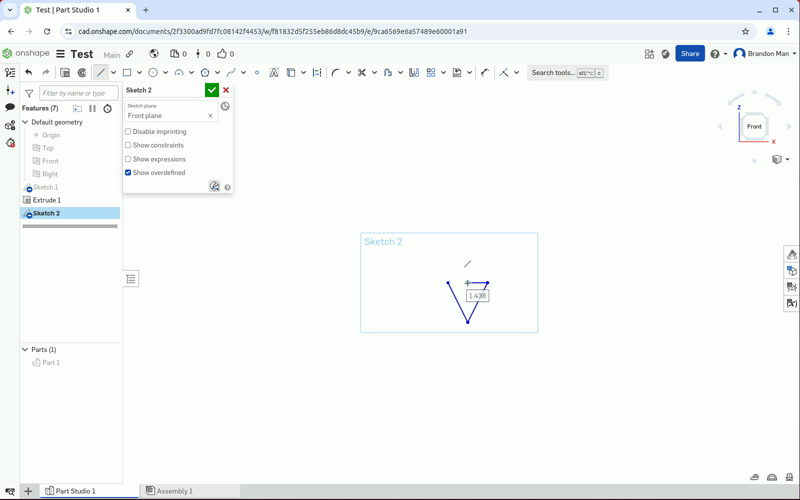
scroll(-6)
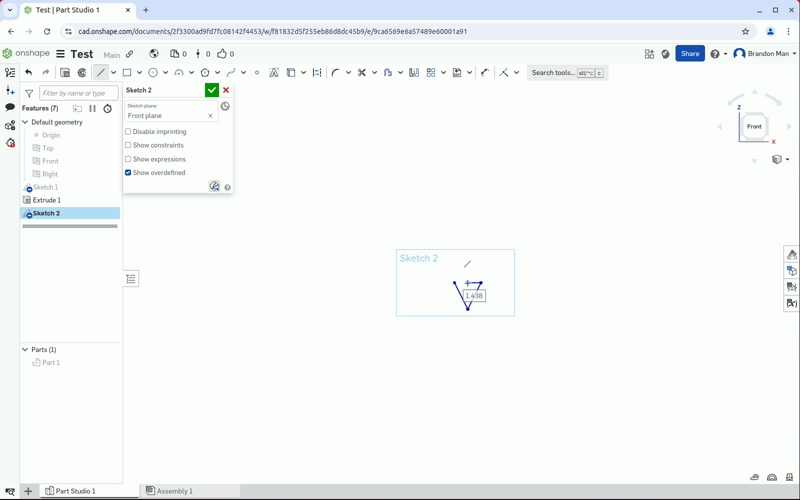
scroll(-6)
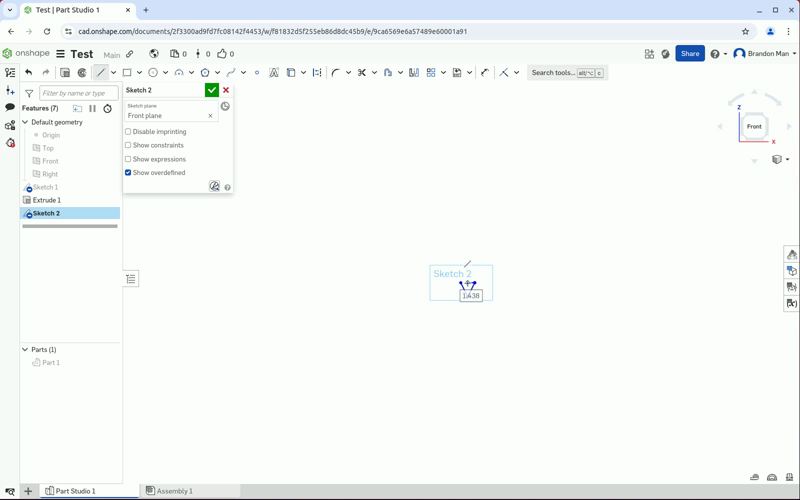
key_up(shift)
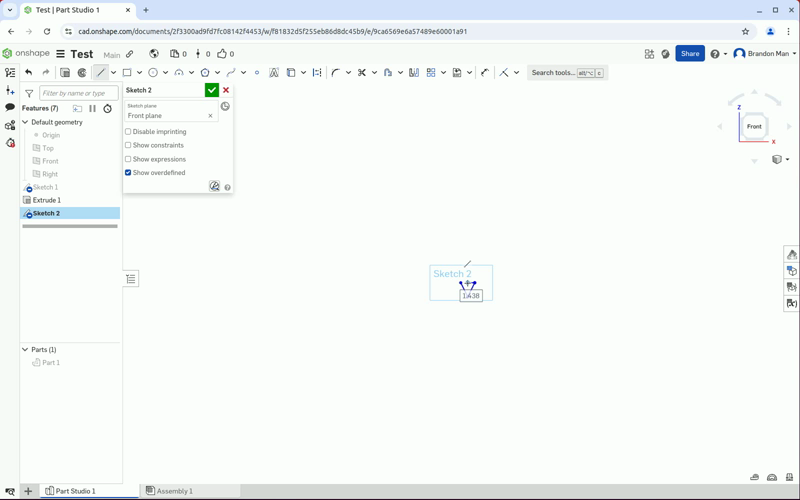
mouse_move(497, 282)
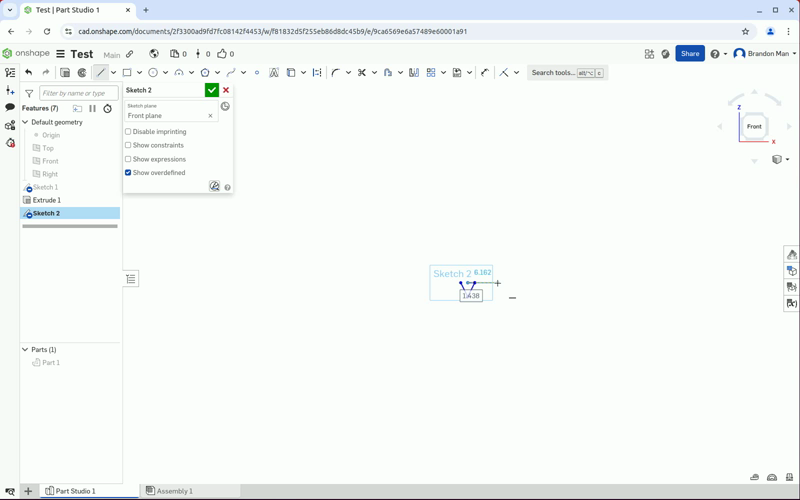
key_down(shift)
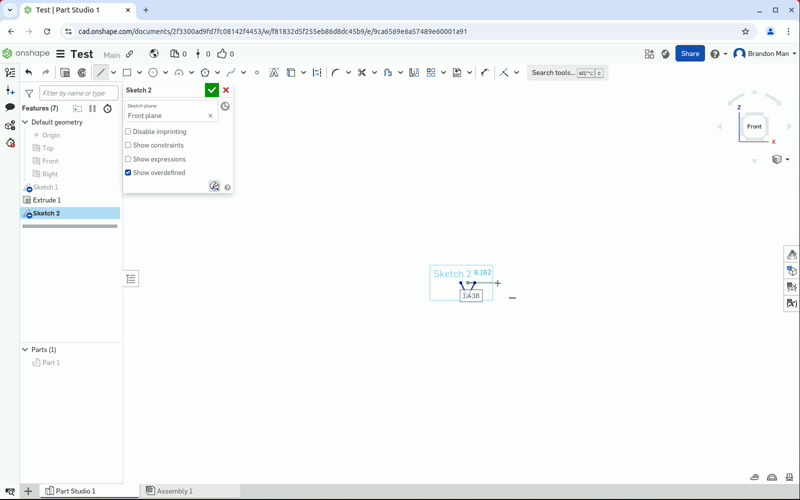
mouse_move(460, 282)
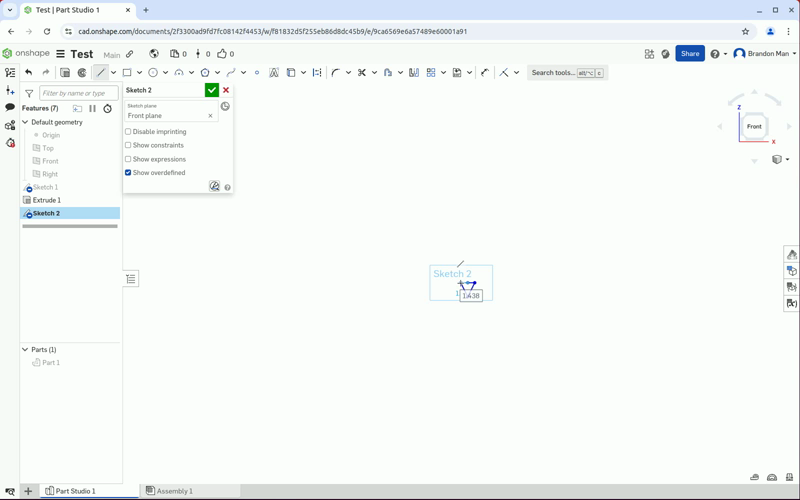
scroll(6)
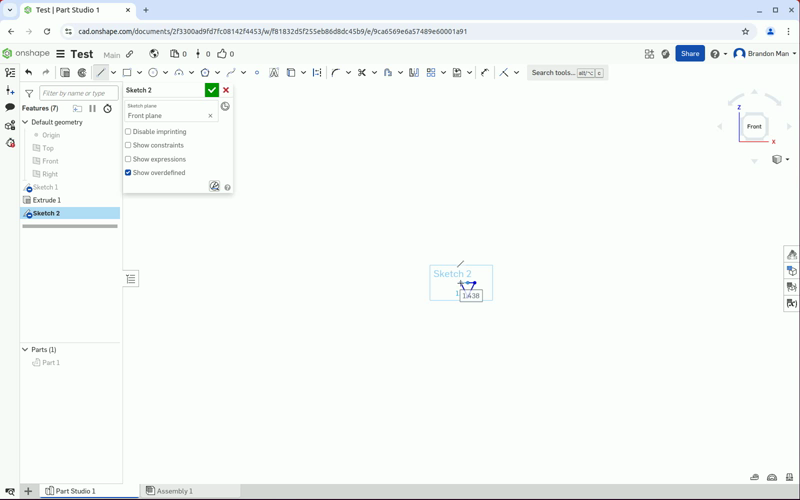
scroll(6)
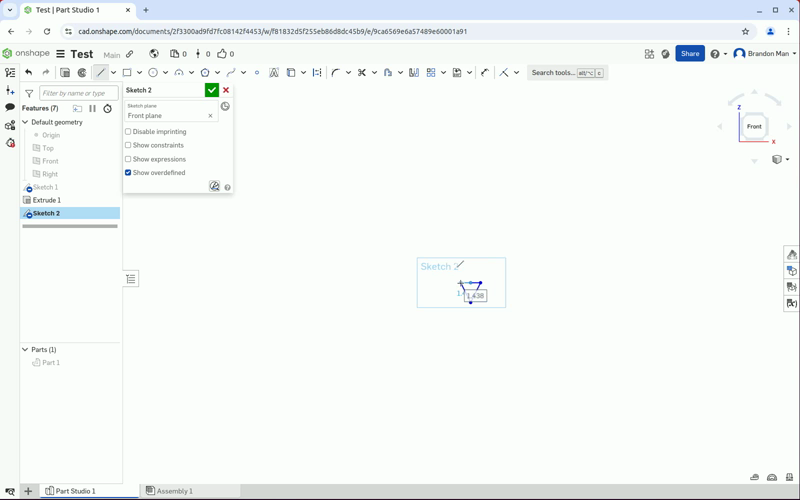
scroll(6)
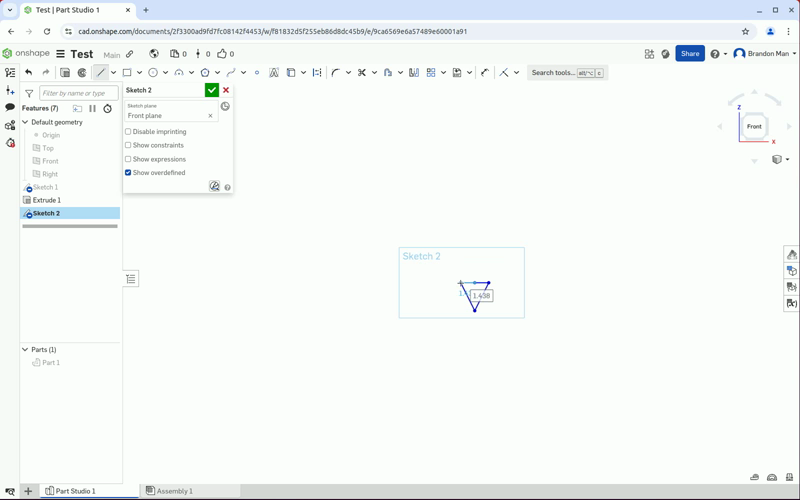
scroll(6)
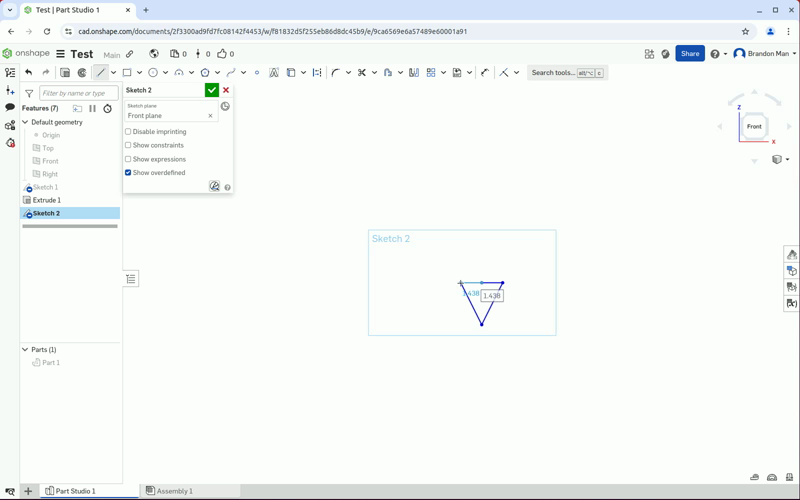
scroll(6)
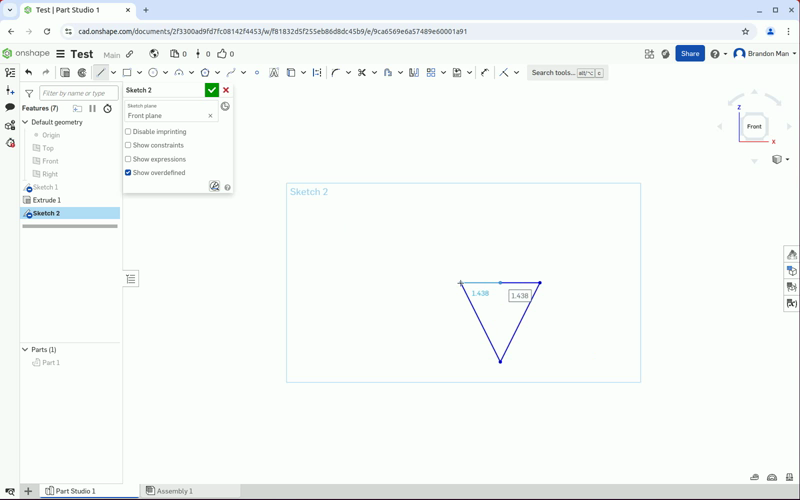
scroll(6)
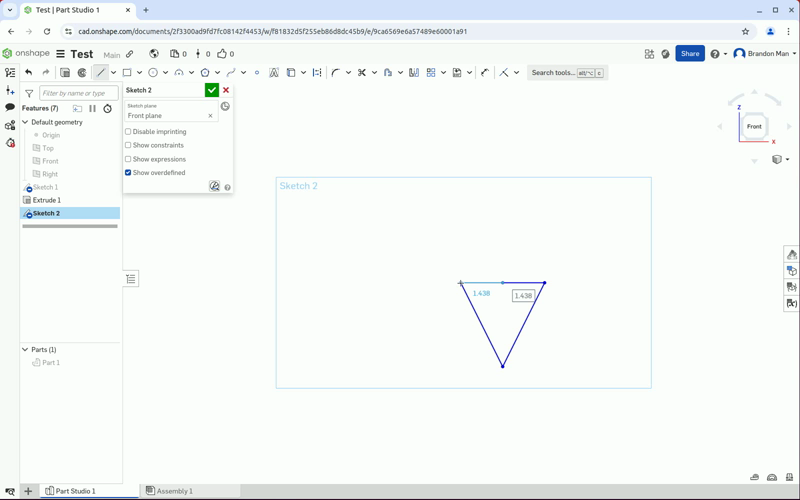
scroll(6)
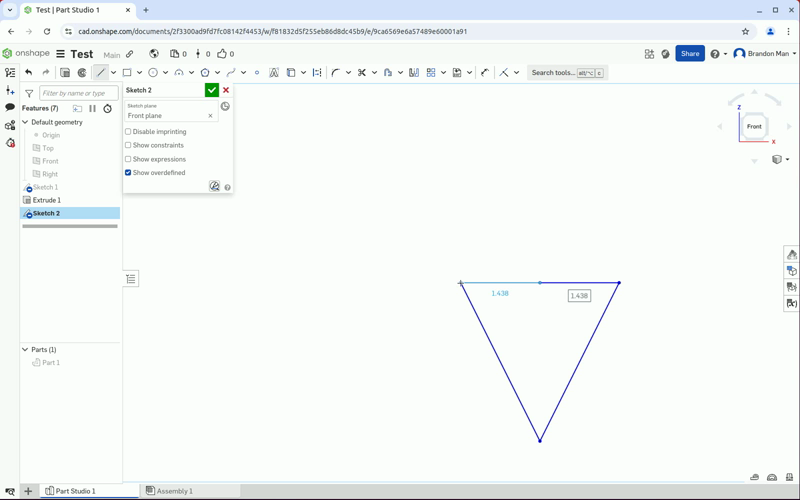
key_up(shift)
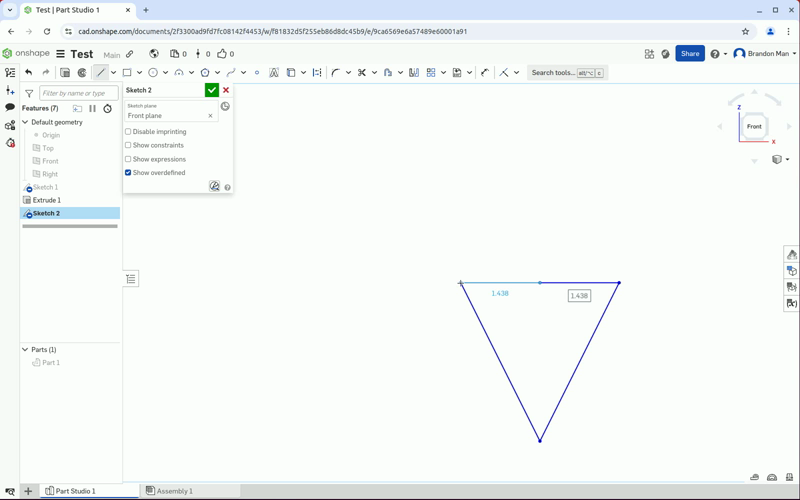
click(460, 282)
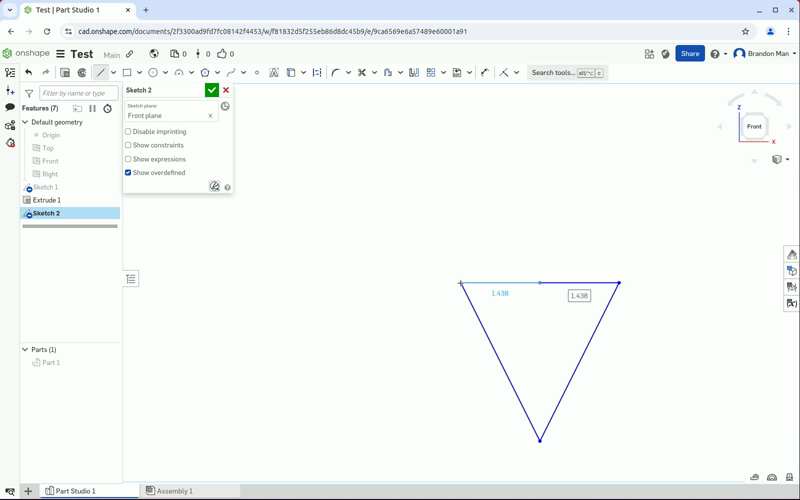
scroll(-6)
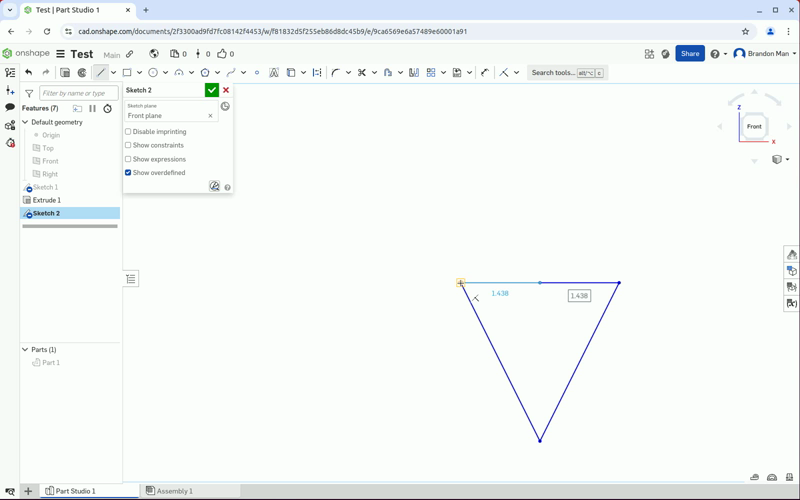
scroll(-6)
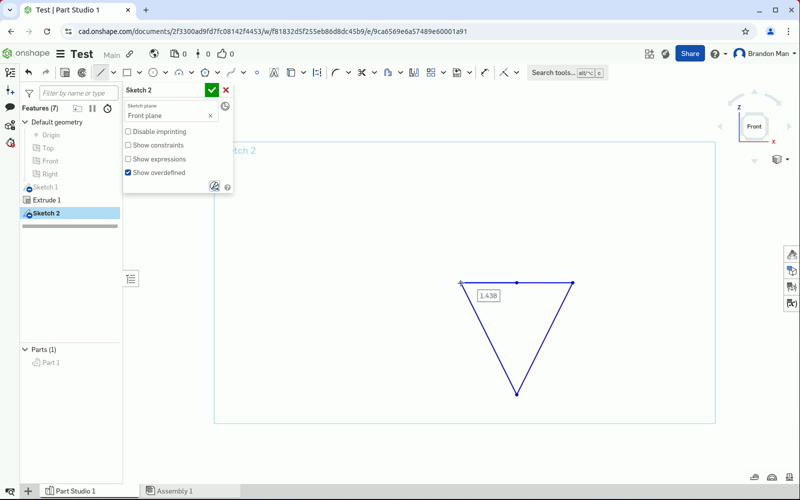
scroll(-6)
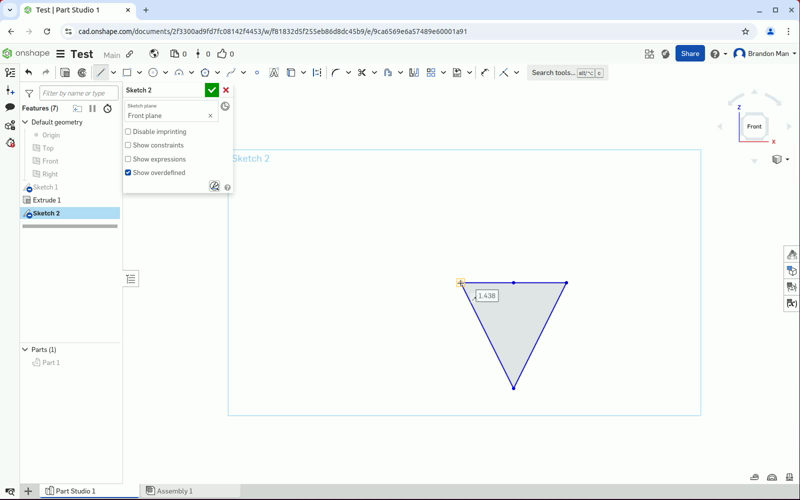
scroll(-6)
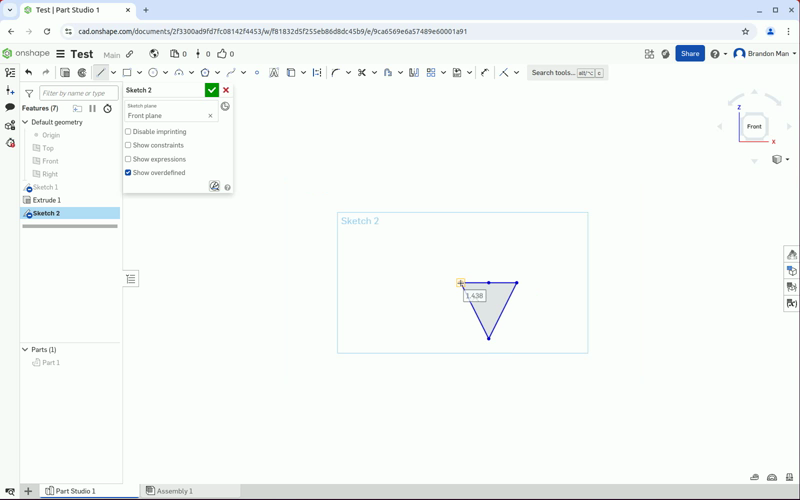
scroll(-6)
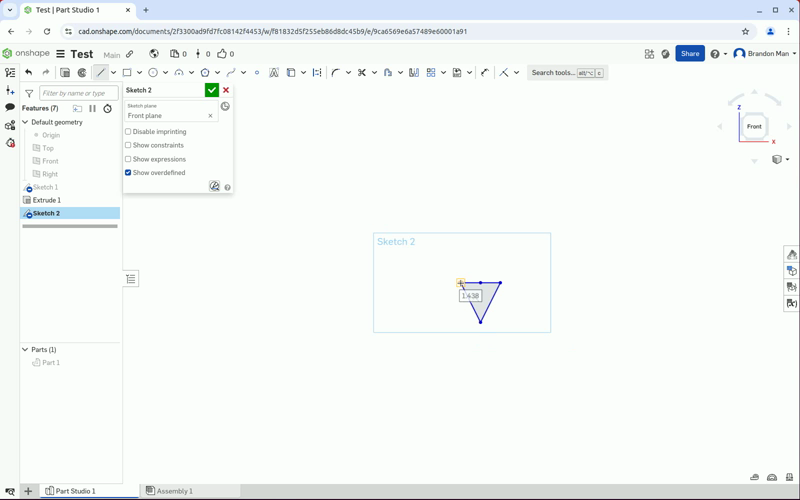
scroll(-6)
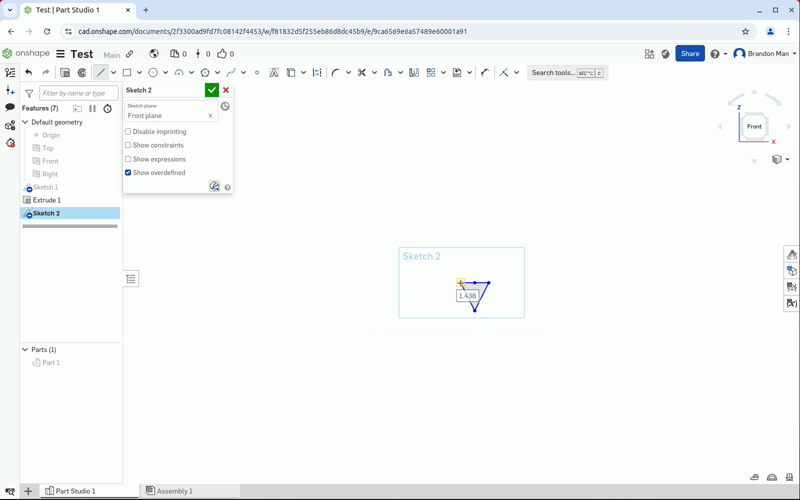
scroll(-6)
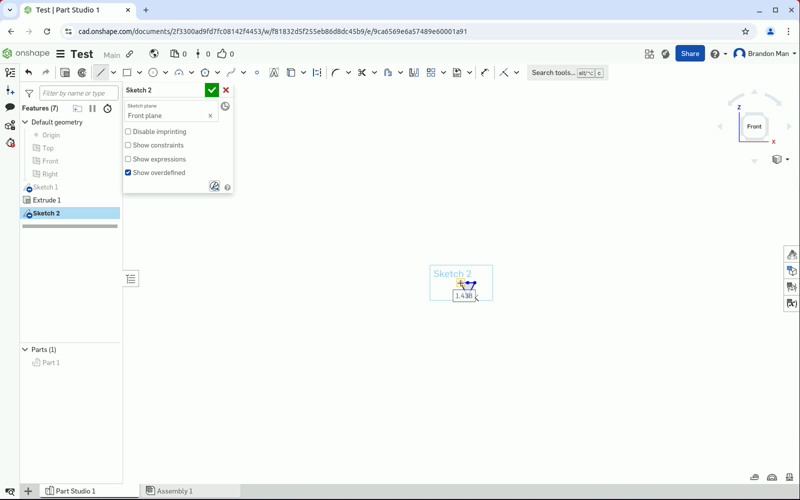
key(esc)
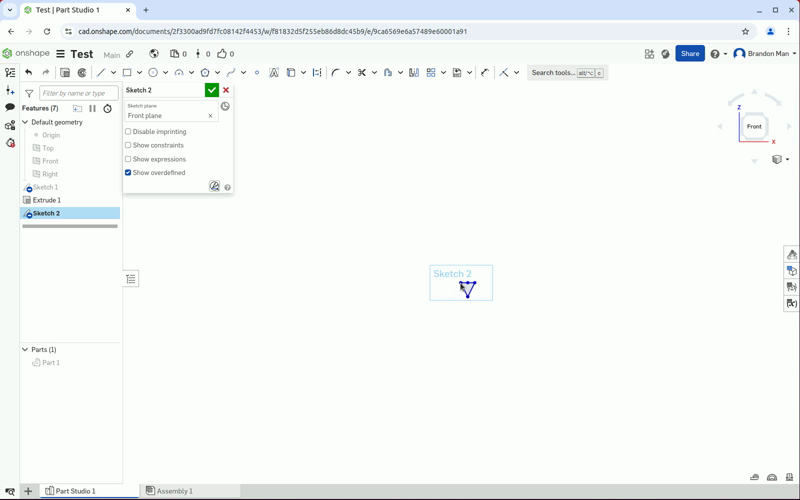
key(l)
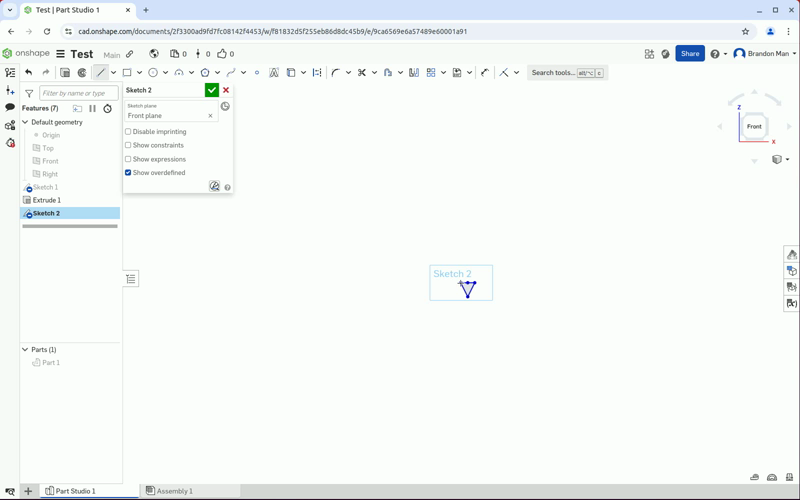
key_down(shift)
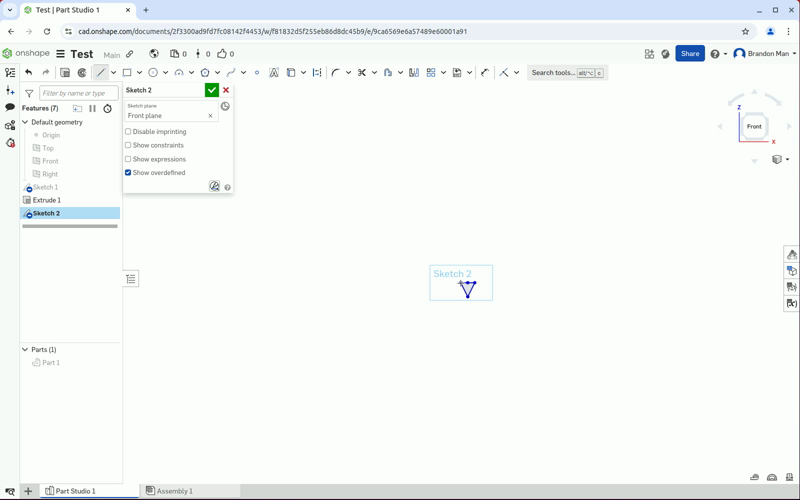
mouse_move(462, 284)
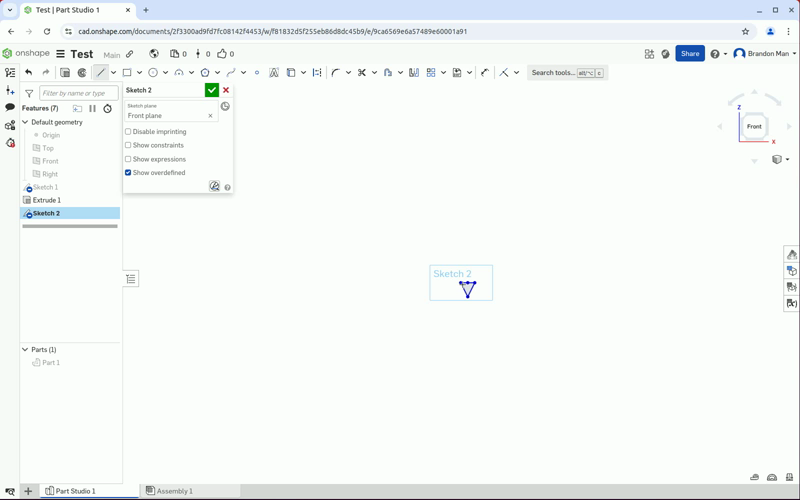
scroll(6)
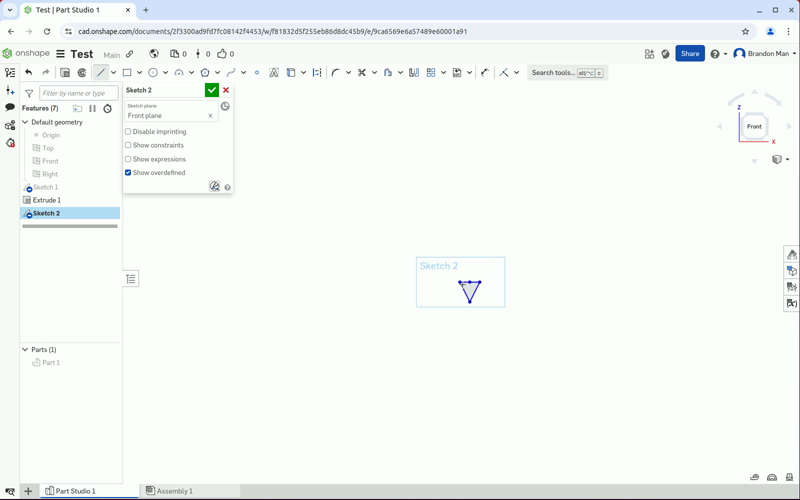
scroll(6)
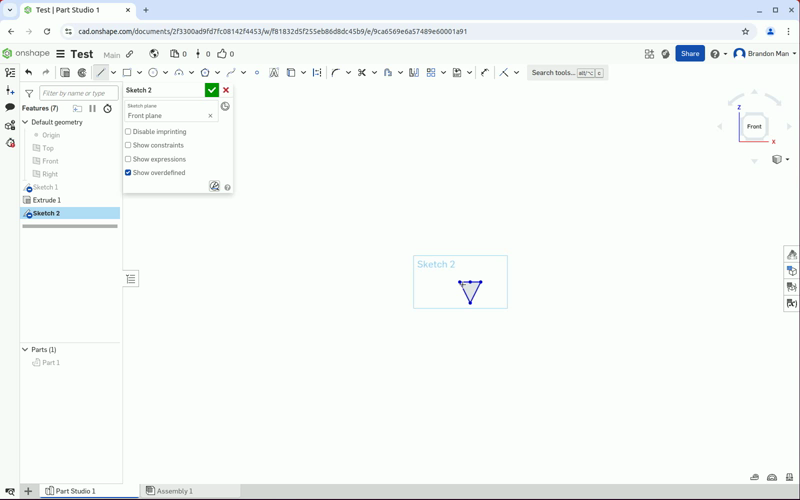
scroll(6)
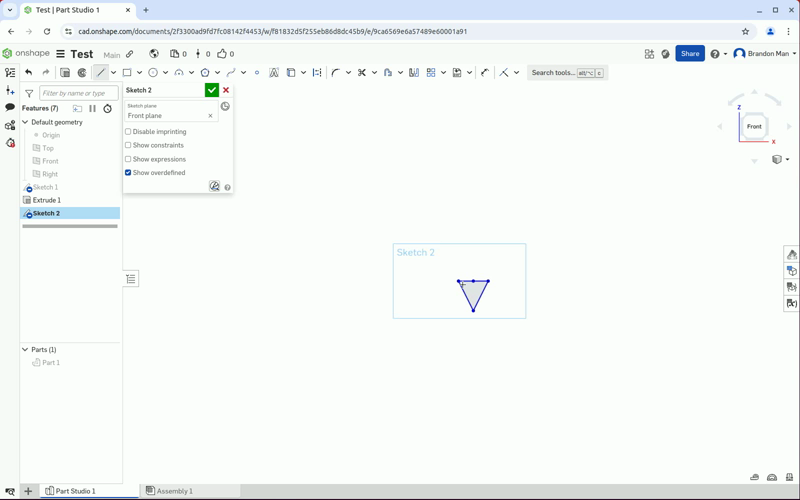
scroll(6)
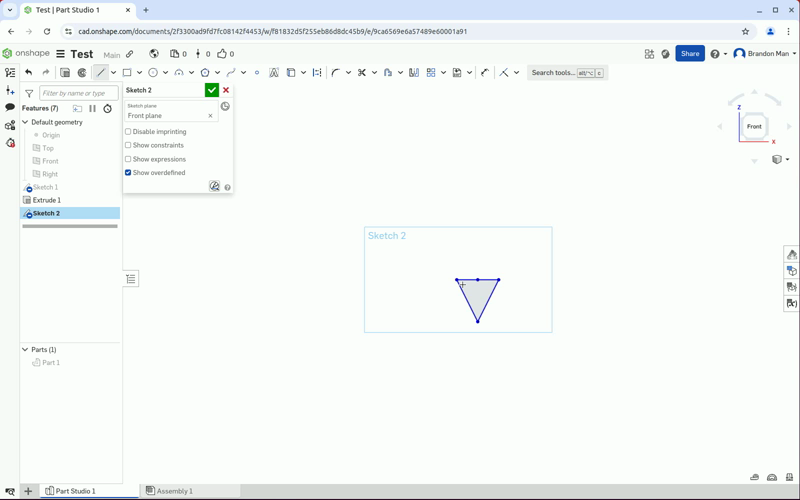
scroll(6)
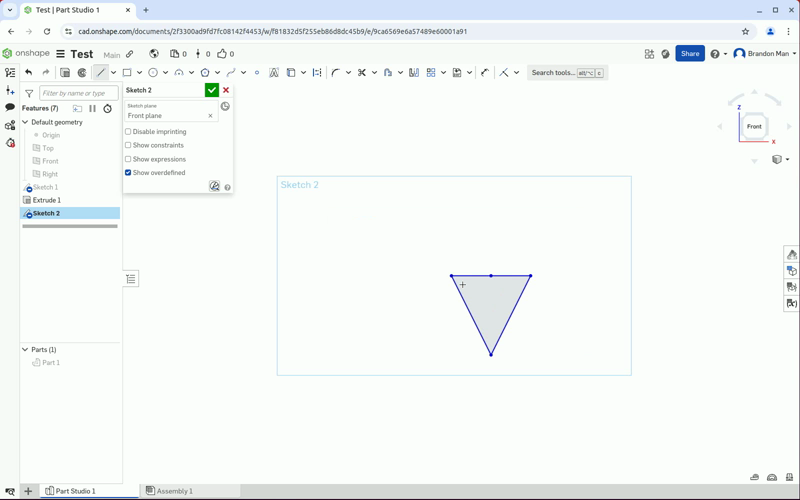
scroll(6)
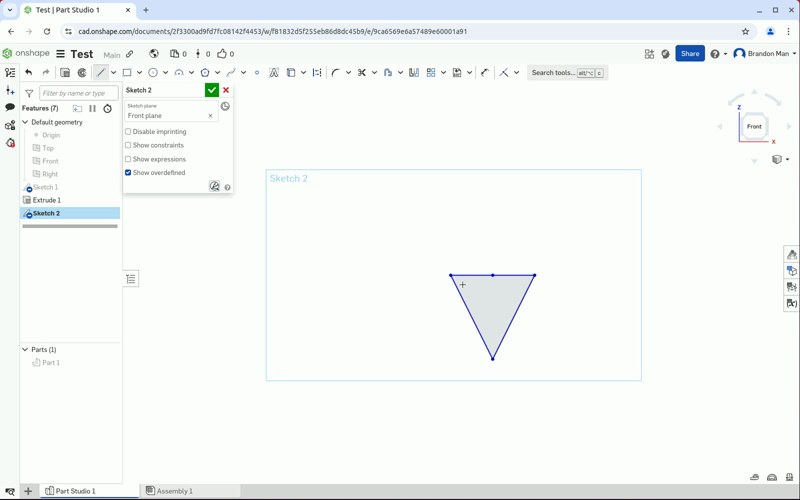
scroll(6)
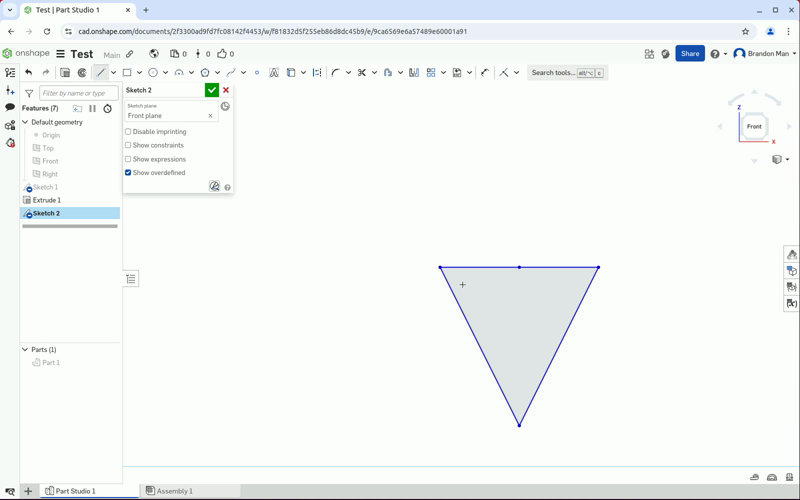
click(462, 284)
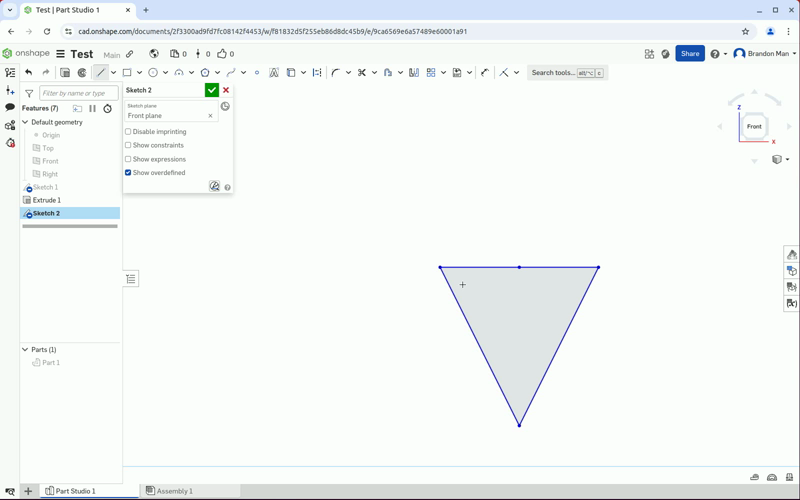
scroll(-6)
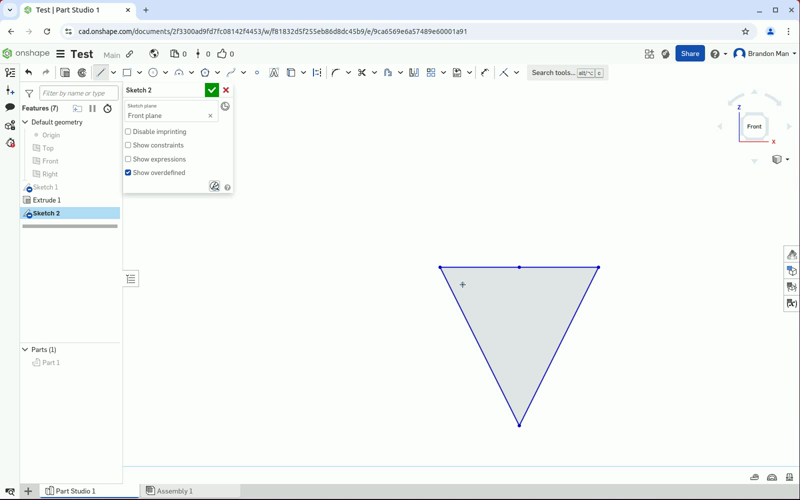
scroll(-6)
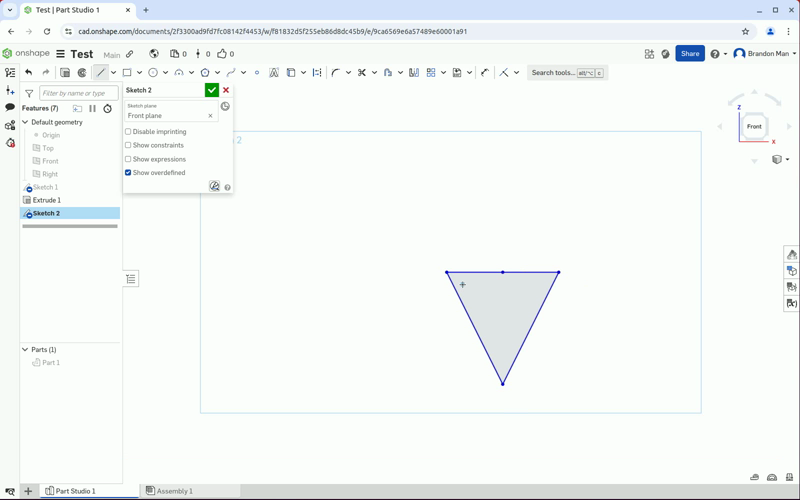
scroll(-6)
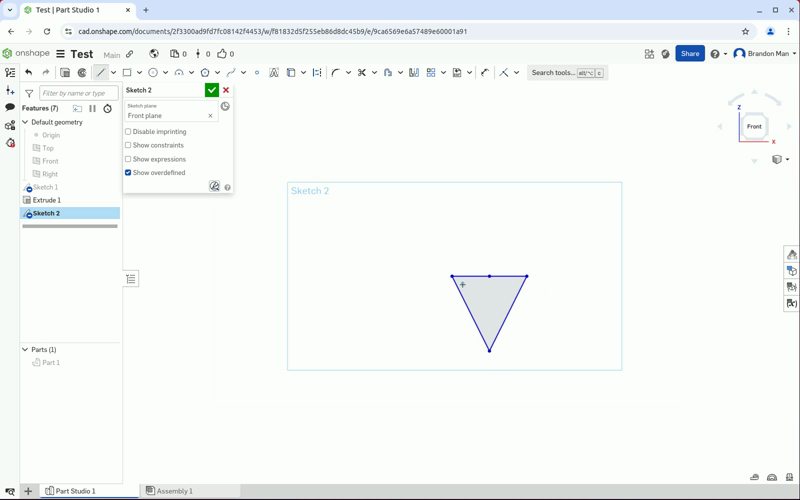
scroll(-6)
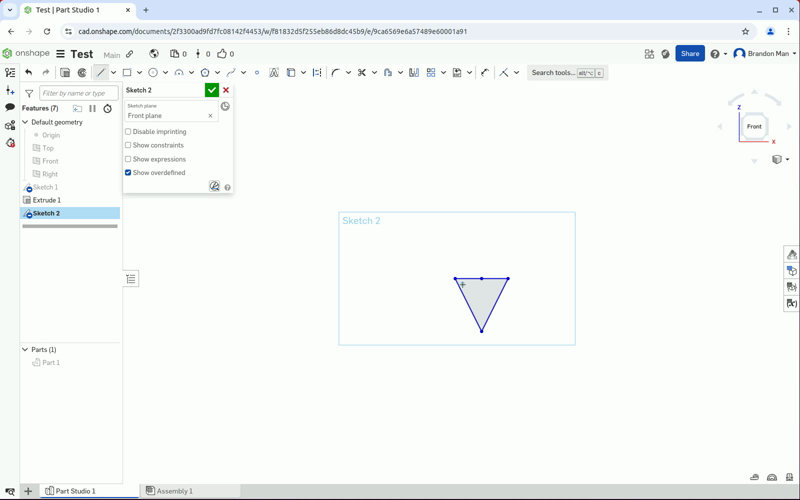
scroll(-6)
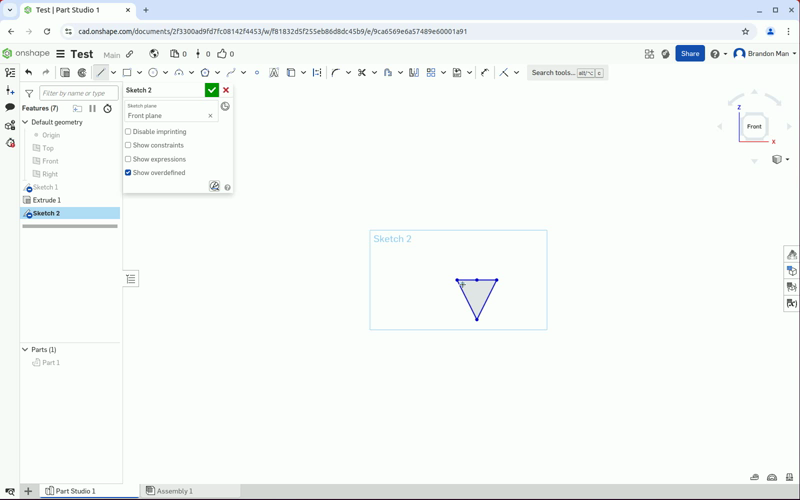
scroll(-6)
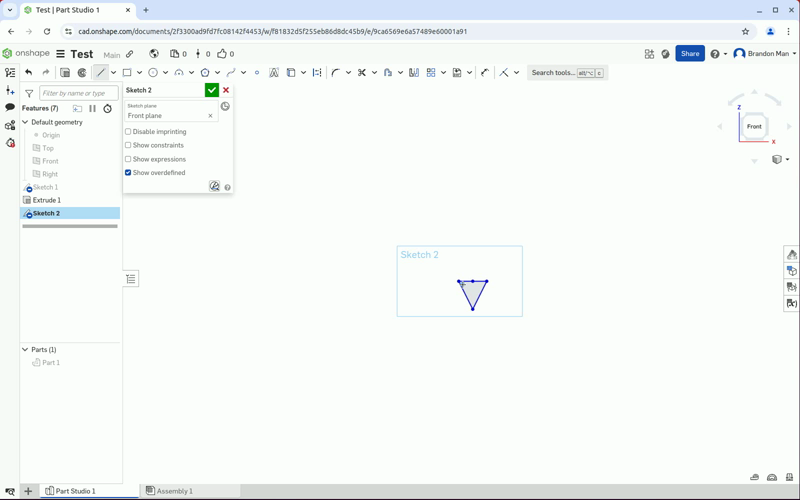
scroll(-6)
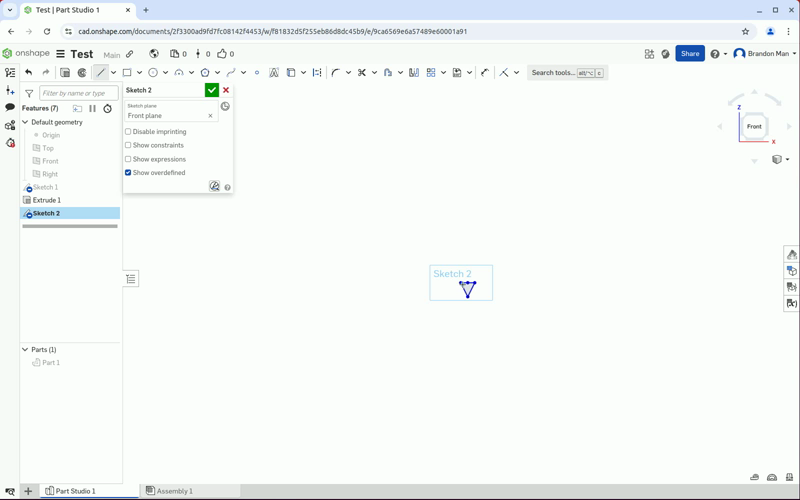
key_up(shift)
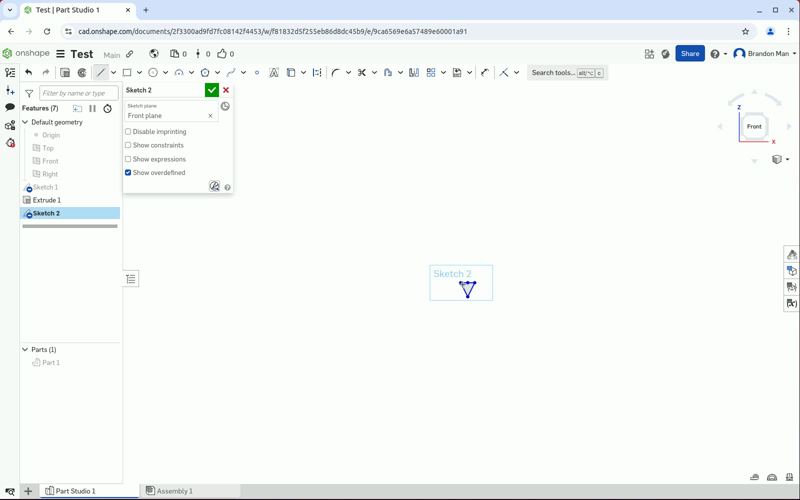
key_down(shift)
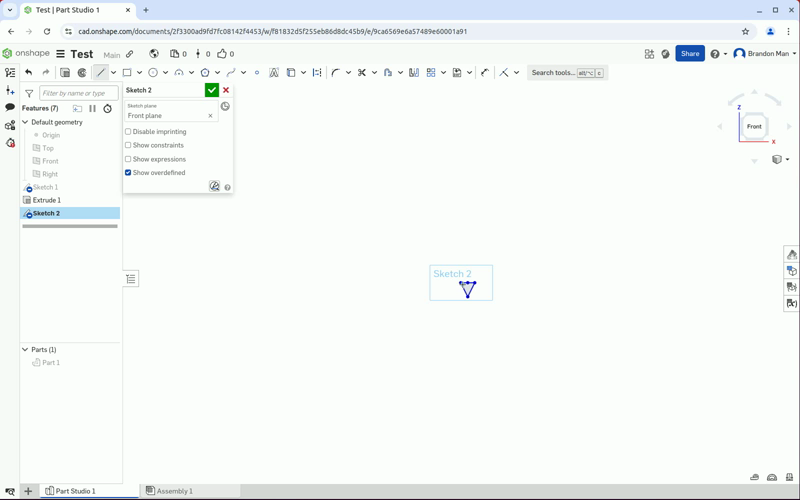
mouse_move(492, 284)
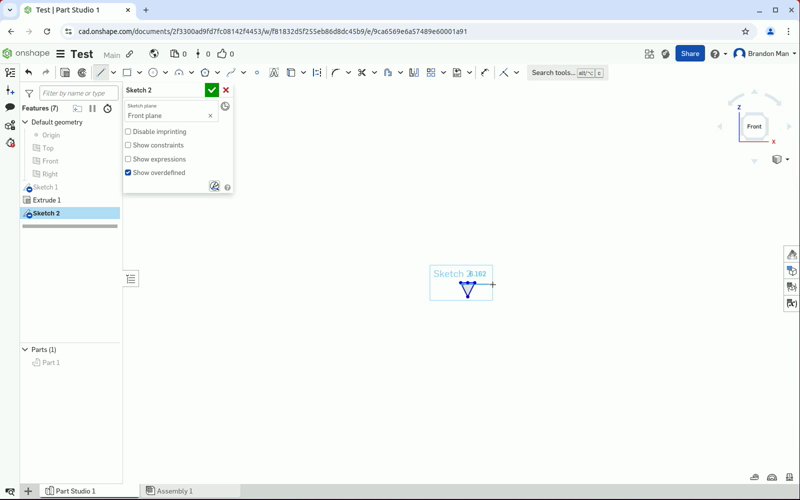
mouse_move(467, 293)
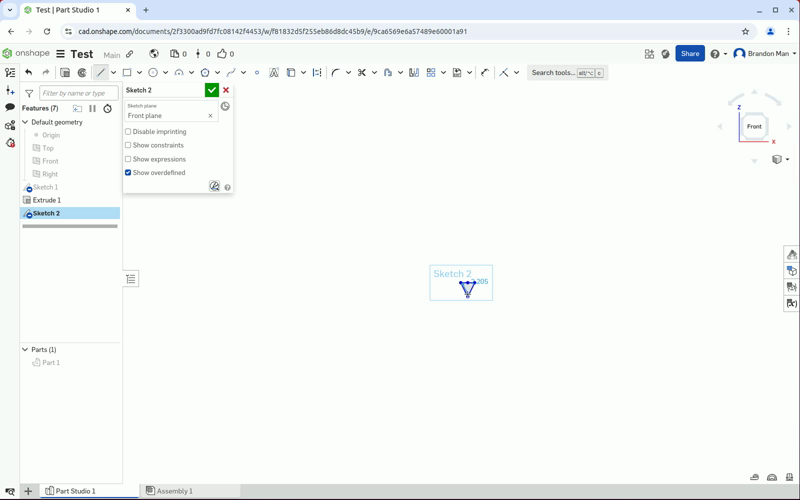
scroll(6)
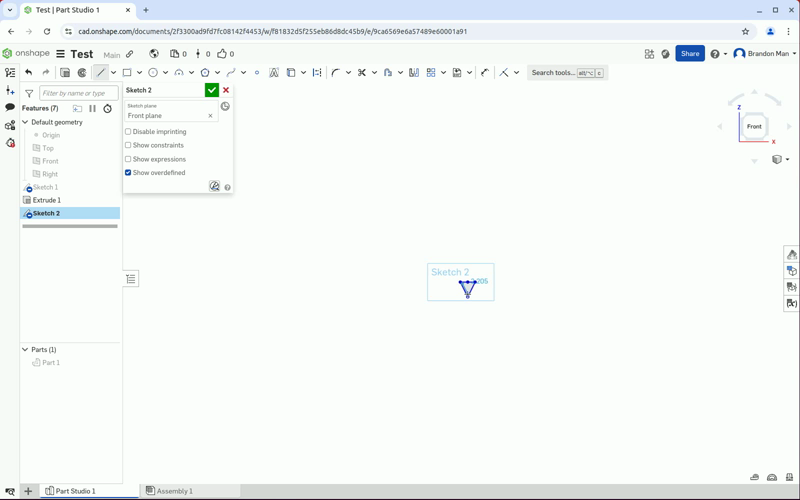
scroll(6)
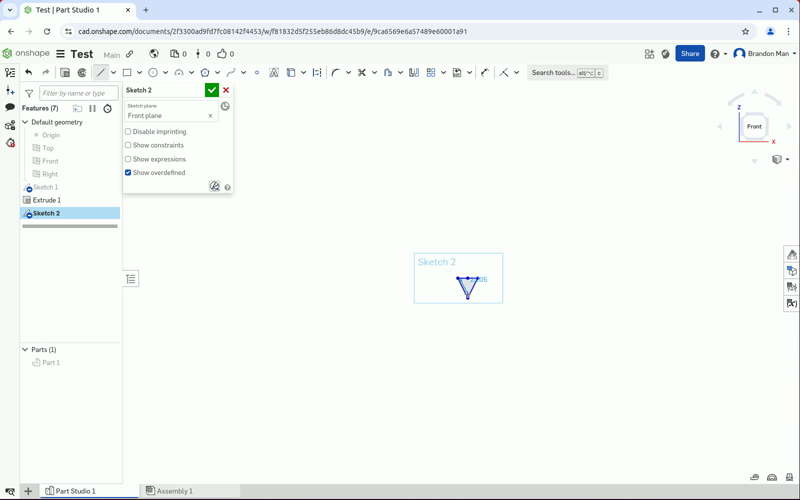
scroll(6)
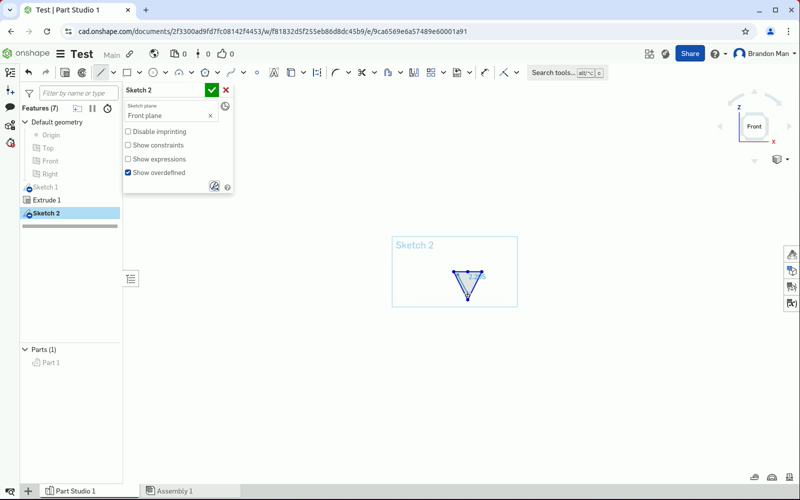
scroll(6)
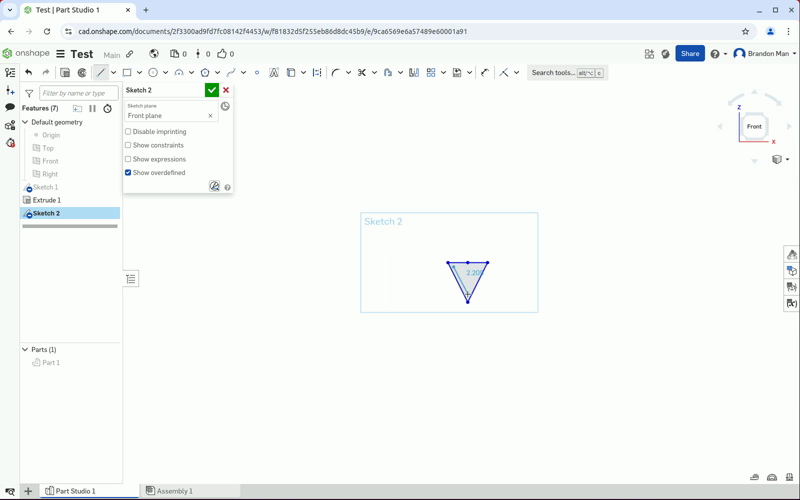
scroll(6)
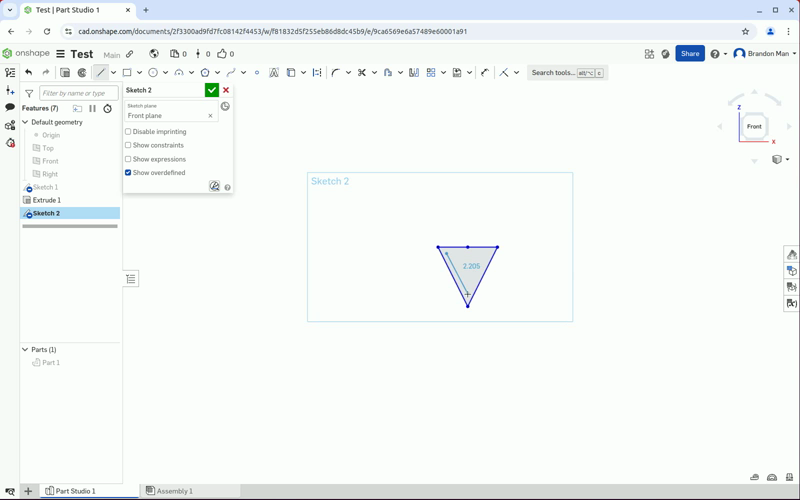
scroll(6)
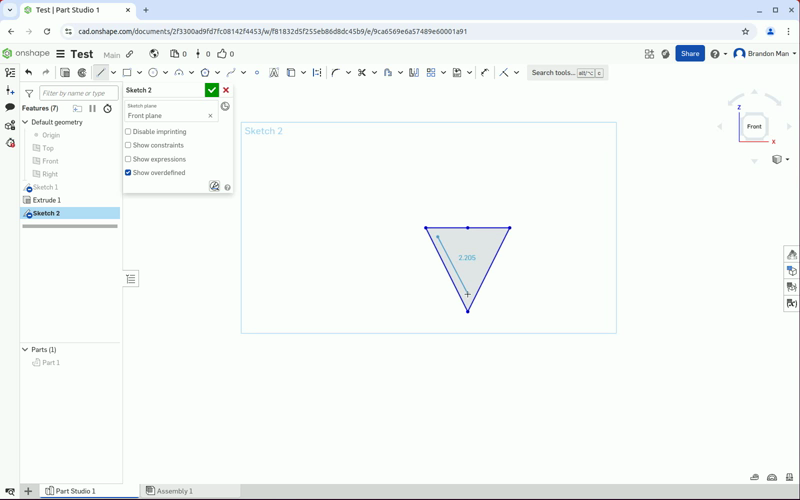
scroll(6)
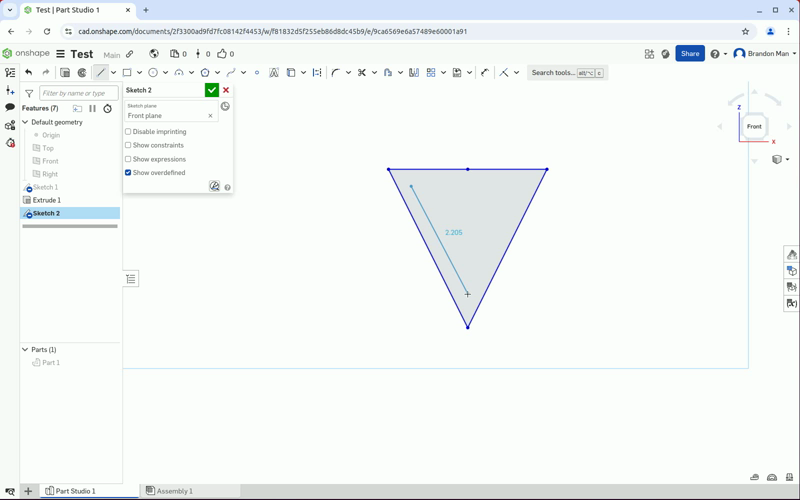
click(467, 293)
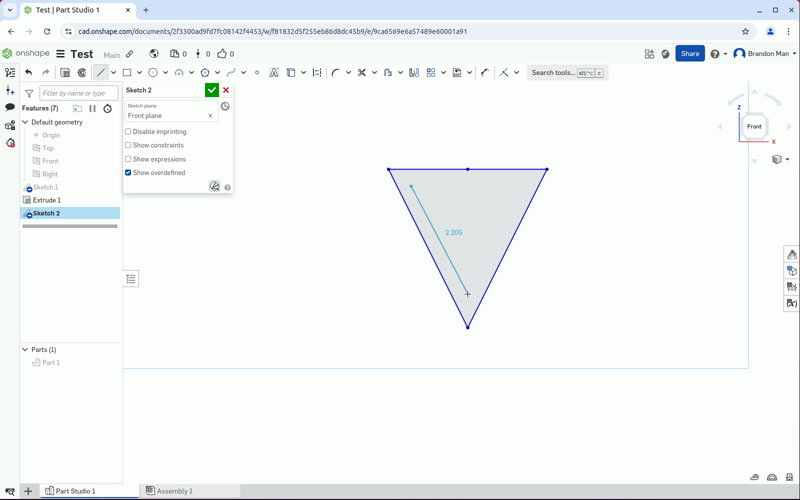
scroll(-6)
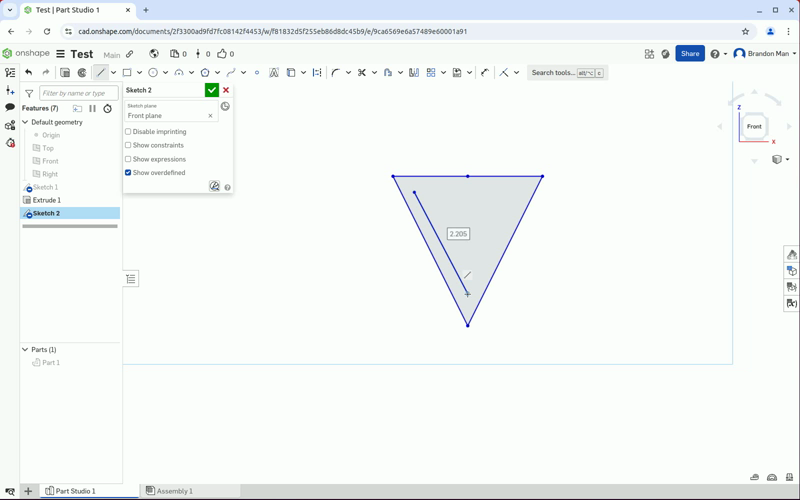
scroll(-6)
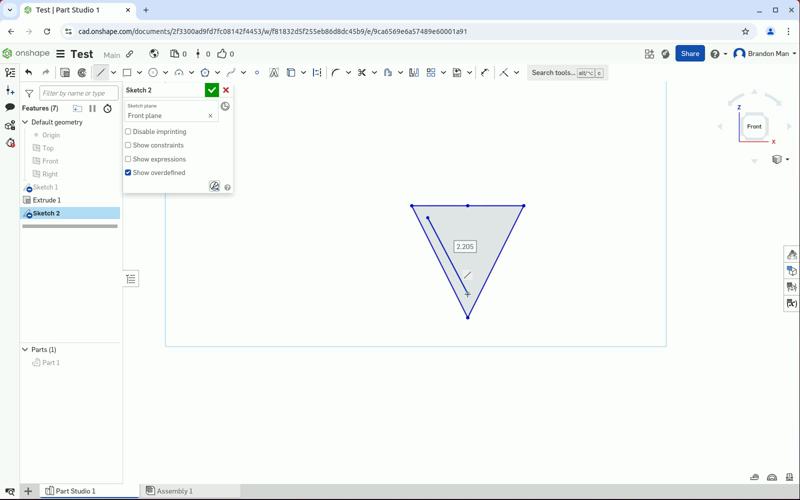
scroll(-6)
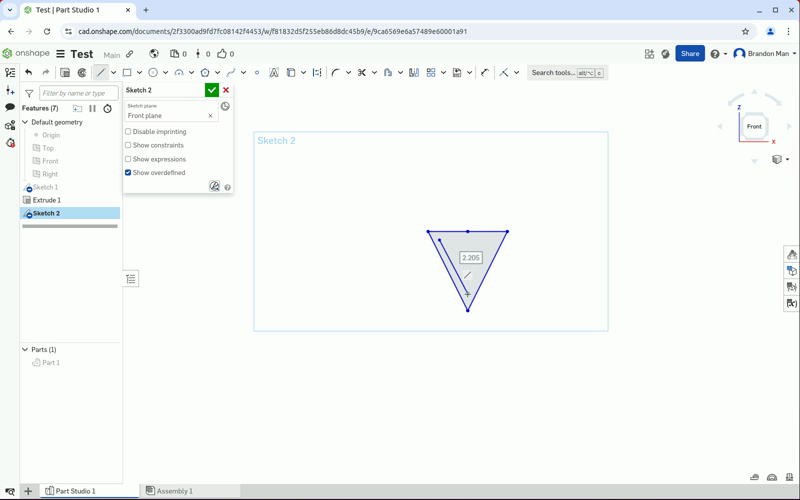
scroll(-6)
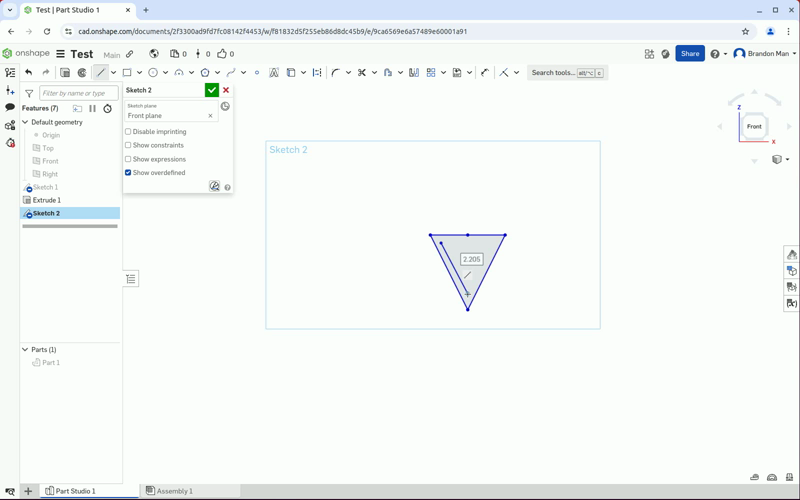
scroll(-6)
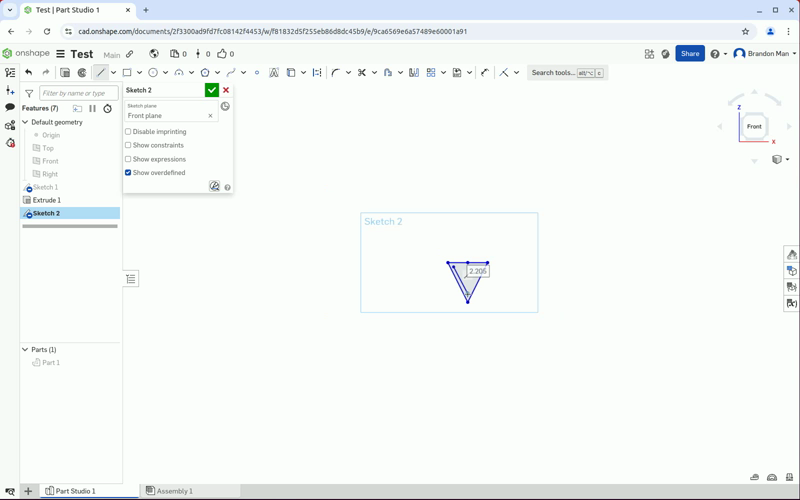
scroll(-6)
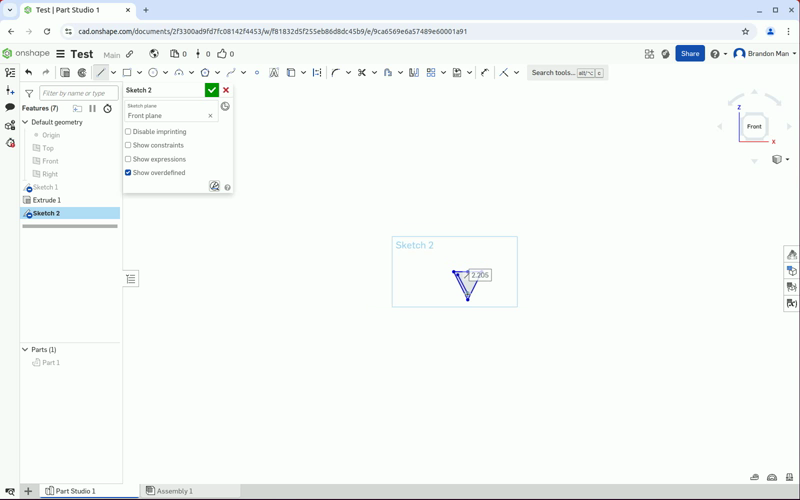
scroll(-6)
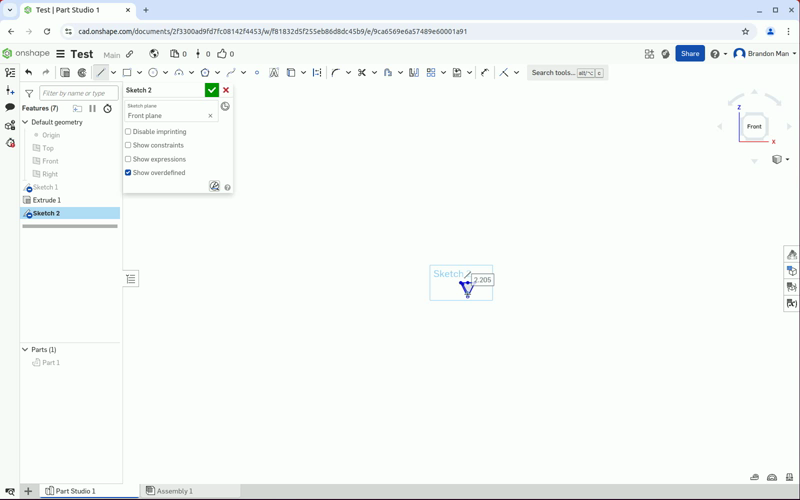
key_up(shift)
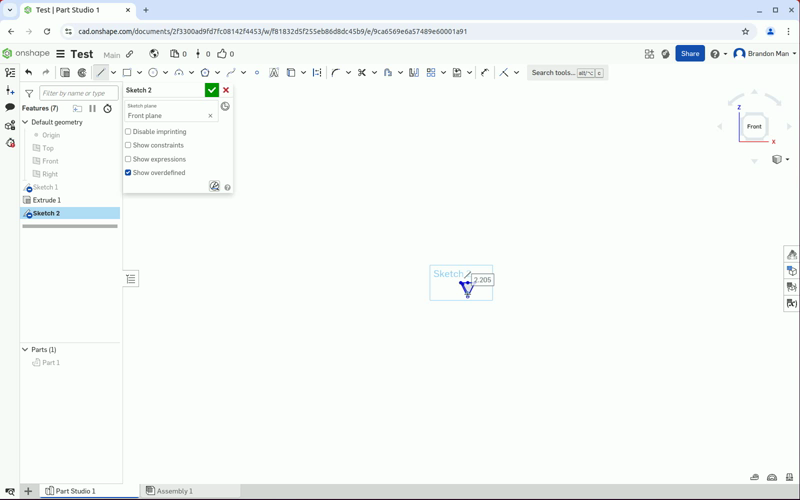
key_down(shift)
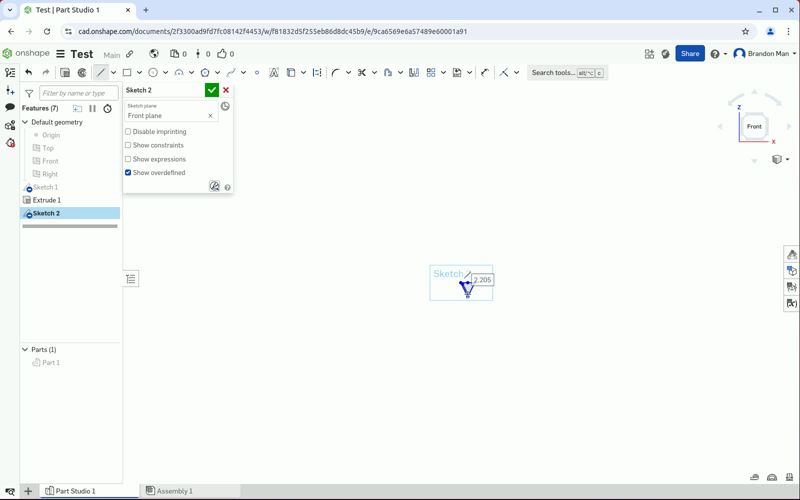
mouse_move(497, 293)
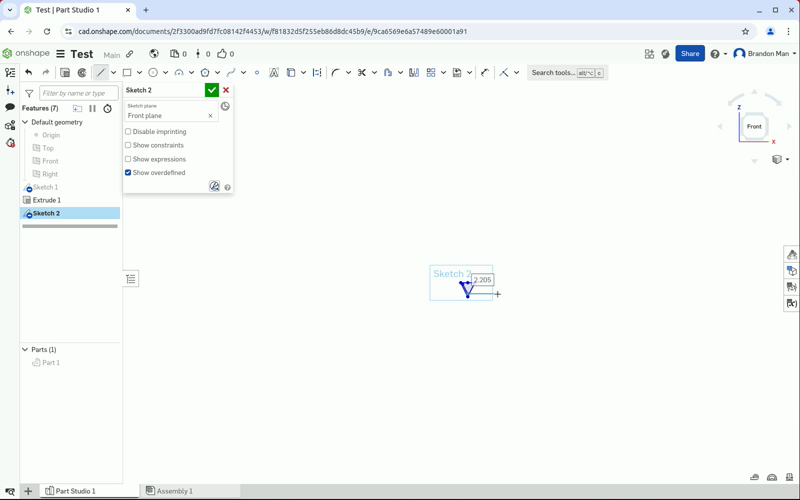
mouse_move(472, 284)
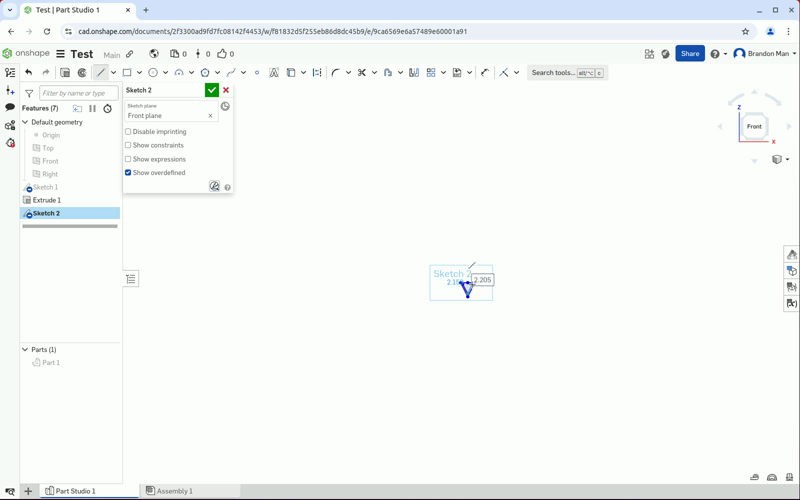
scroll(6)
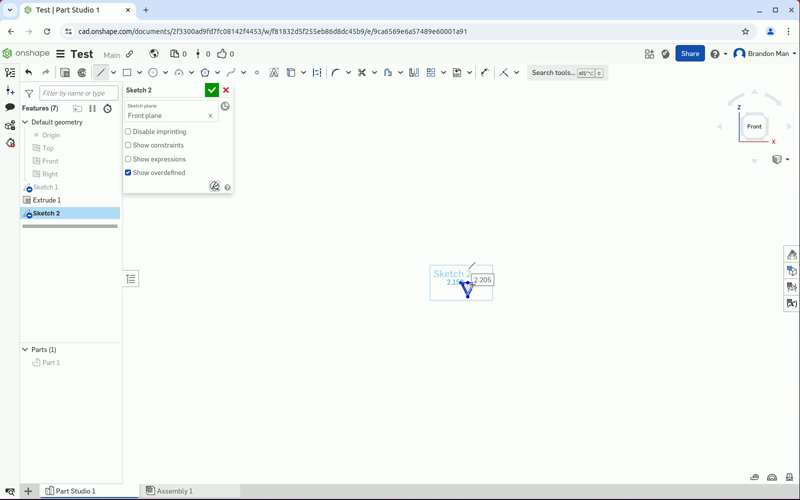
scroll(6)
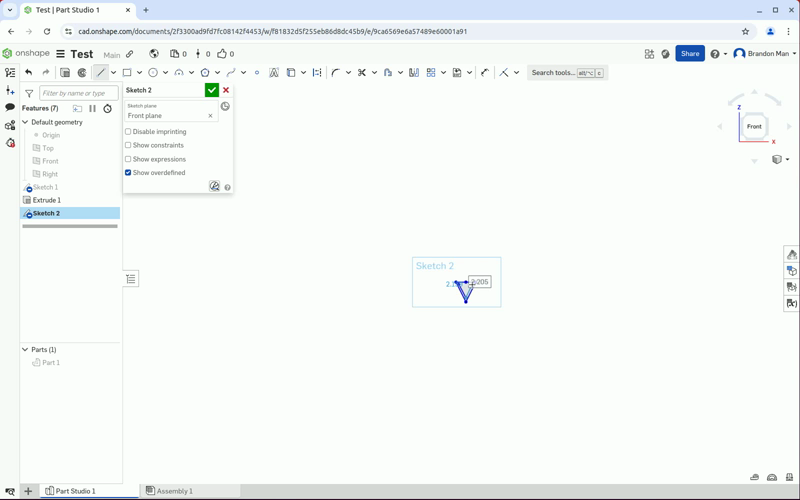
scroll(6)
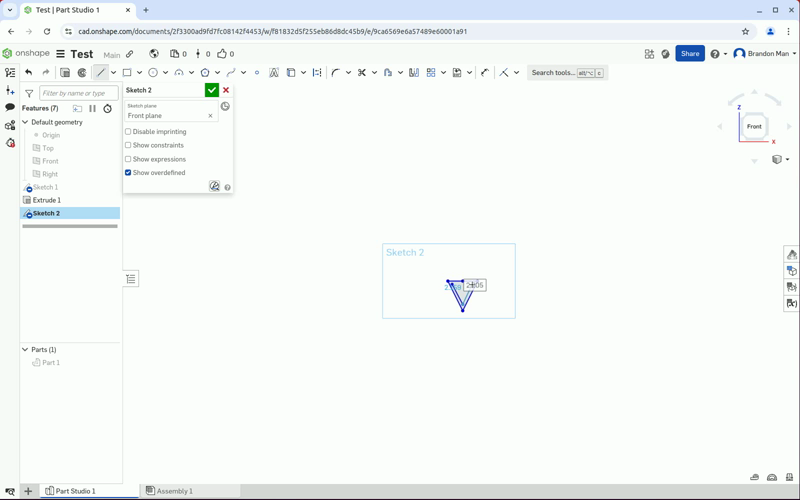
scroll(6)
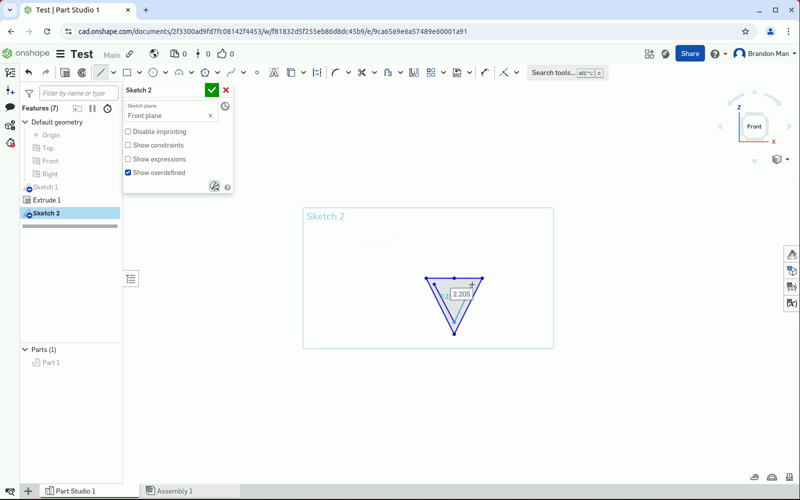
scroll(6)
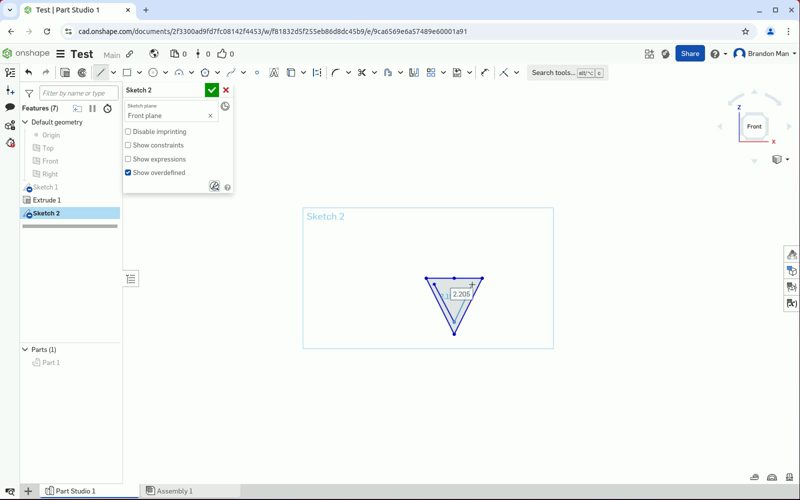
scroll(6)
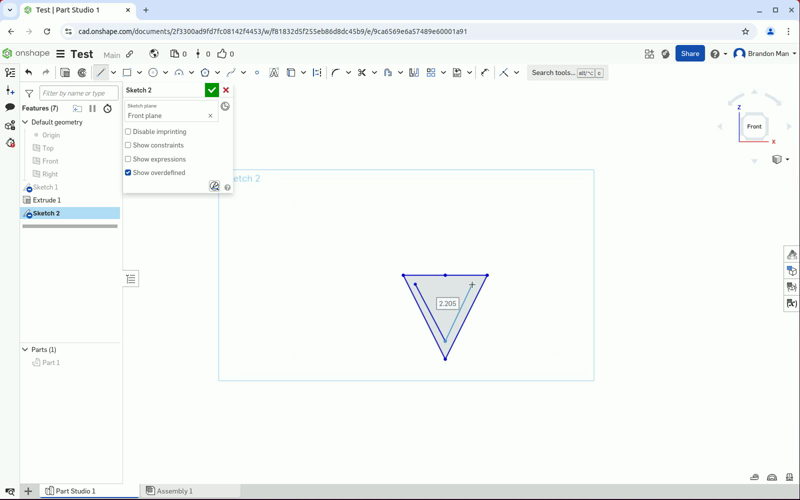
scroll(6)
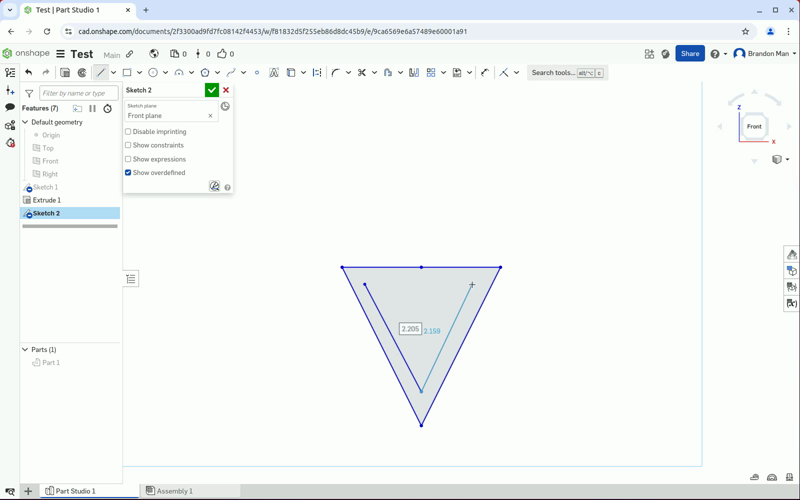
click(472, 284)
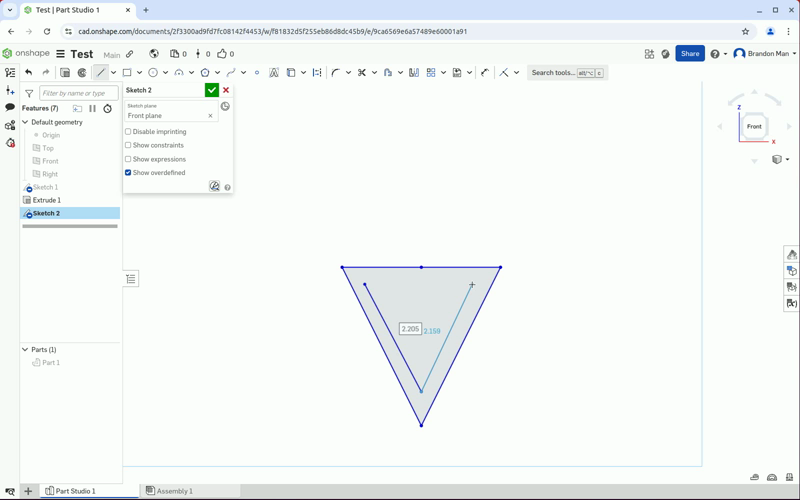
scroll(-6)
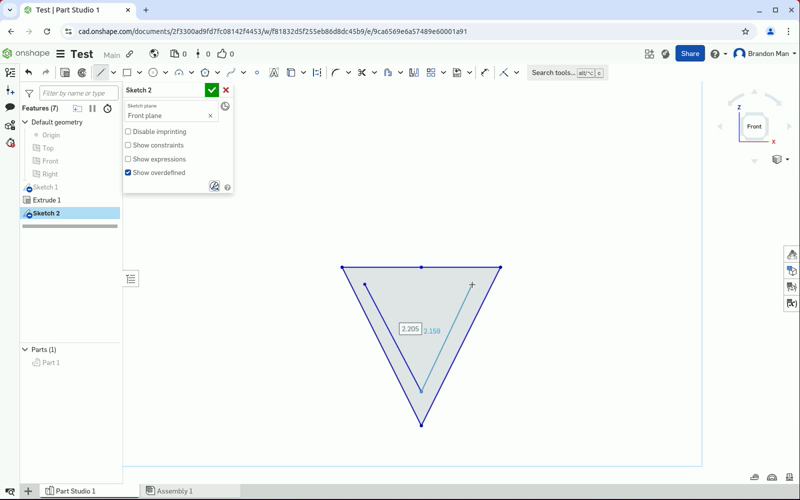
scroll(-6)
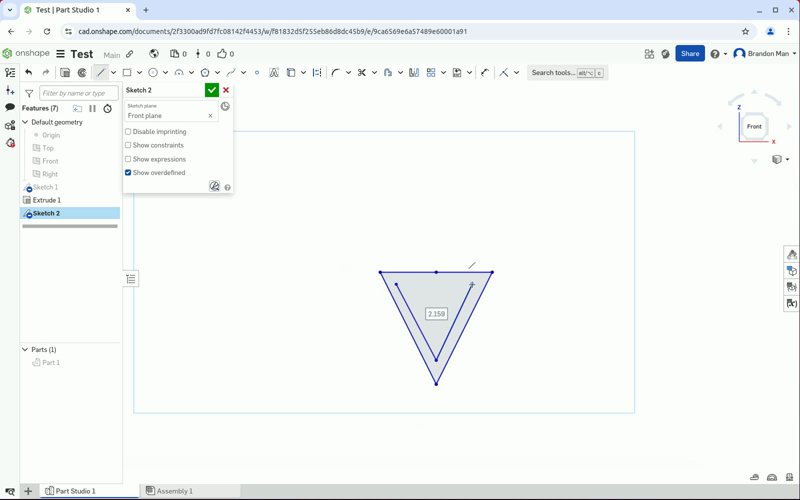
scroll(-6)
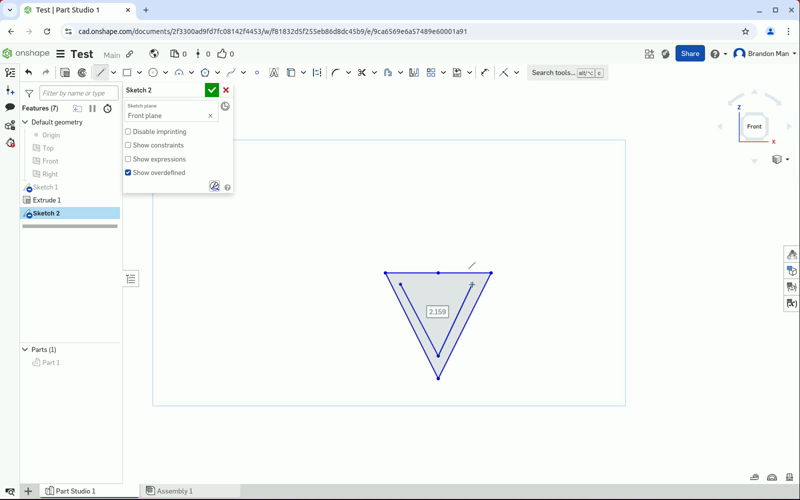
scroll(-6)
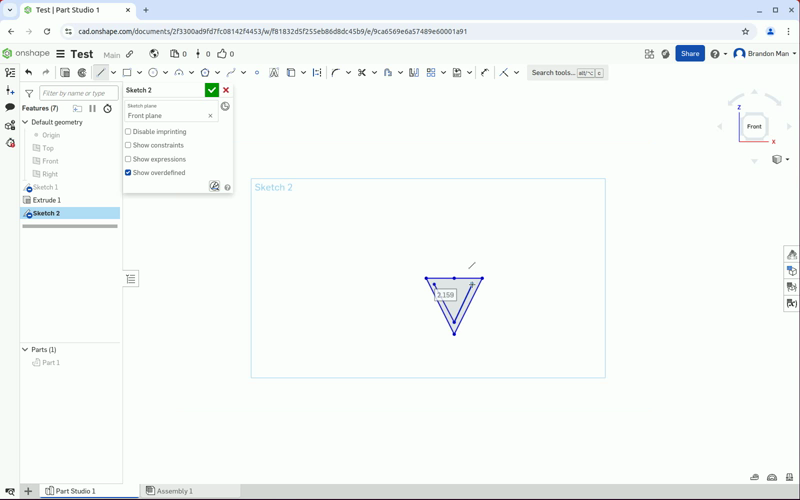
scroll(-6)
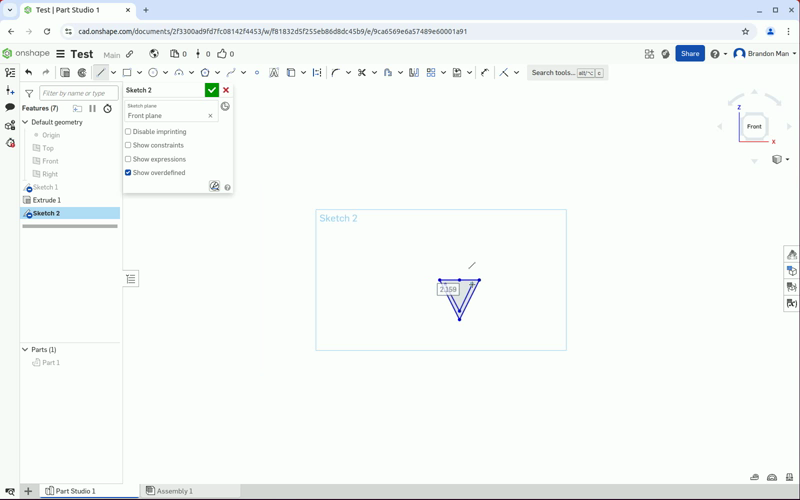
scroll(-6)
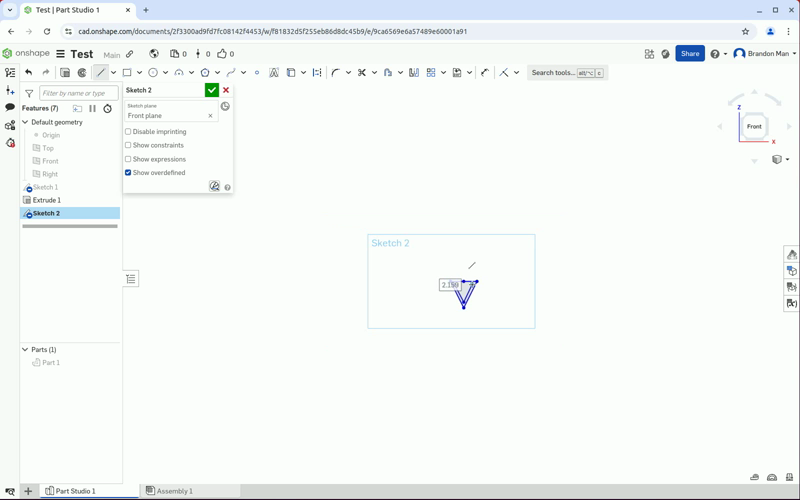
scroll(-6)
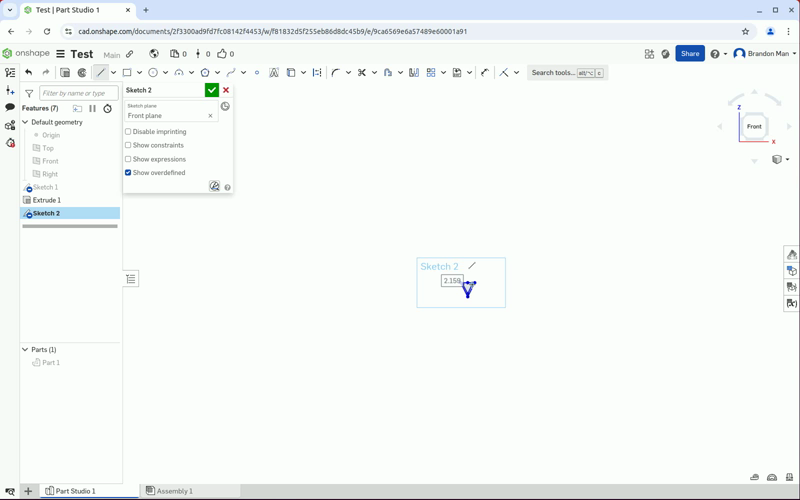
key_up(shift)
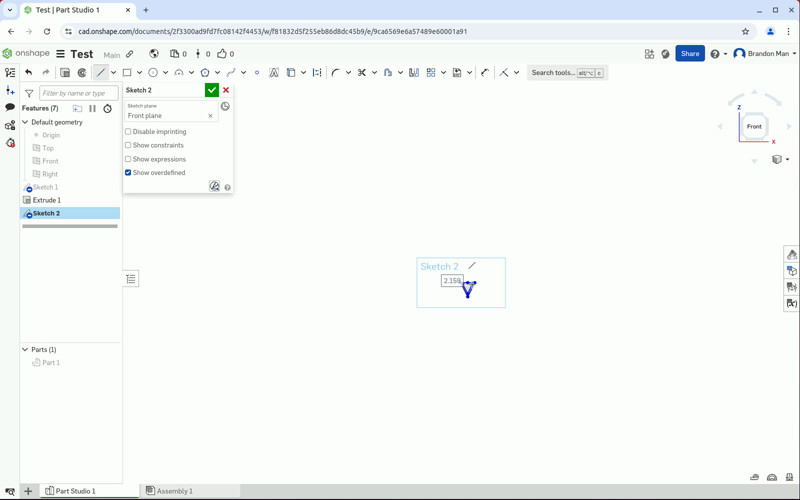
key_down(shift)
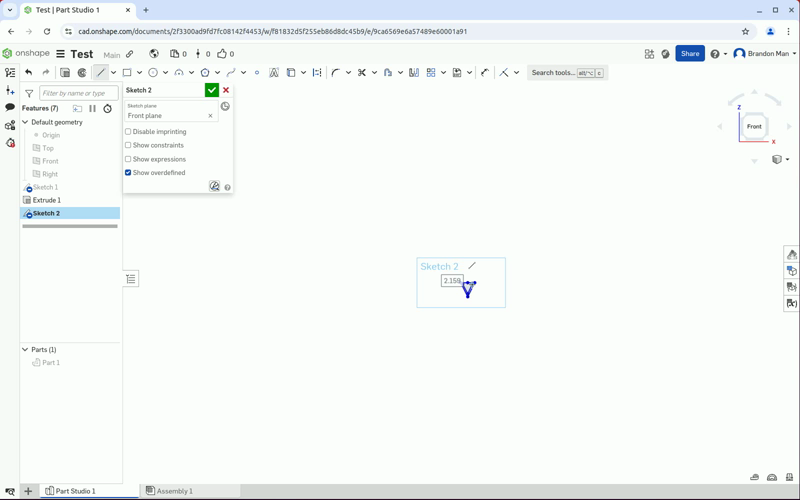
mouse_move(502, 284)
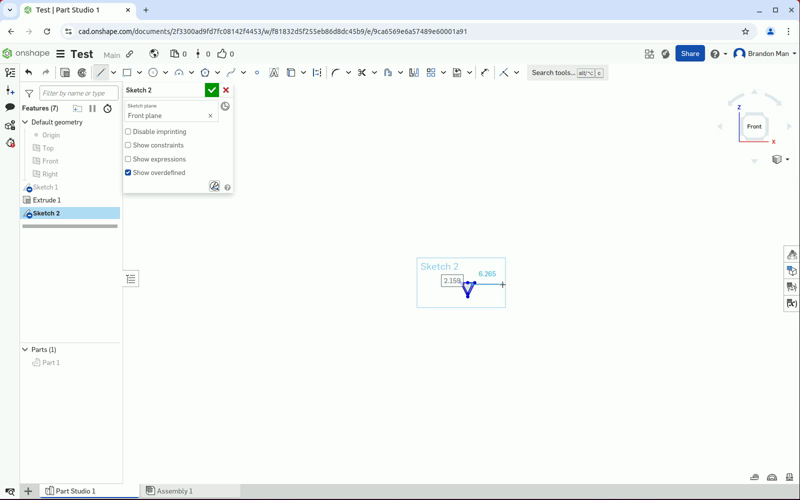
mouse_move(467, 284)
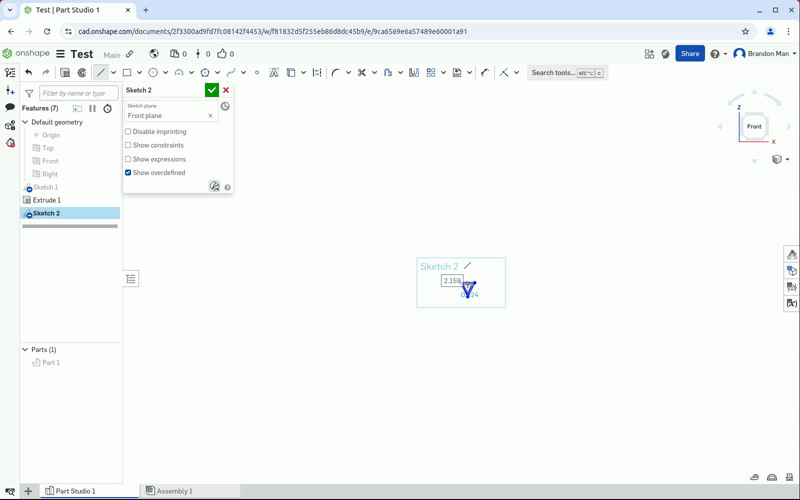
scroll(6)
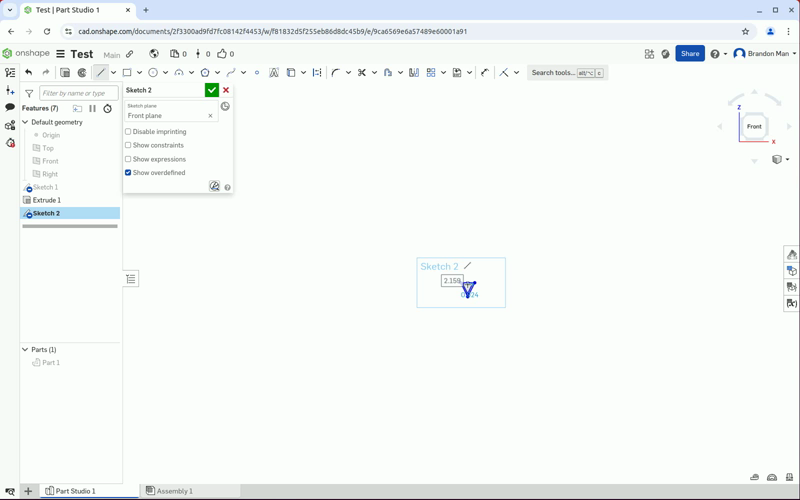
scroll(6)
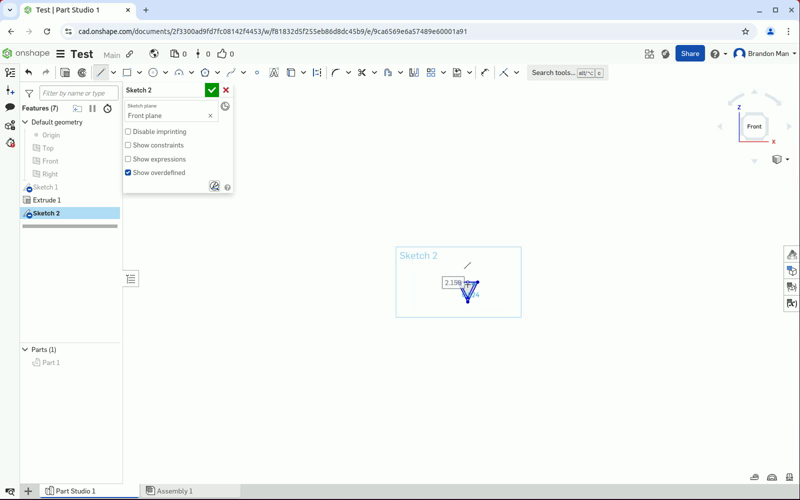
scroll(6)
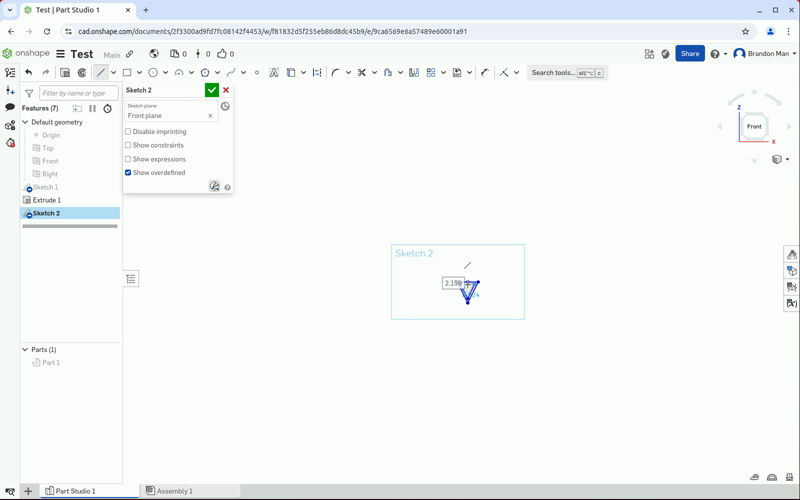
scroll(6)
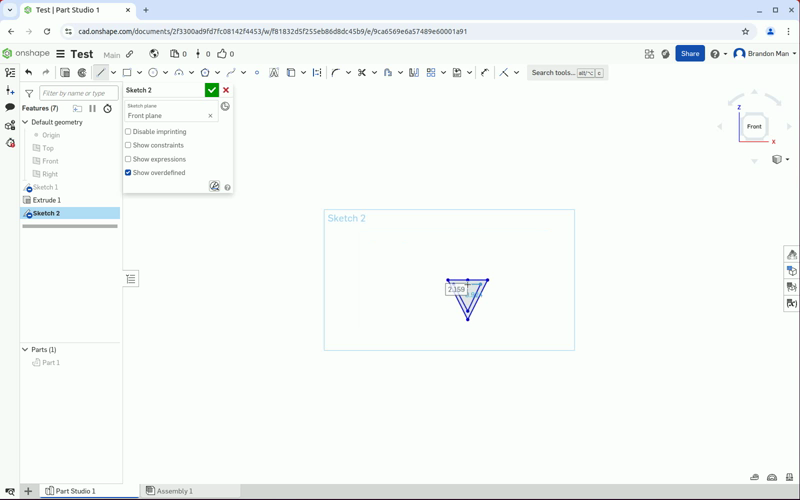
scroll(6)
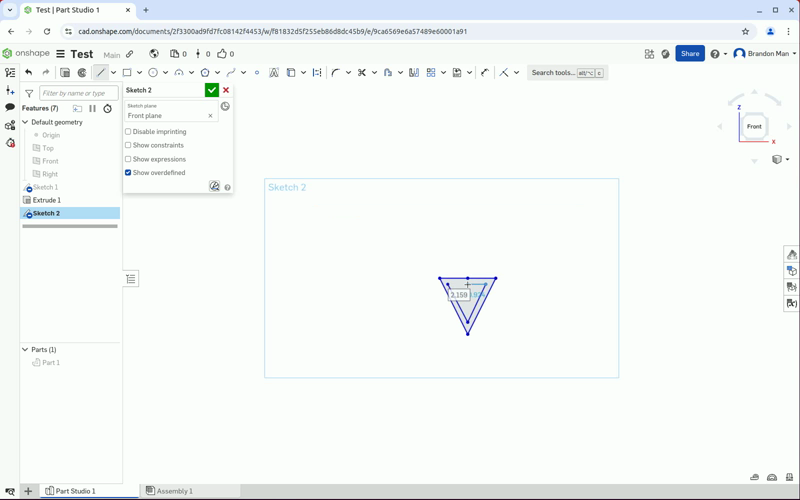
scroll(6)
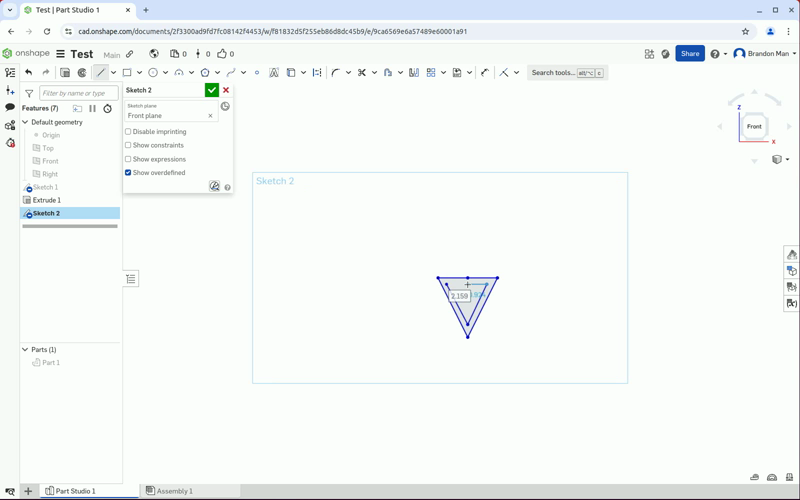
scroll(6)
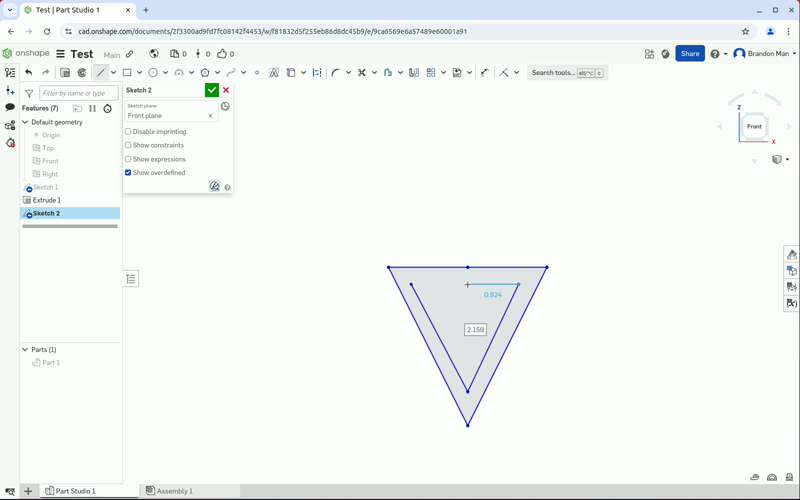
click(467, 284)
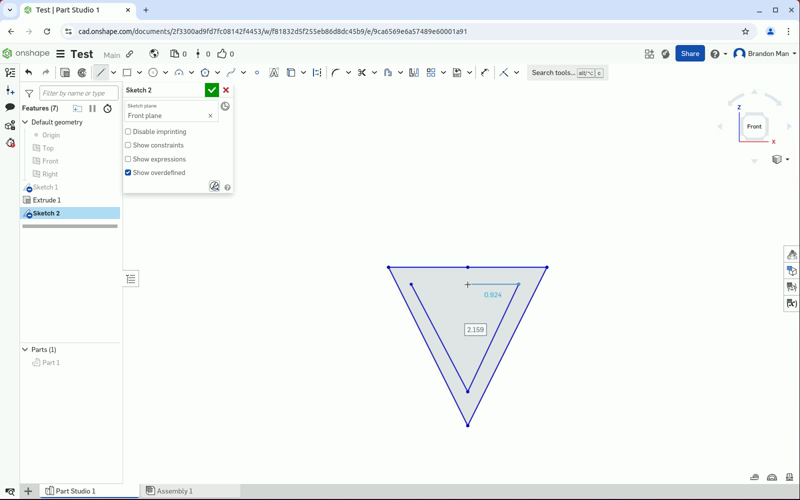
scroll(-6)
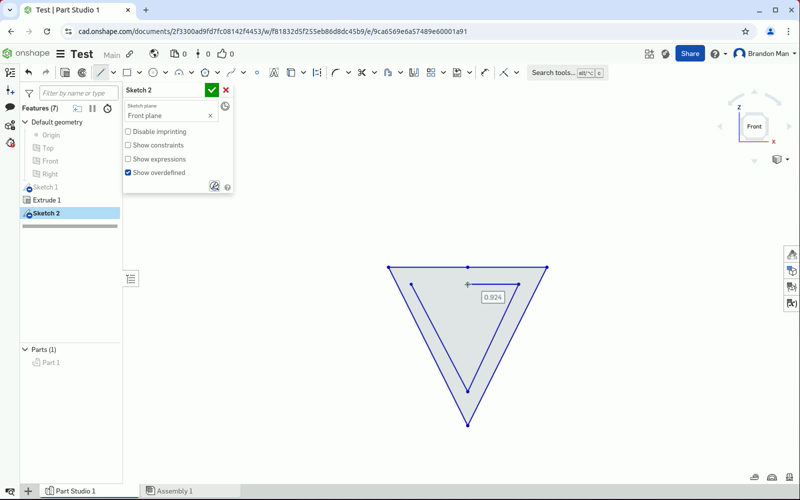
scroll(-6)
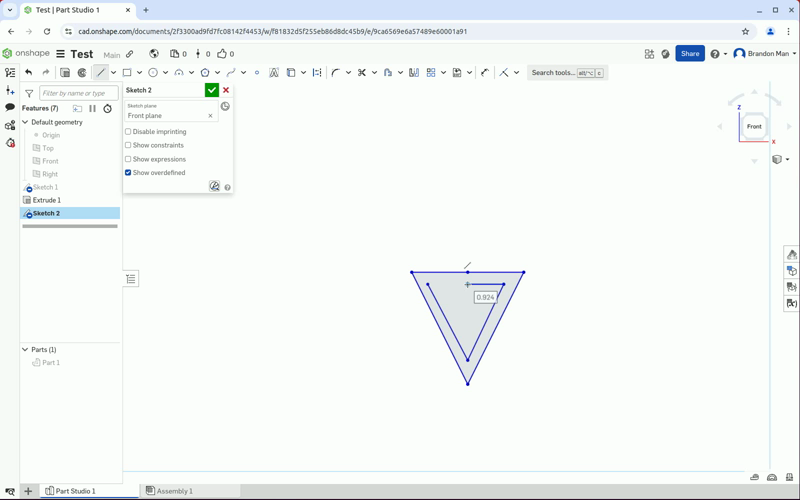
scroll(-6)
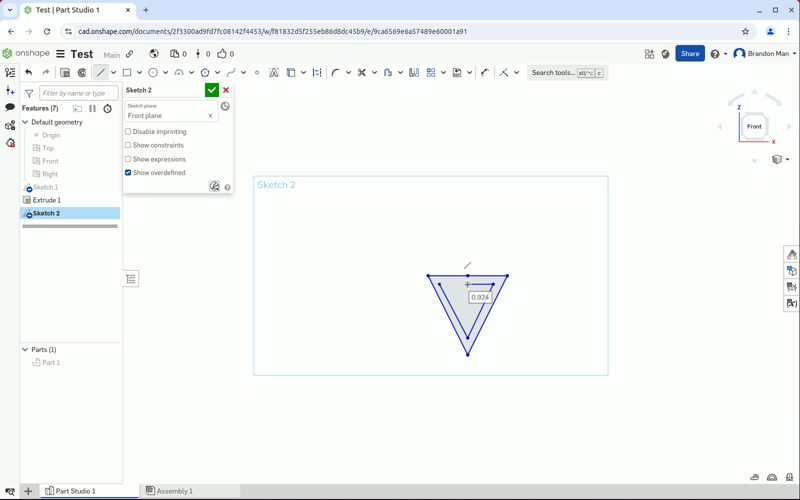
scroll(-6)
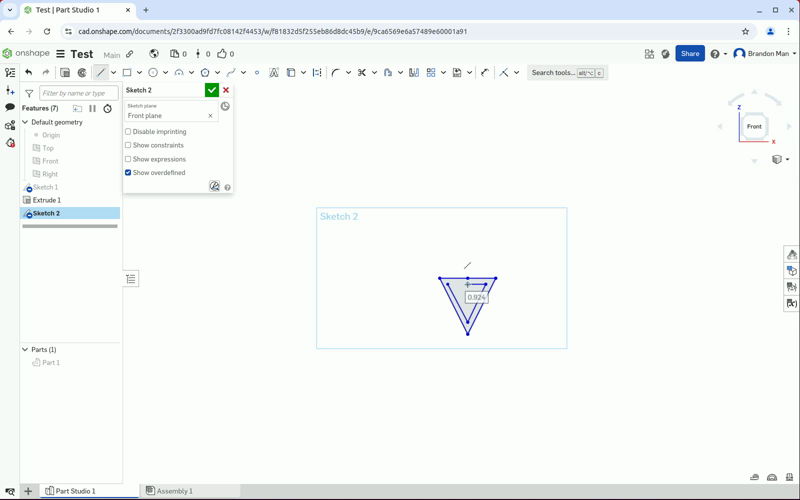
scroll(-6)
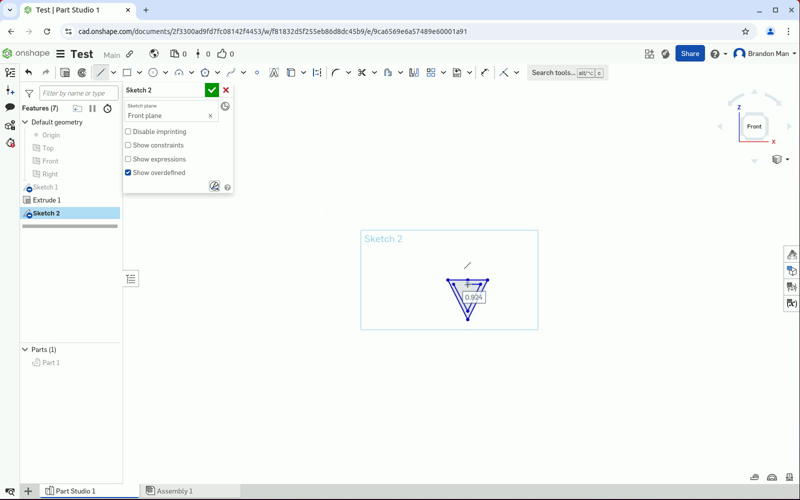
scroll(-6)
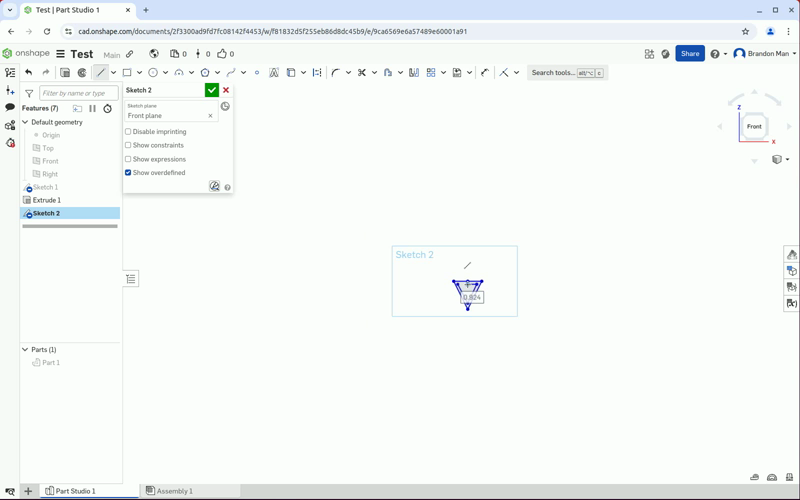
scroll(-6)
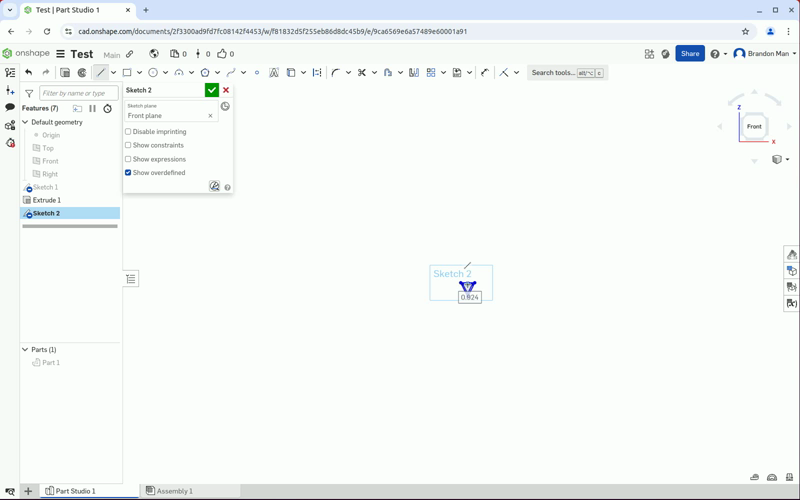
key_up(shift)
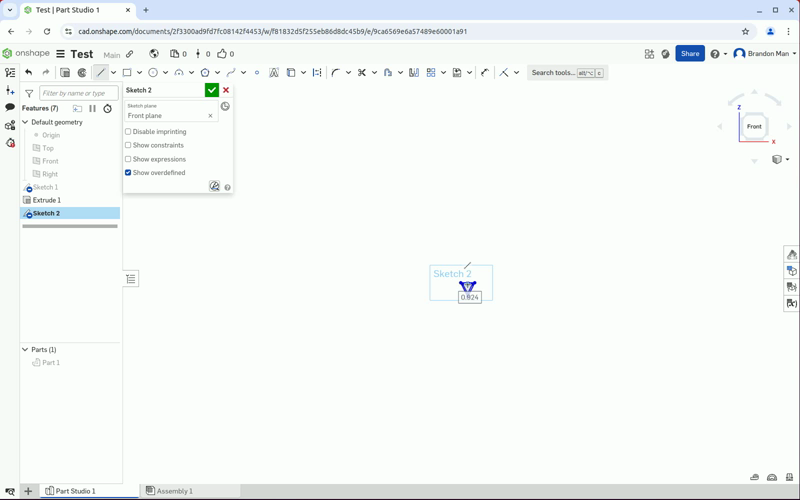
mouse_move(497, 284)
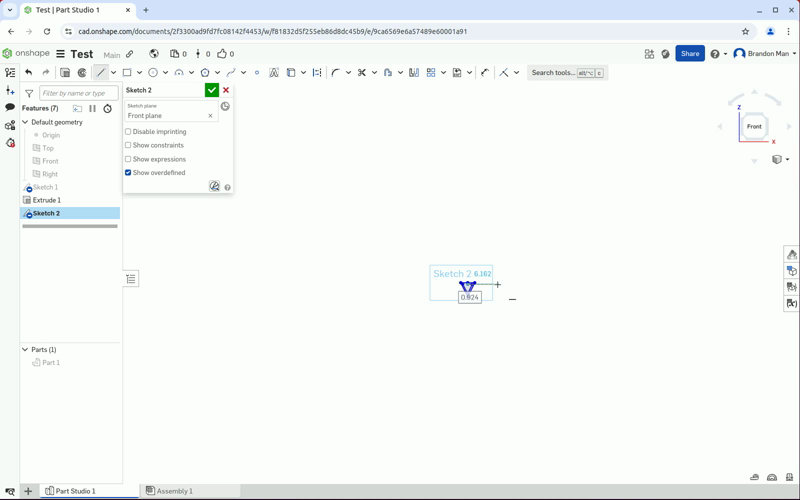
key_down(shift)
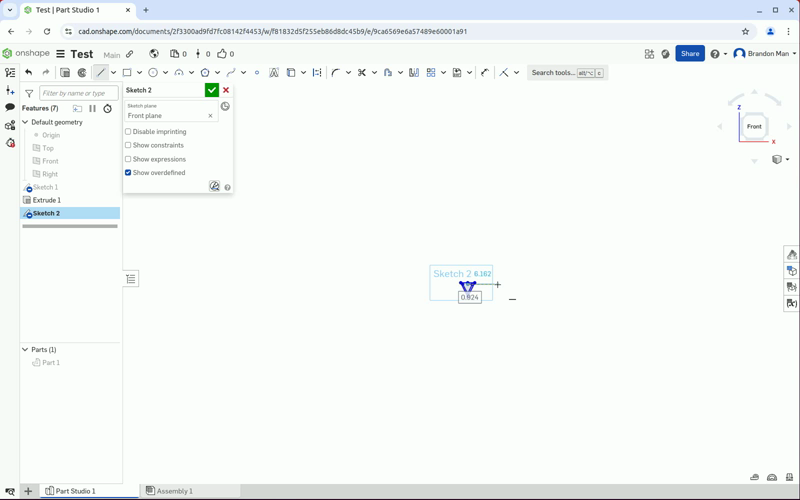
mouse_move(462, 284)
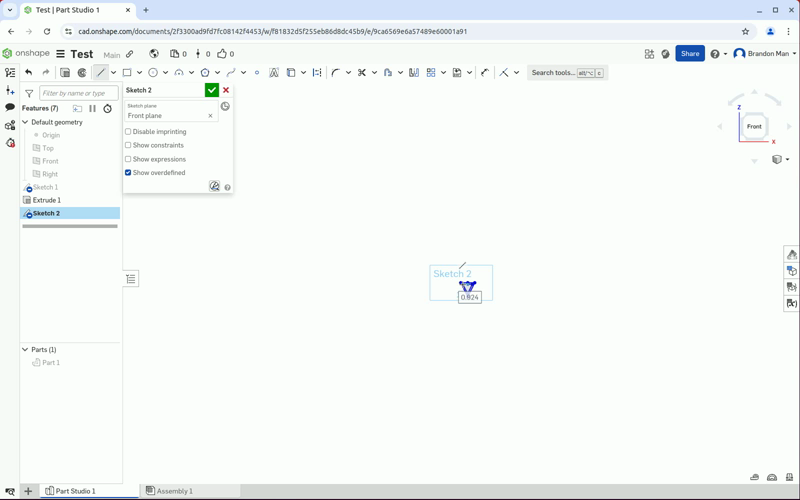
scroll(6)
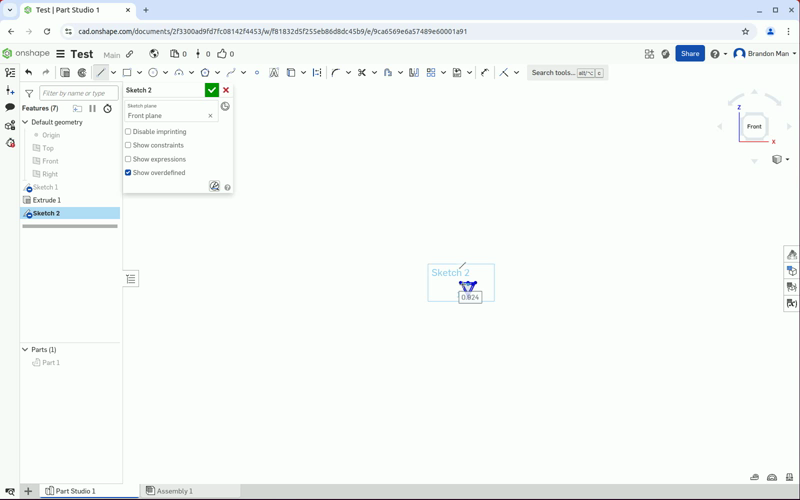
scroll(6)
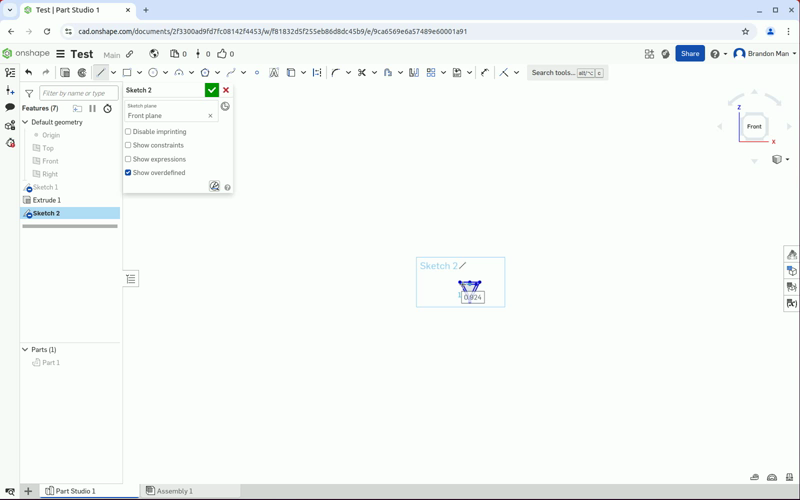
scroll(6)
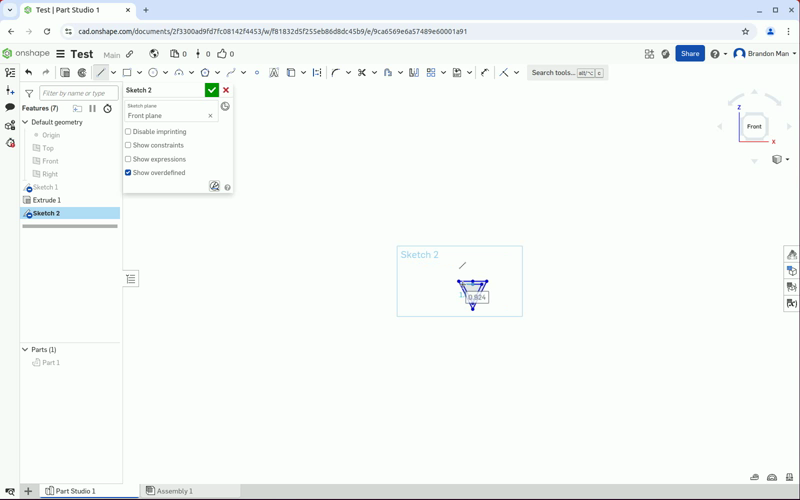
scroll(6)
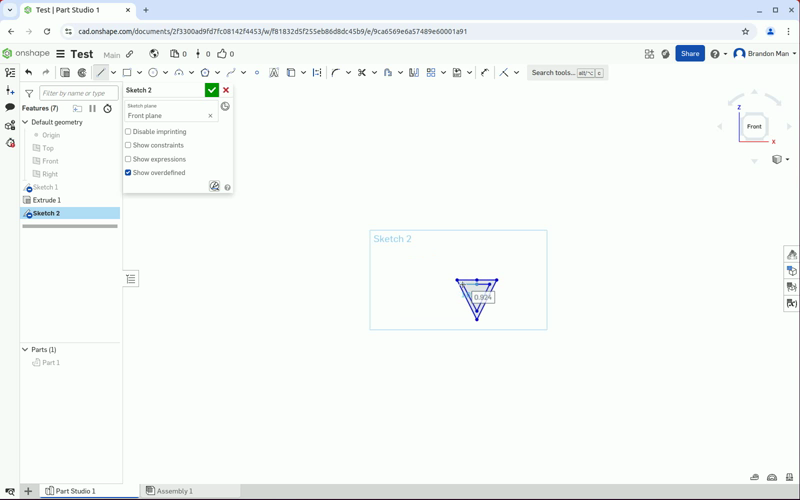
scroll(6)
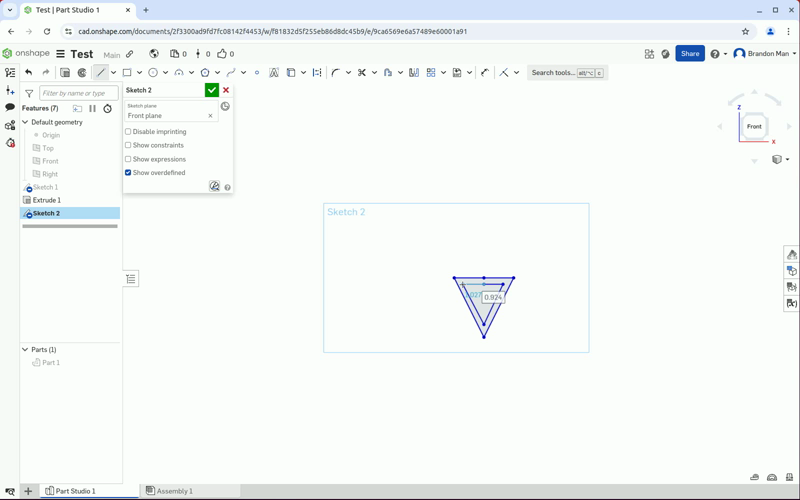
scroll(6)
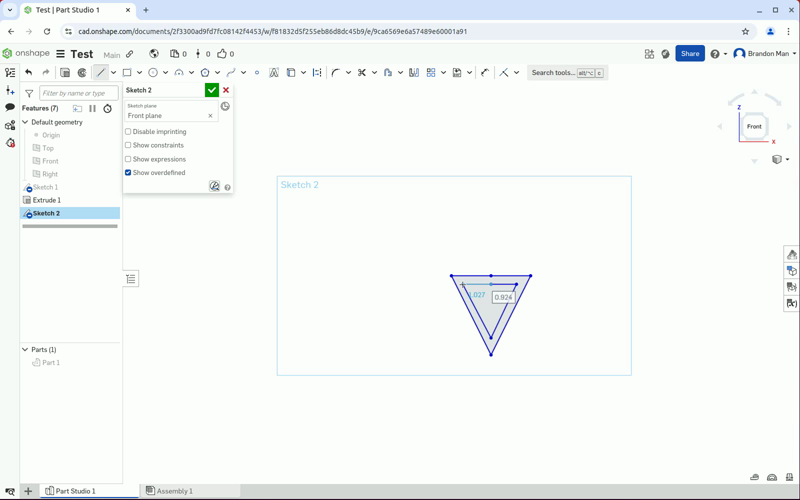
scroll(6)
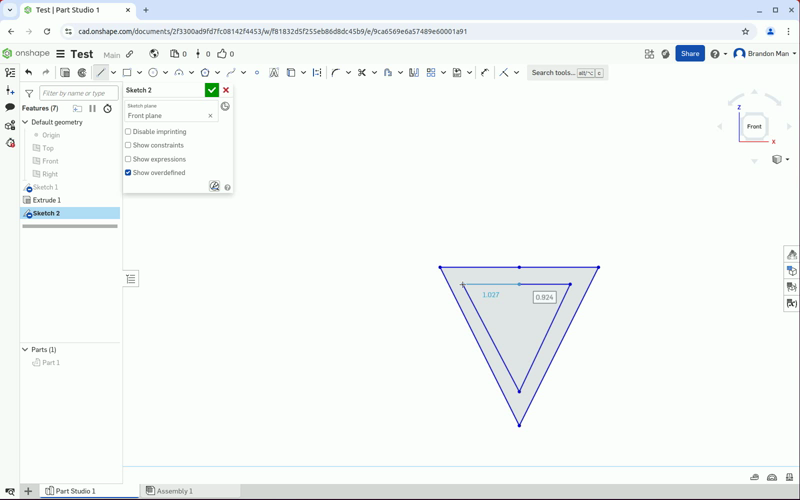
key_up(shift)
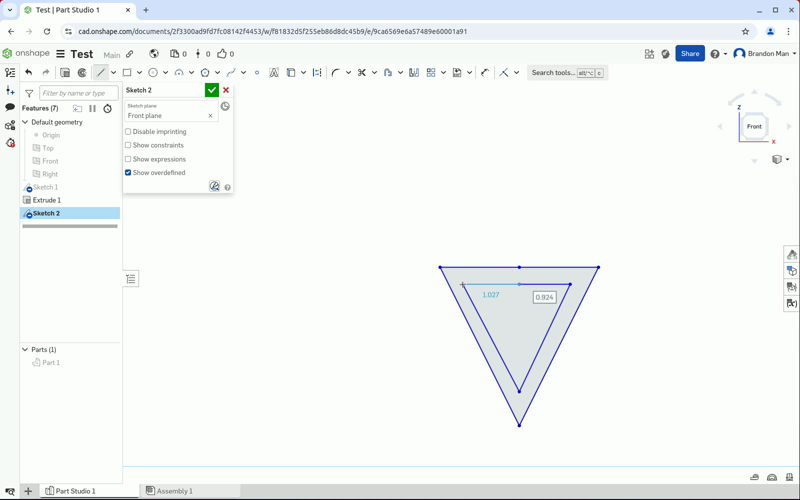
click(462, 284)
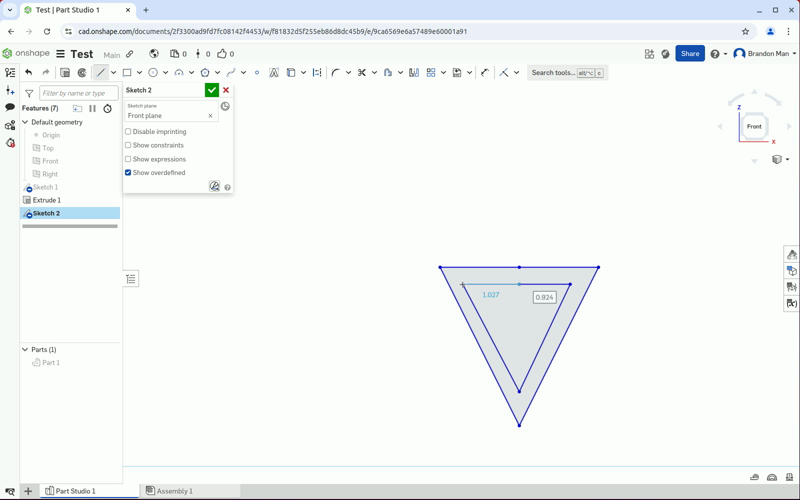
scroll(-6)
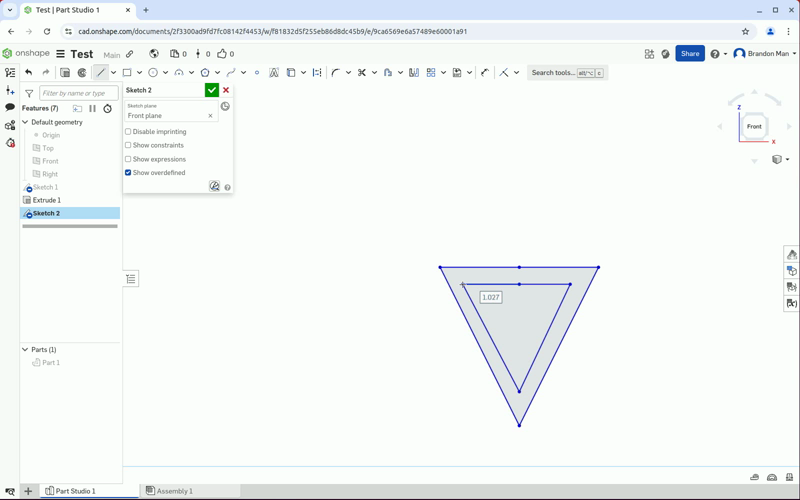
scroll(-6)
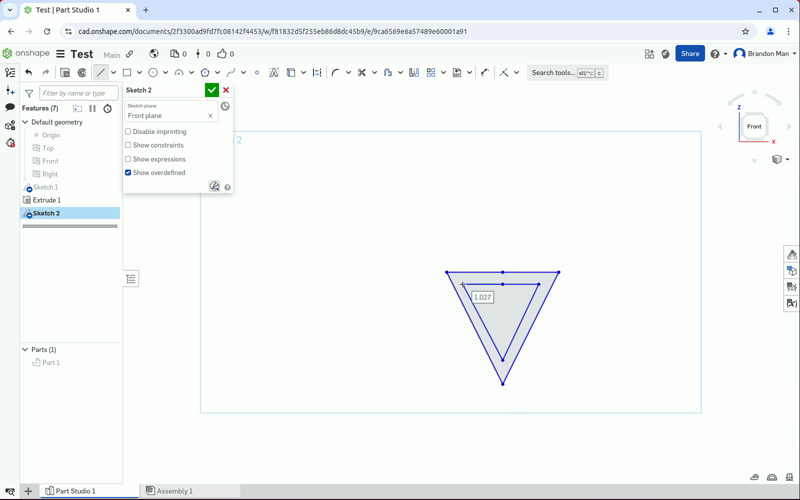
scroll(-6)
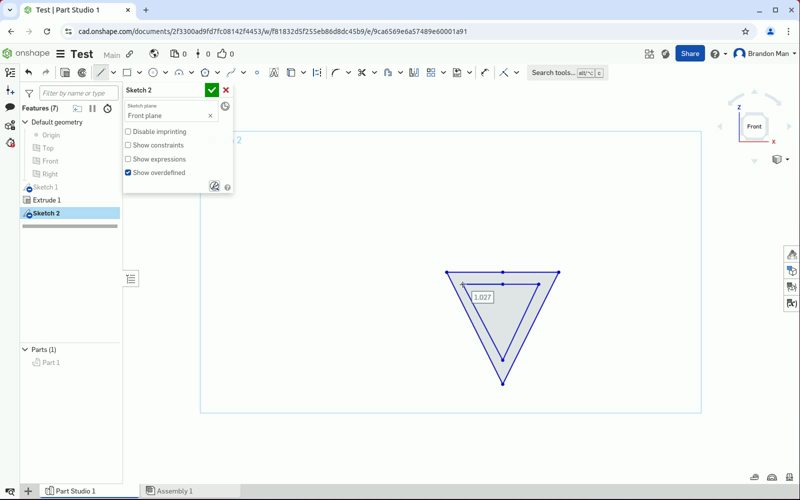
scroll(-6)
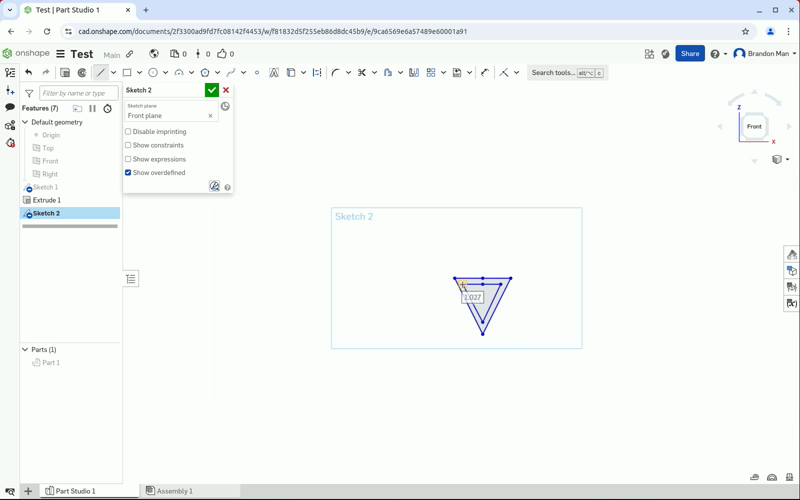
scroll(-6)
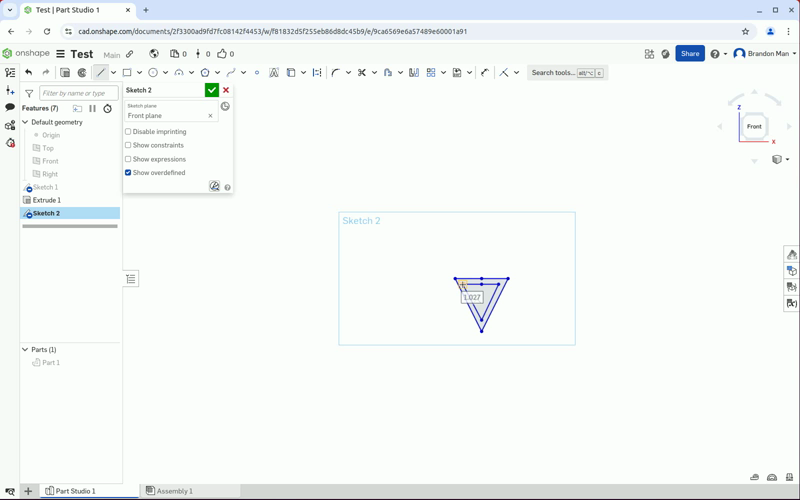
scroll(-6)
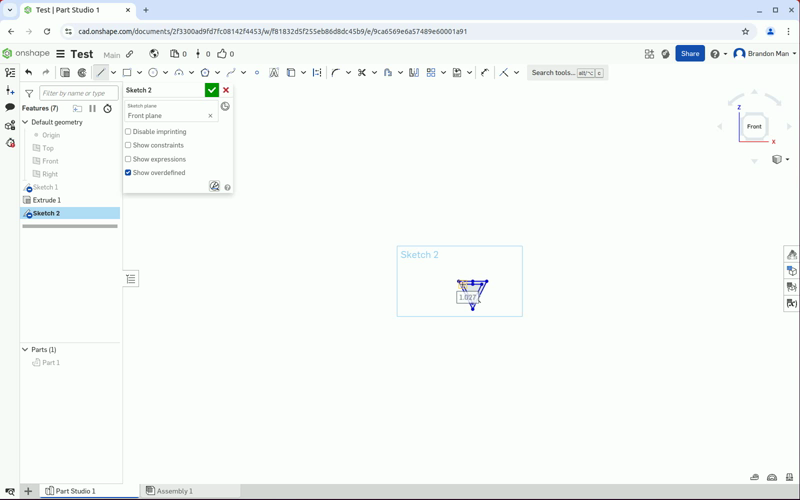
scroll(-6)
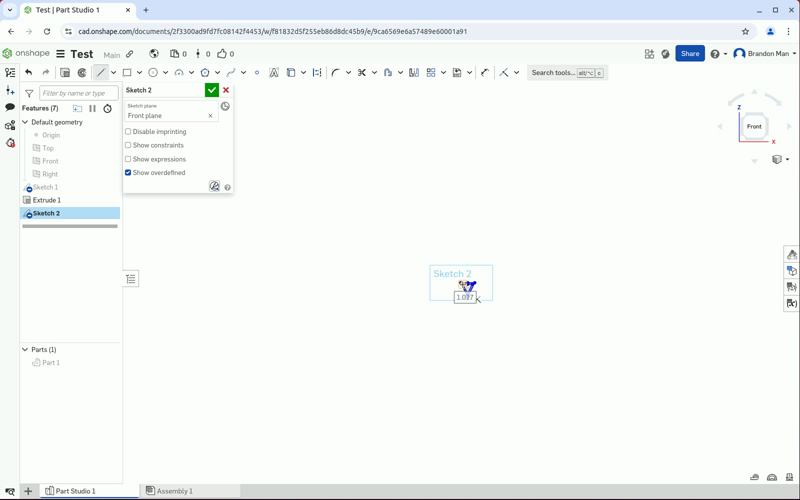
key(esc)
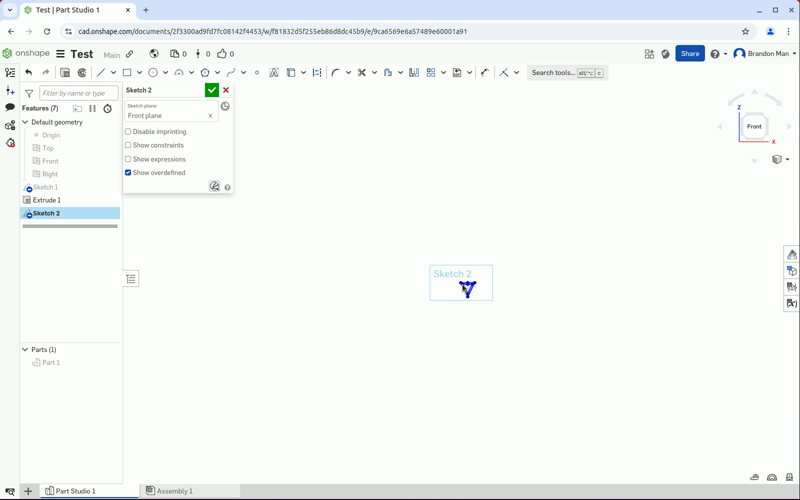
mouse_move(467, 294)
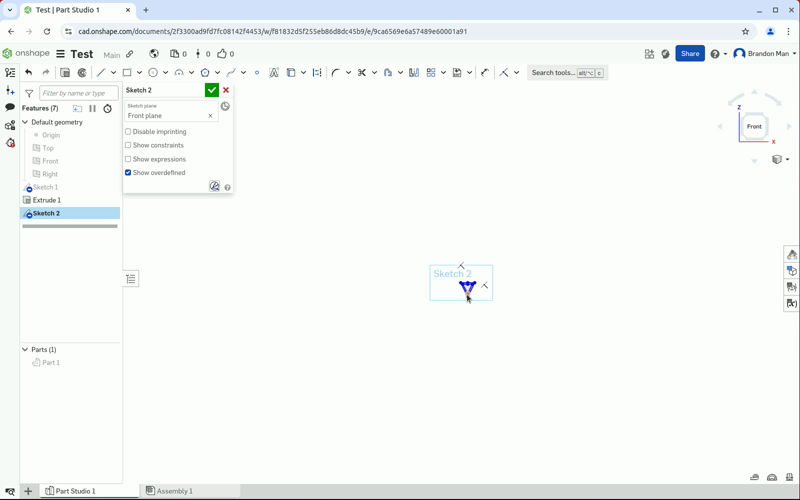
scroll(6)
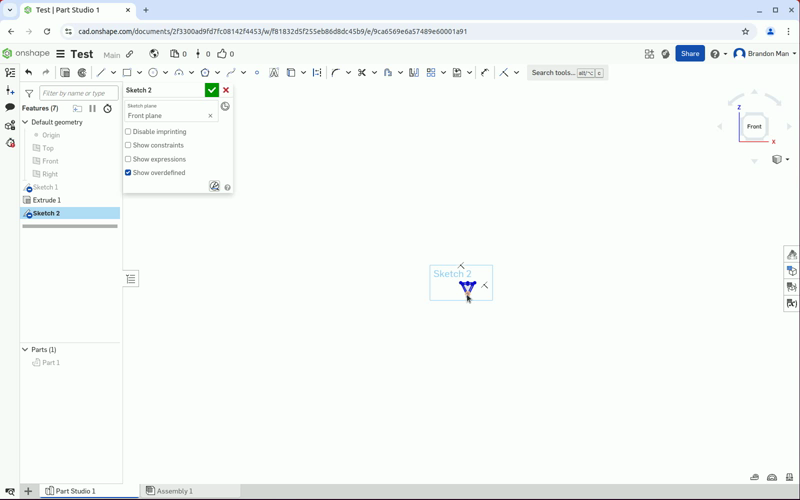
scroll(6)
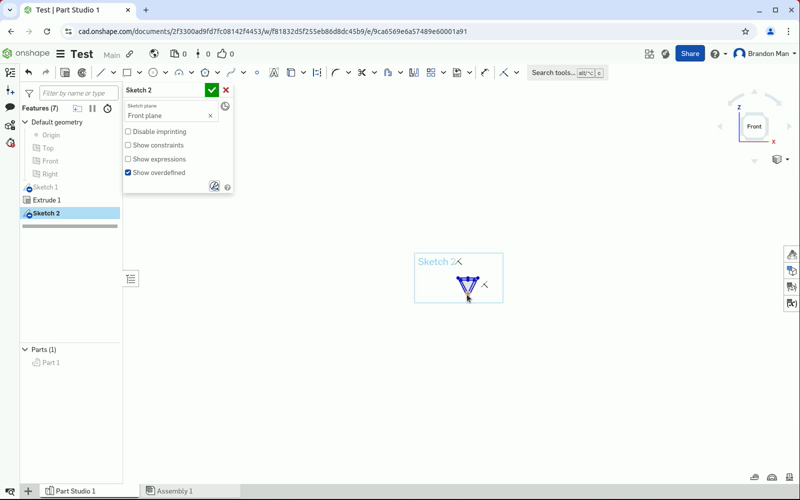
scroll(6)
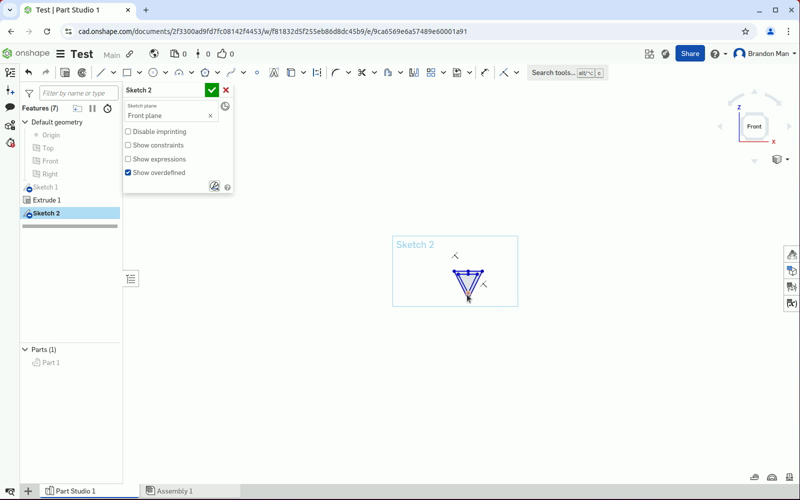
scroll(6)
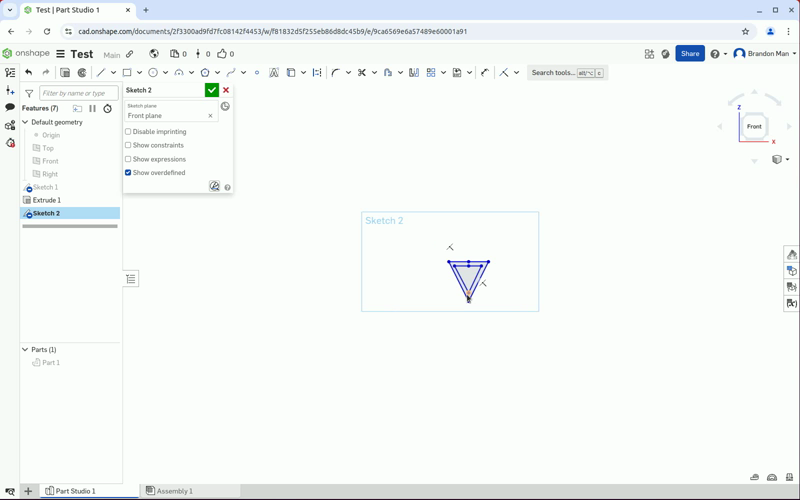
scroll(6)
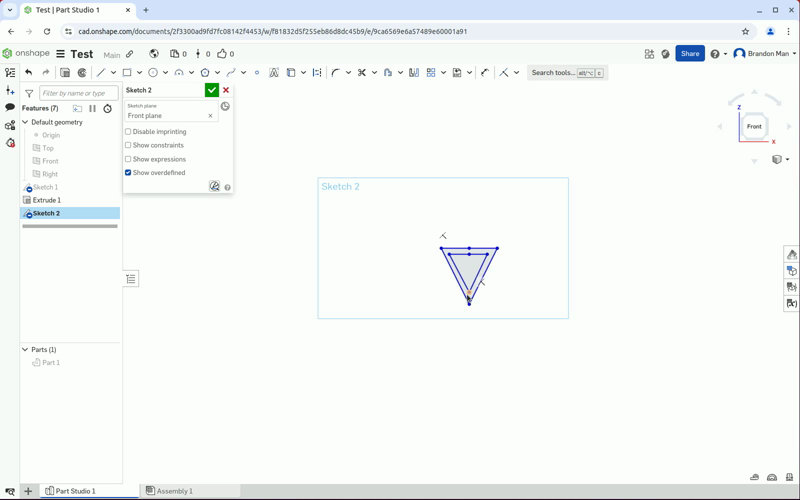
scroll(6)
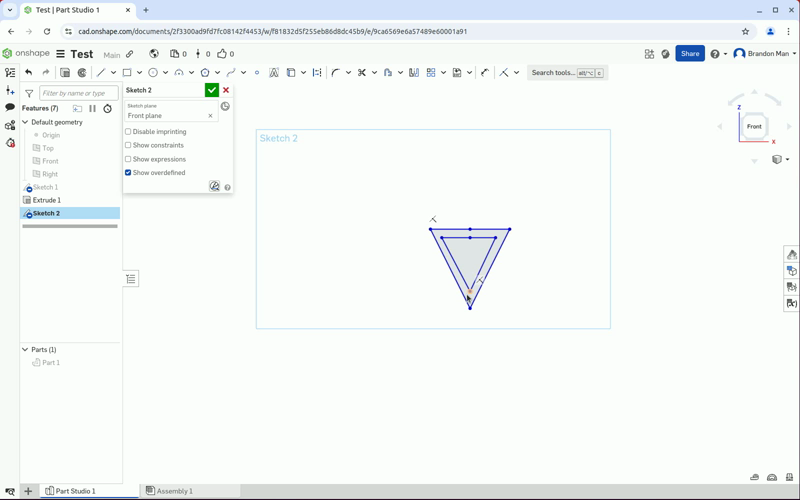
scroll(6)
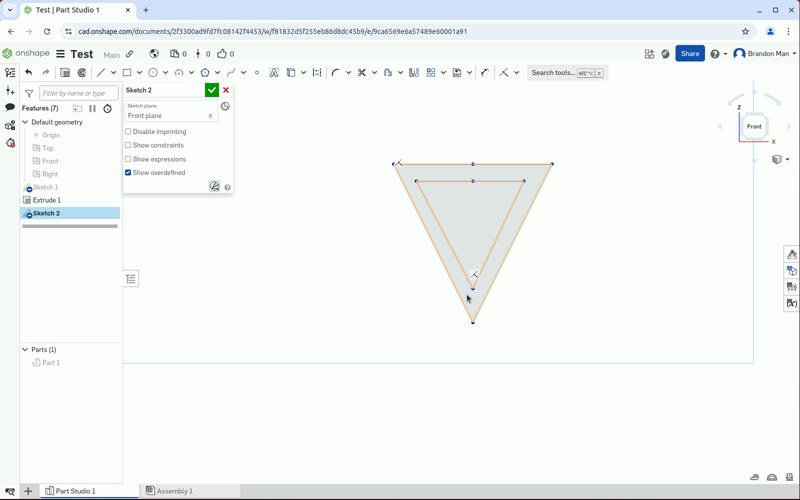
click(467, 294)
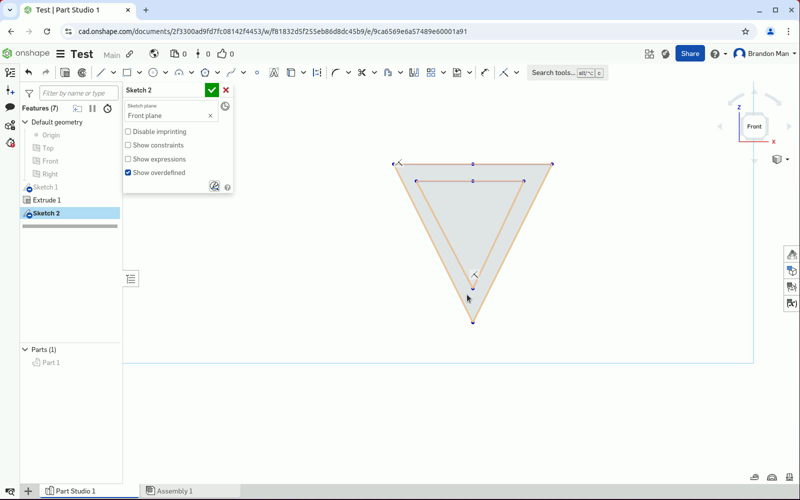
scroll(-6)
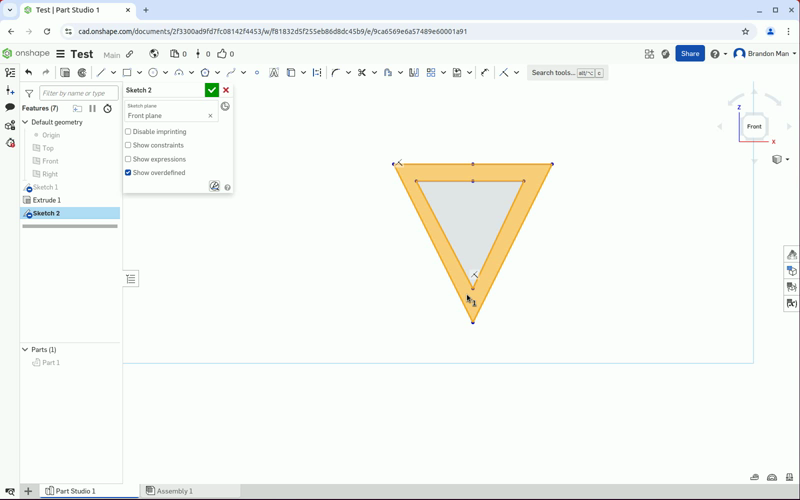
scroll(-6)
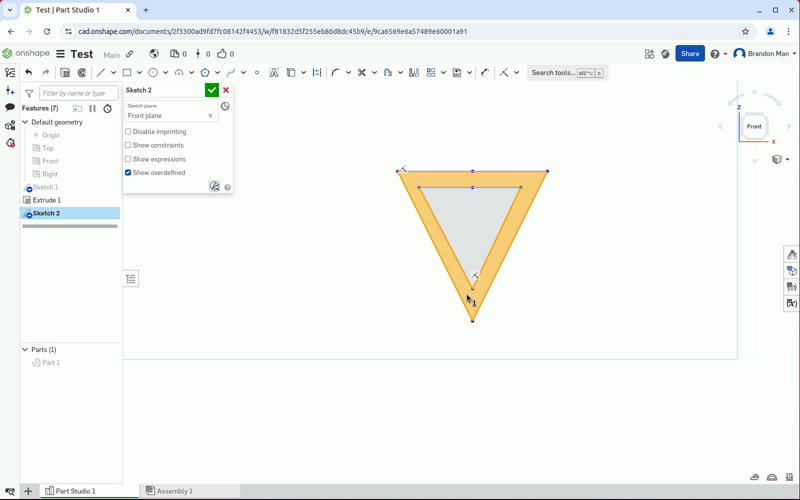
scroll(-6)
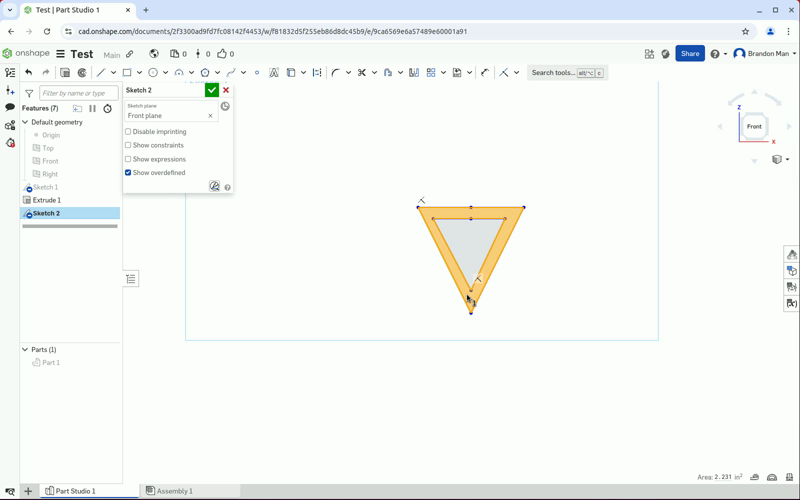
scroll(-6)
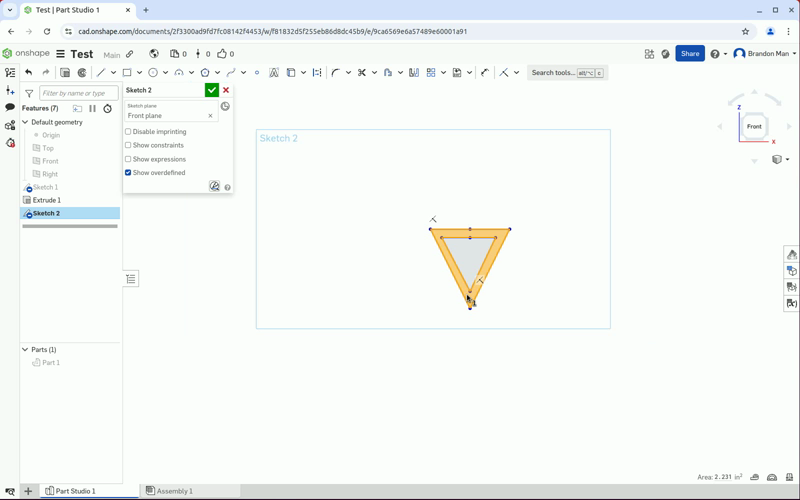
scroll(-6)
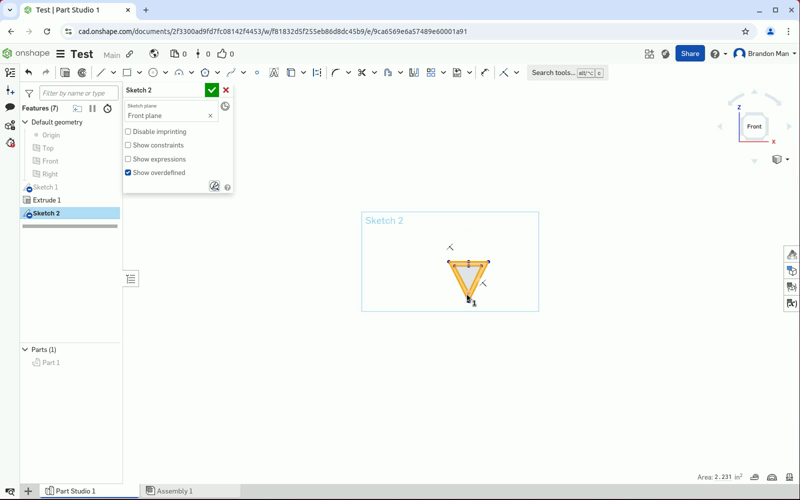
scroll(-6)
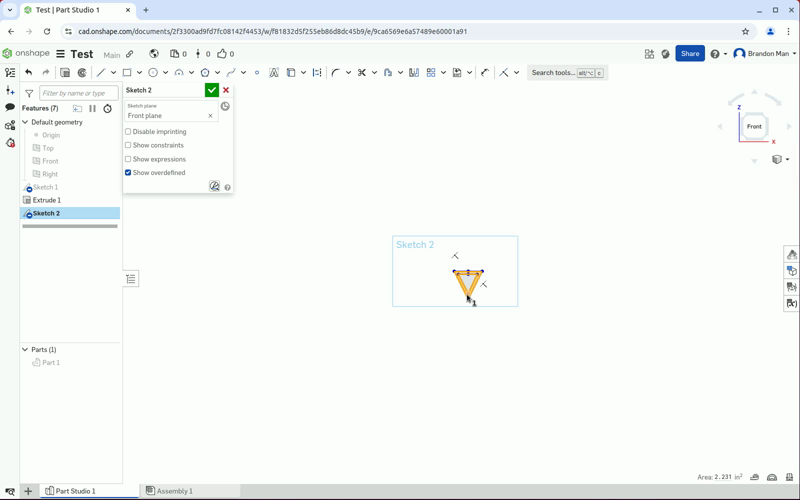
scroll(-6)
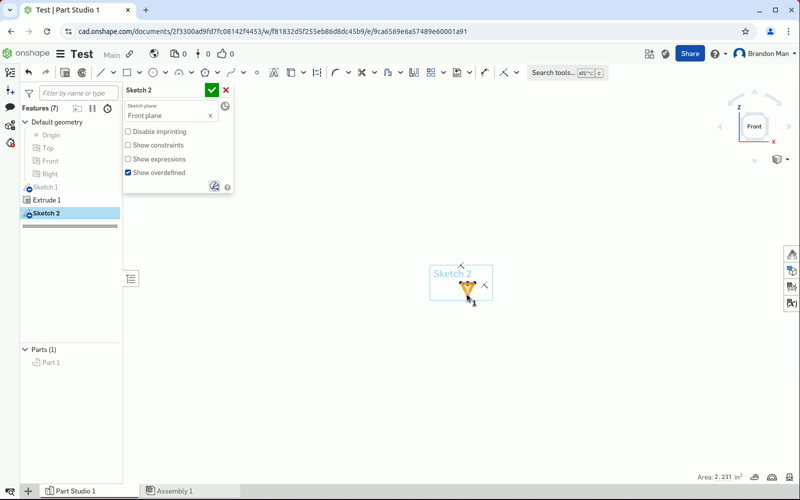
mouse_move(73, 352)
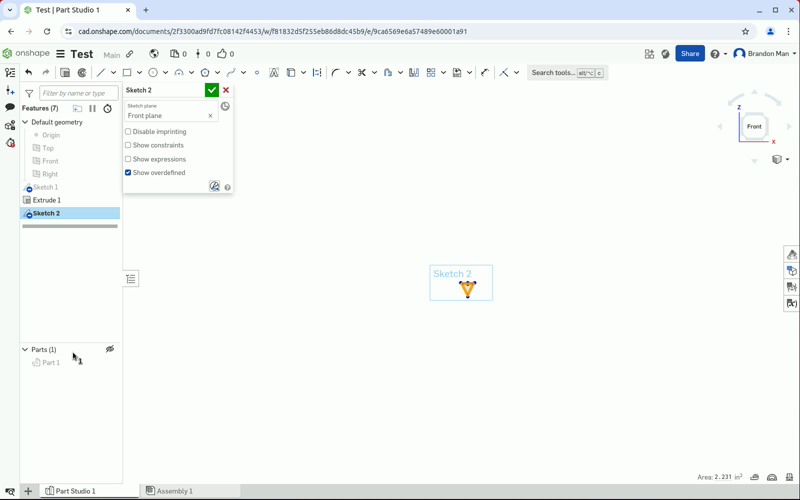
key(shift+y)
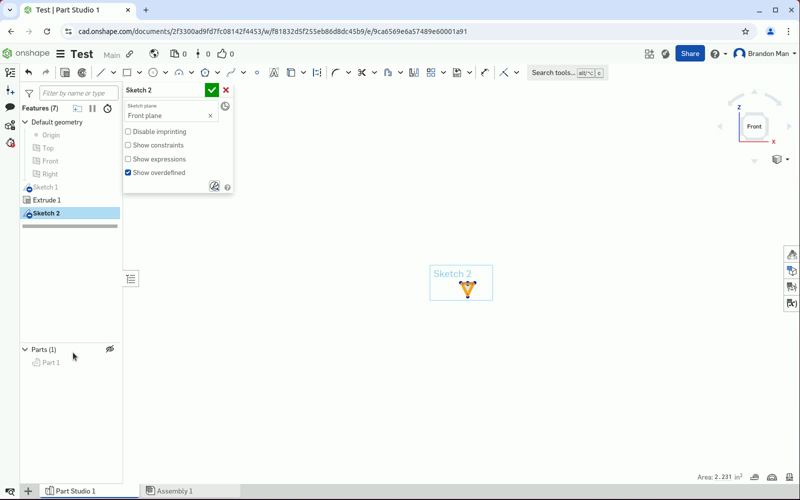
key(shift+e)
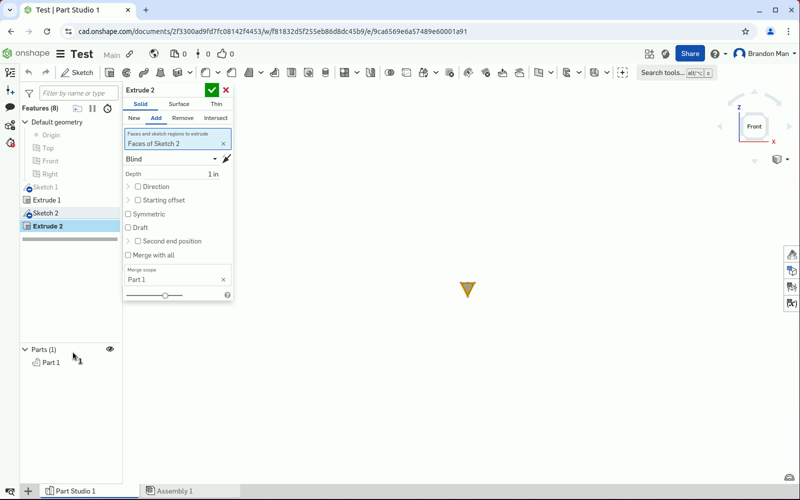
mouse_move(143, 106)
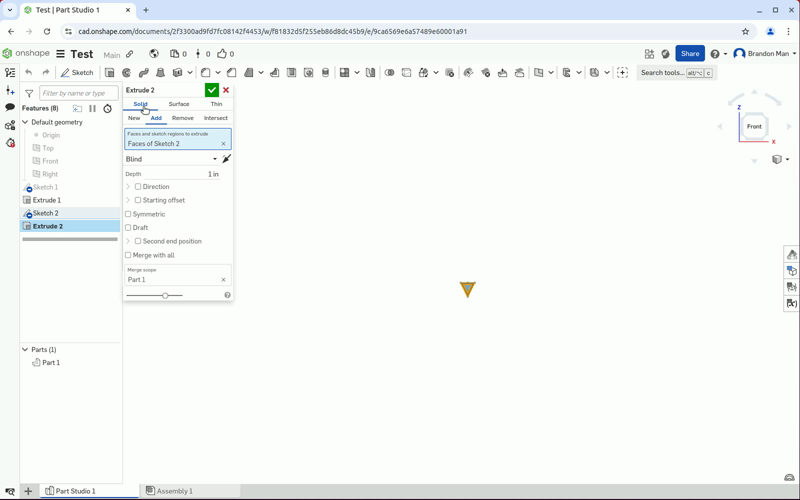
click(143, 106)
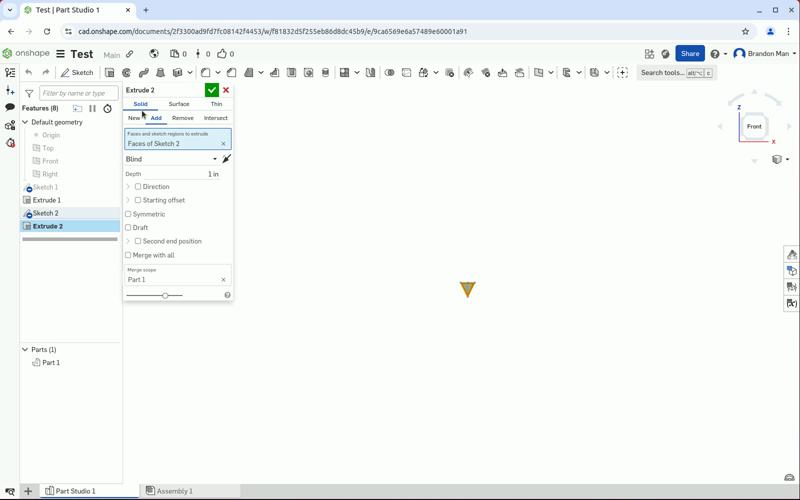
mouse_move(137, 120)
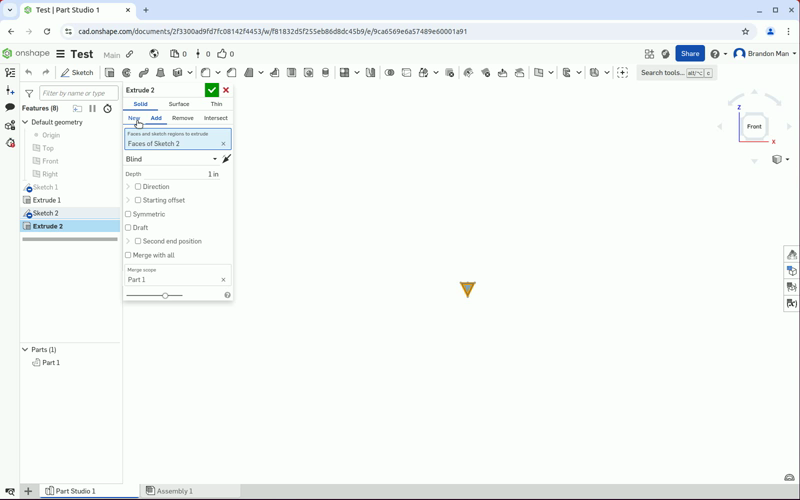
click(137, 120)
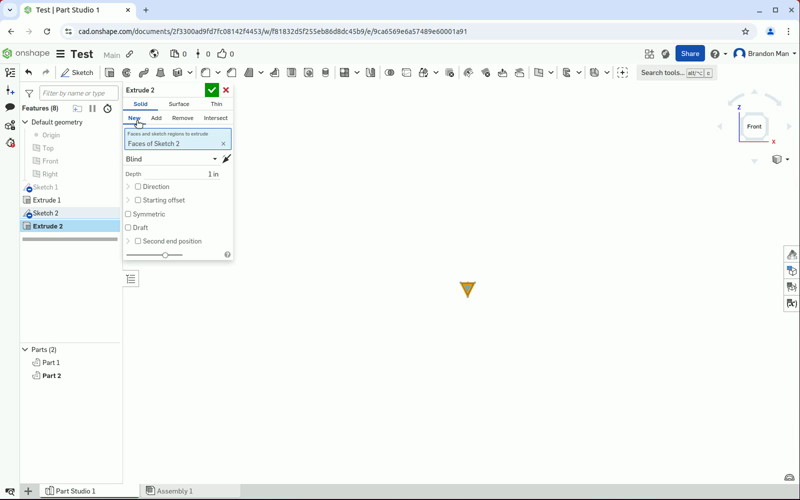
key(tab, 4)
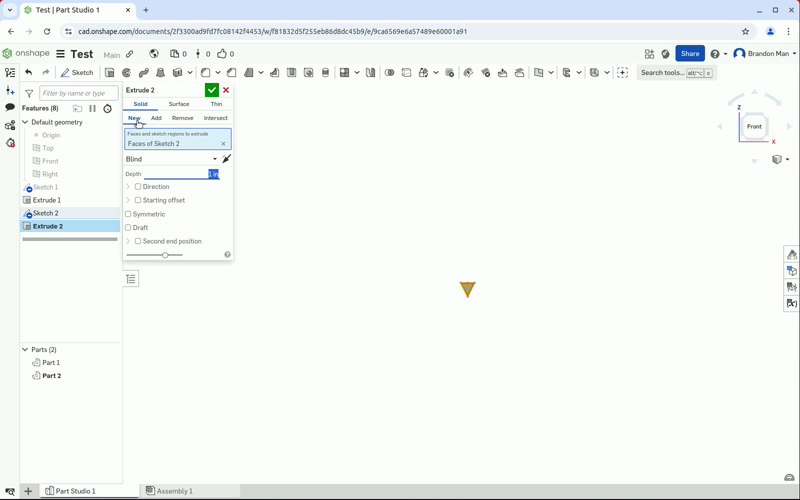
text(23.108)
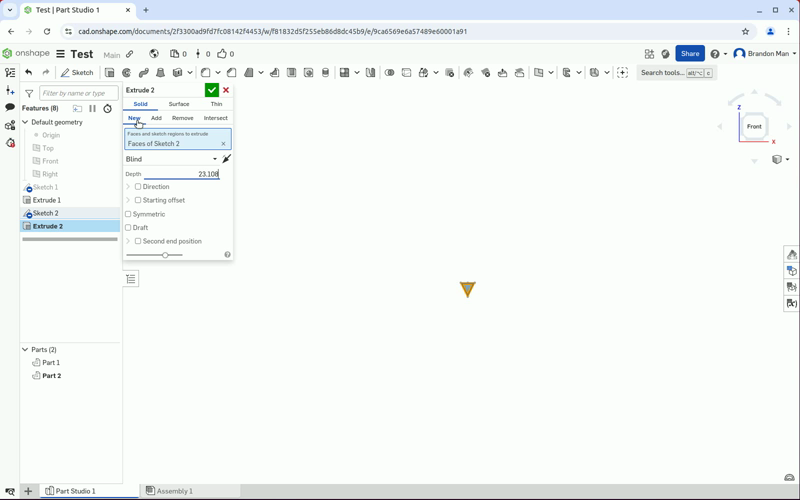
key(enter)
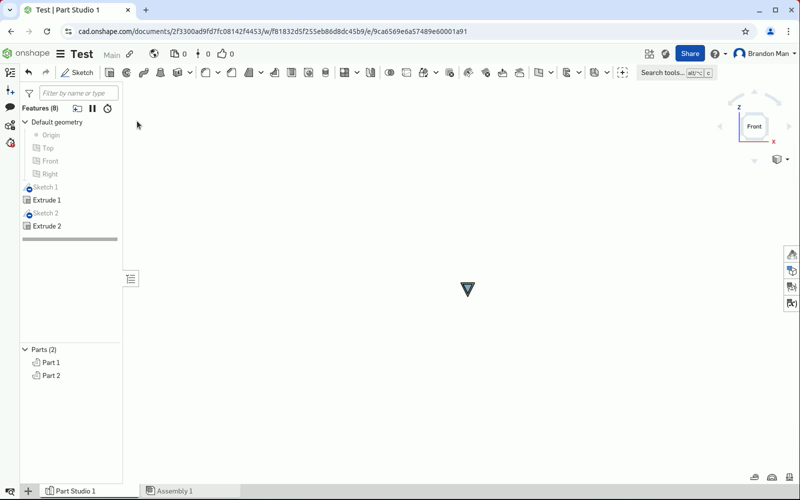
key(shift+h)
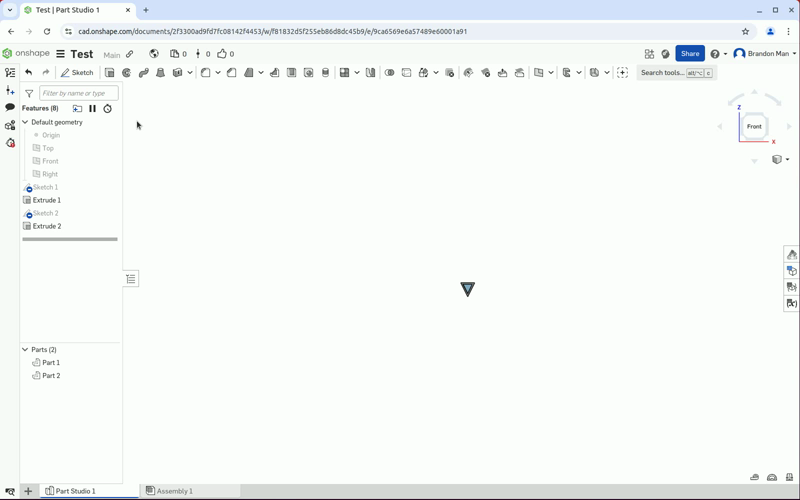
key(shift+h)
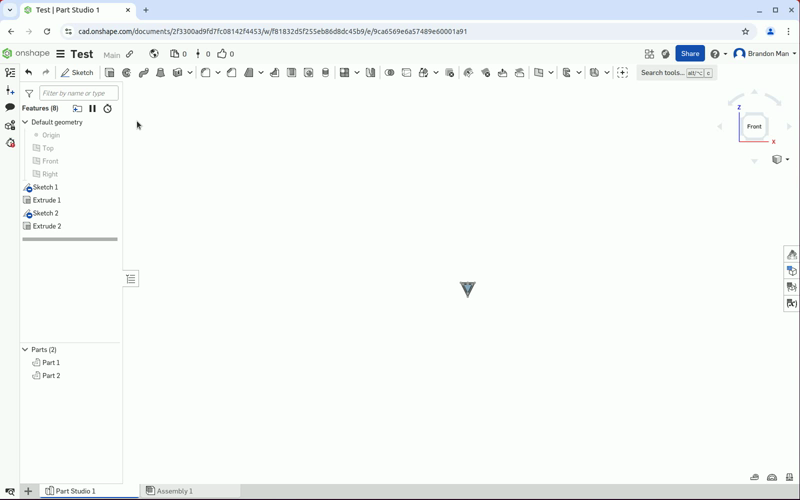
key(shift+7)
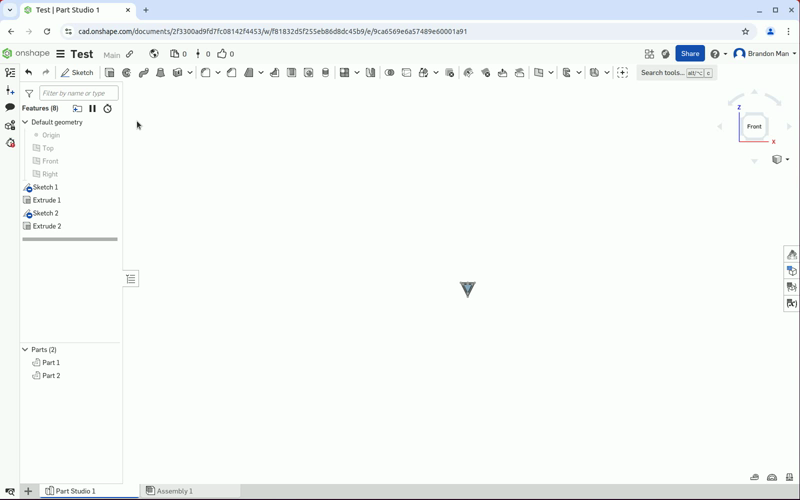
key(left, 2)
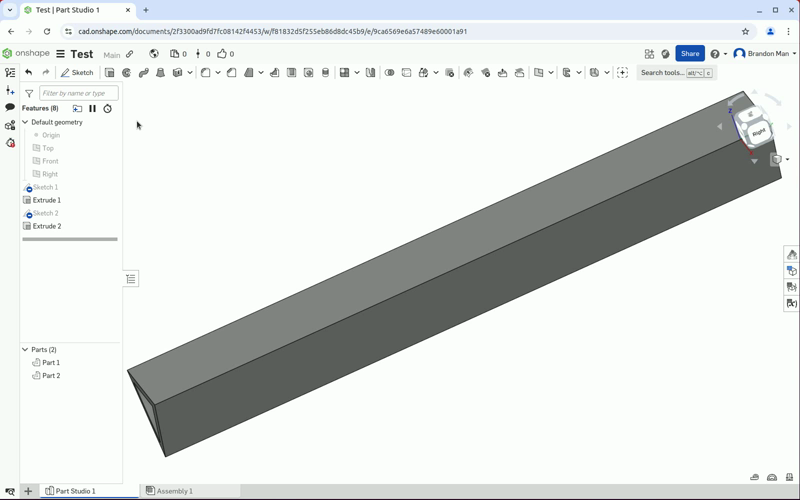
key(down, 2)
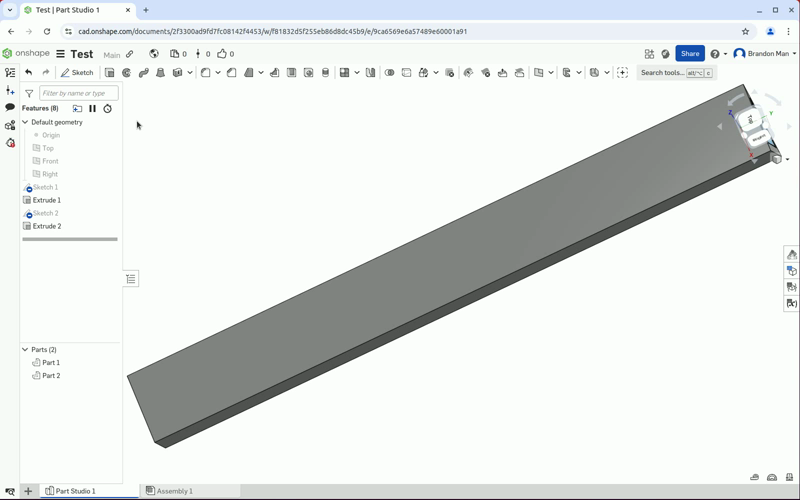
key(up, 2)
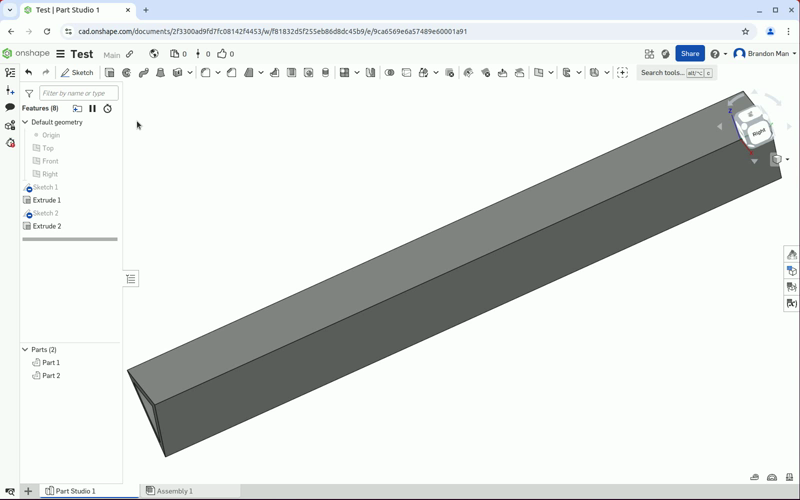
key(right, 2)
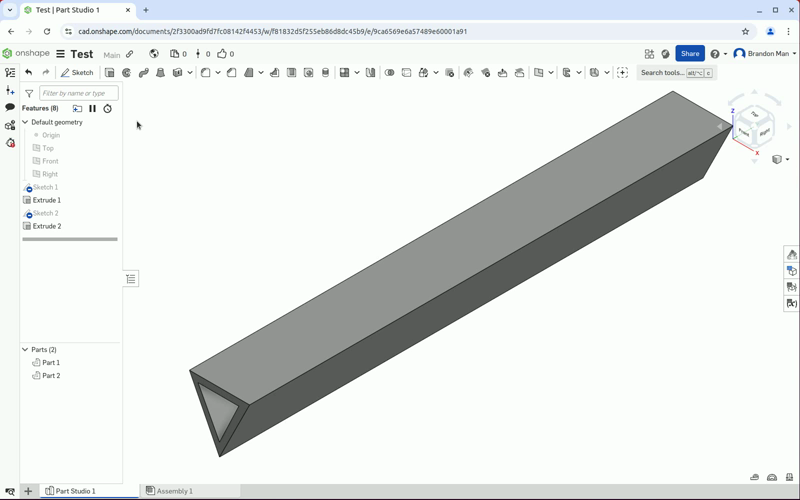
mouse_move(73, 189)
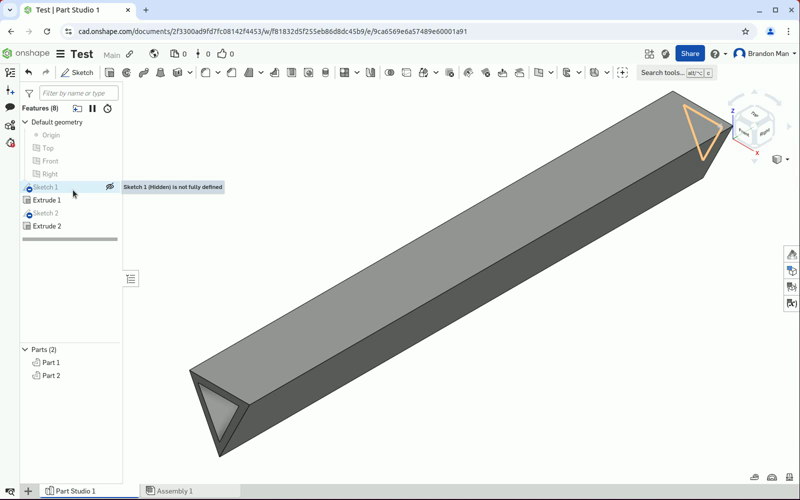
click(73, 189)